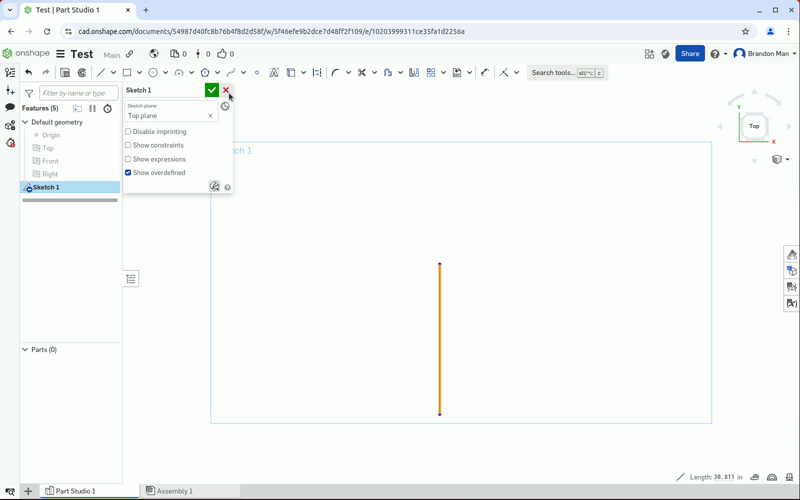
key(shift+h)
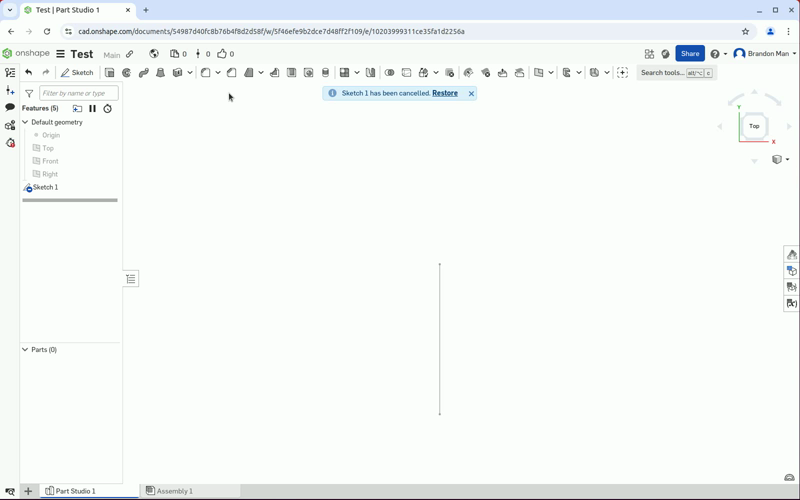
mouse_move(73, 352)
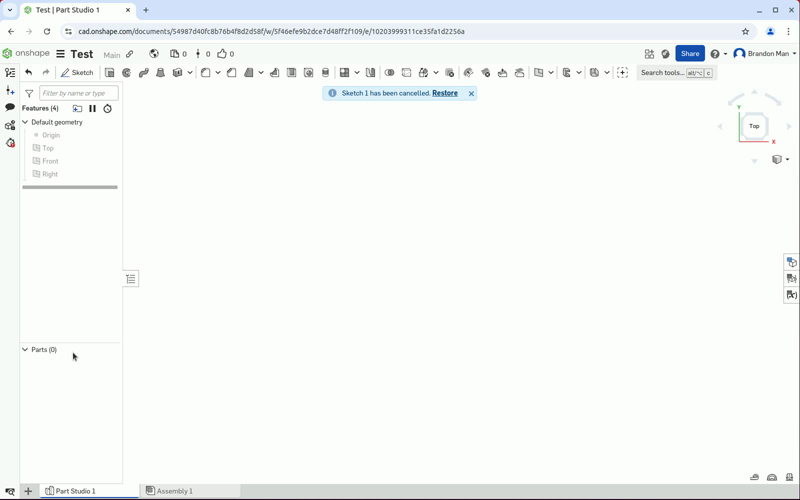
key(y)
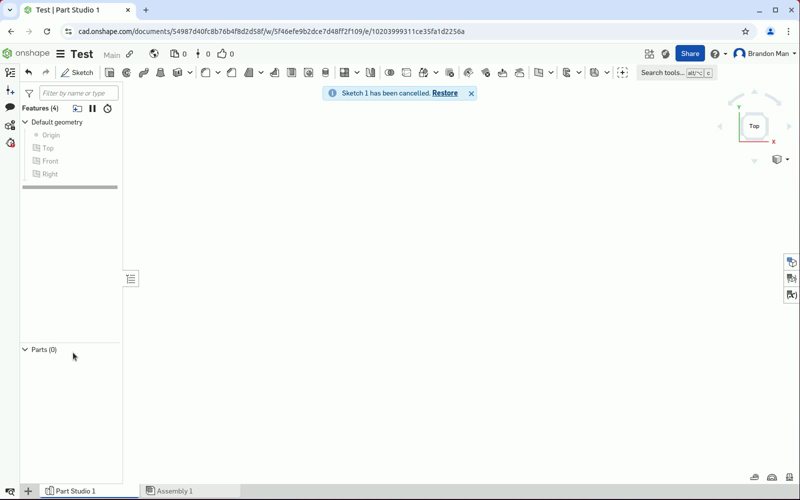
key(shift+p)
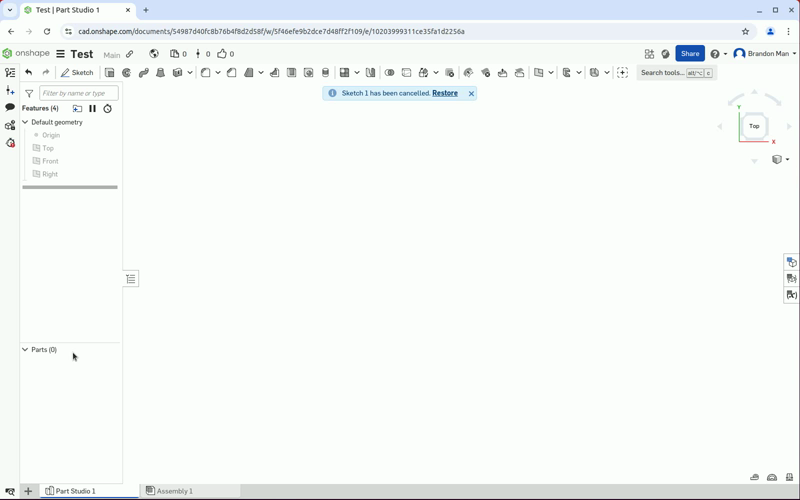
key(space)
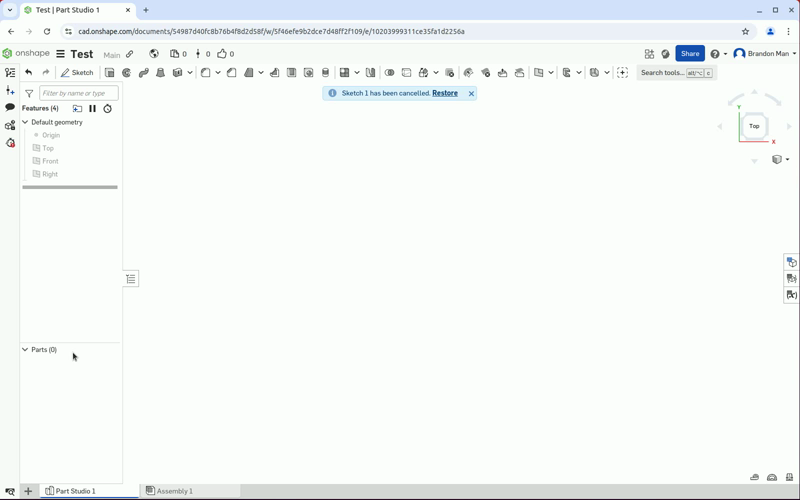
key_down(shift)
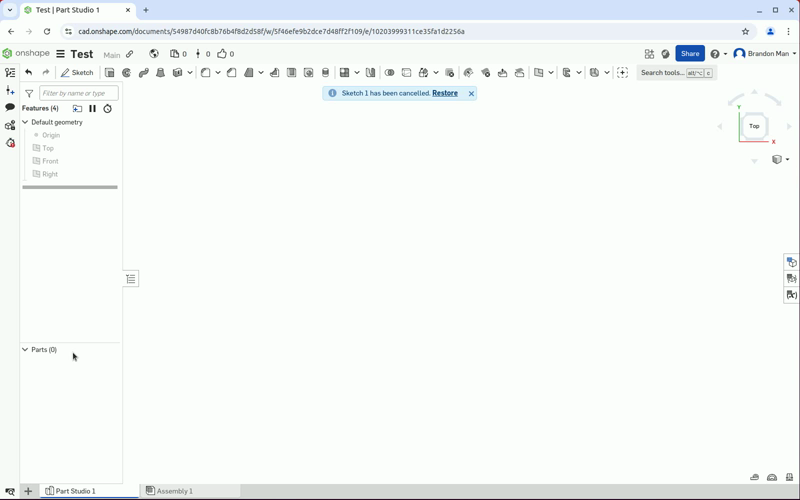
key(up)
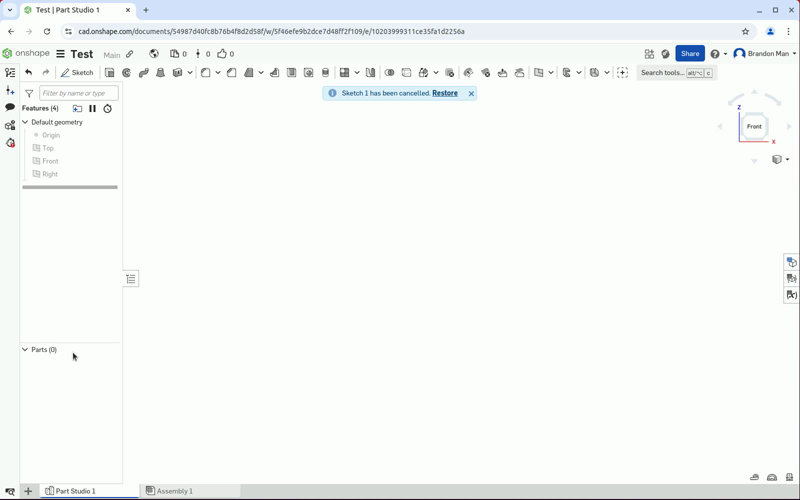
key_up(shift)
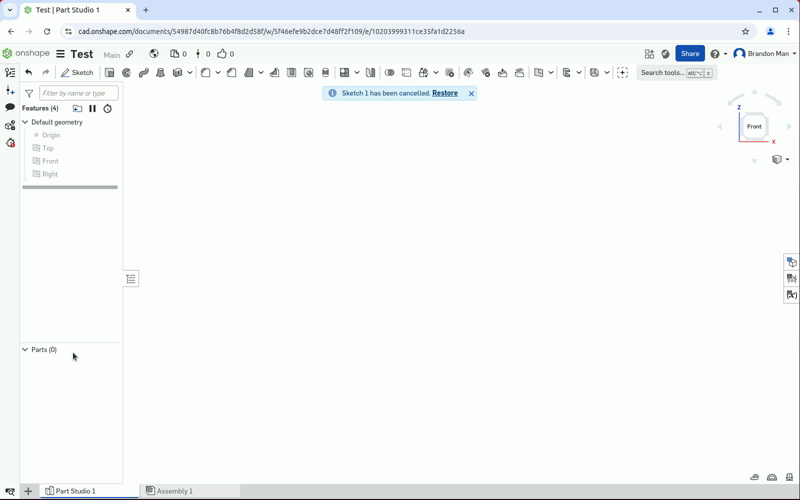
key(space)
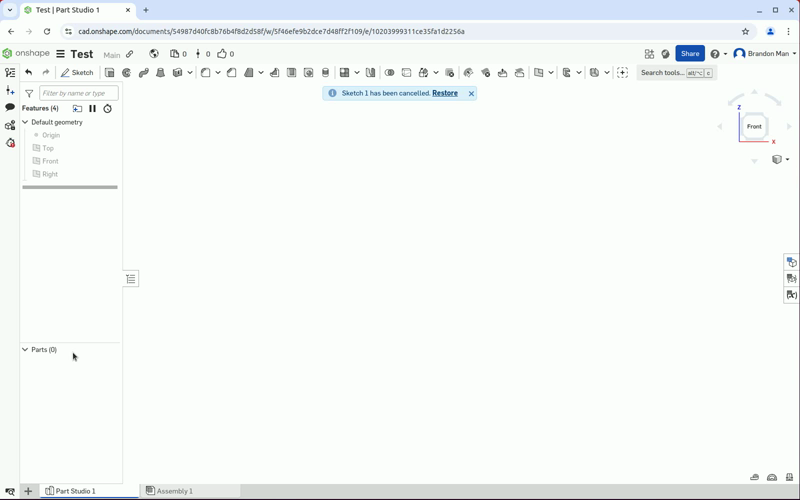
key_down(shift)
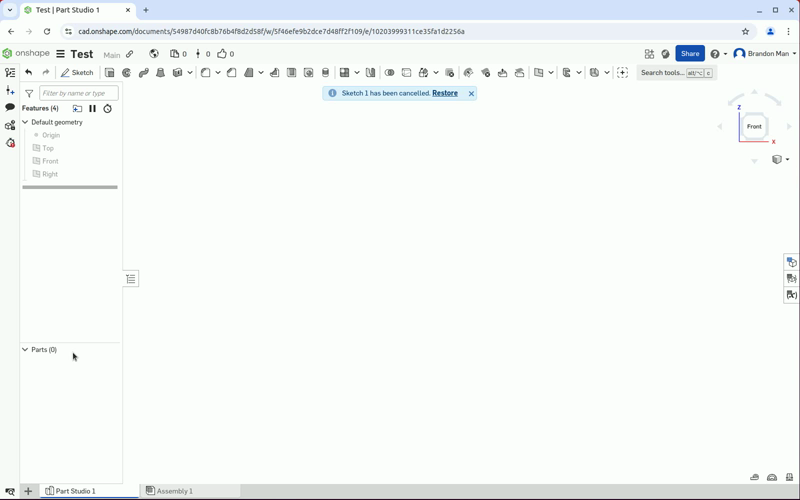
key(left)
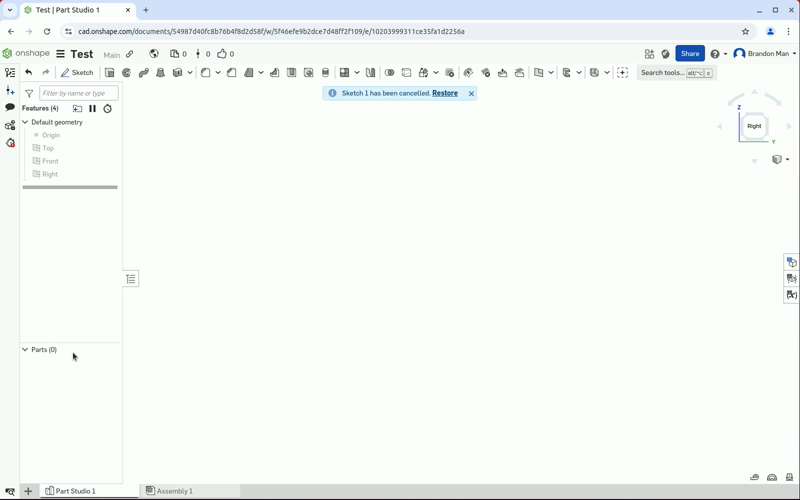
key_up(shift)
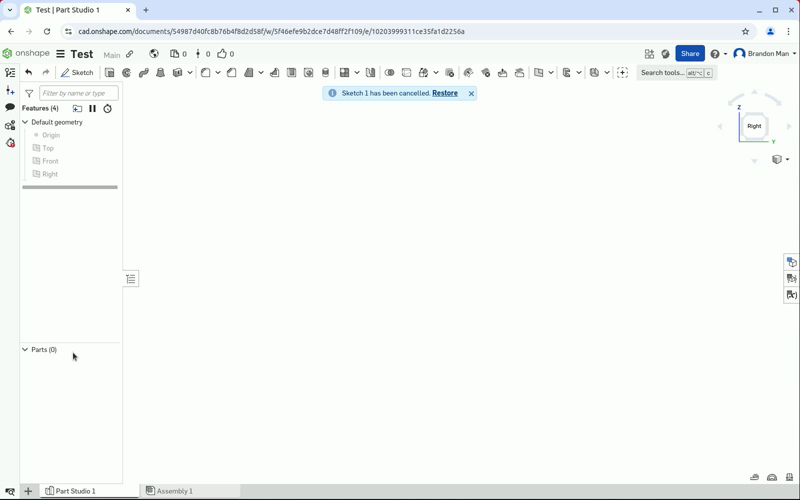
mouse_move(73, 352)
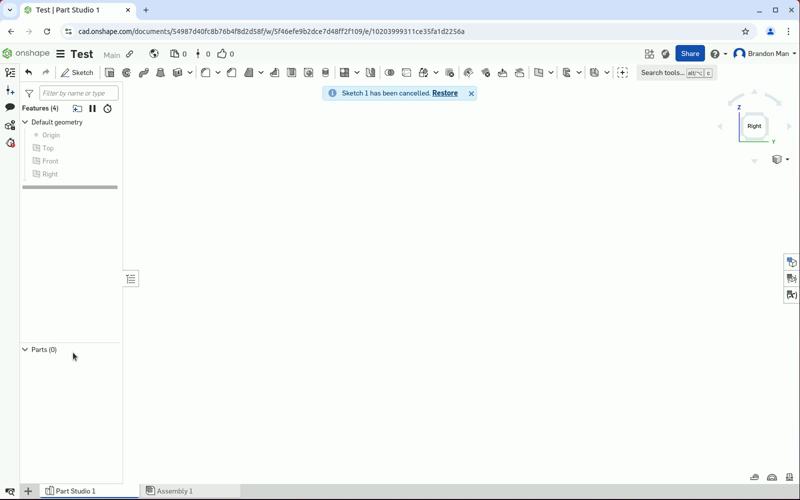
key(shift+y)
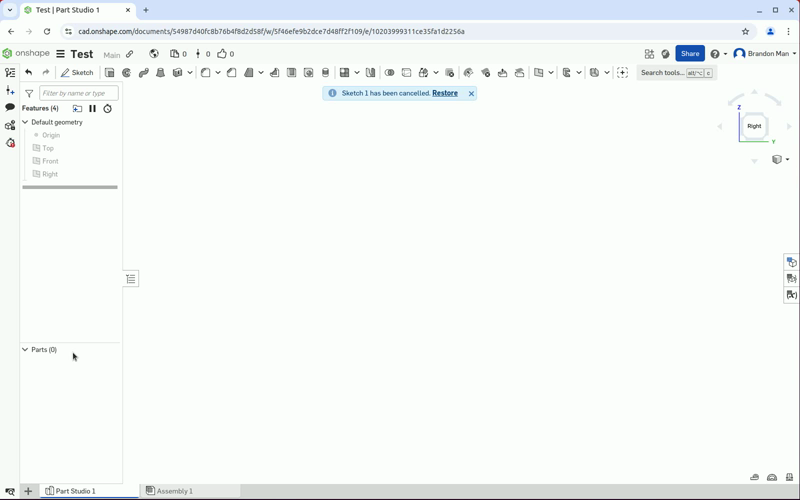
key(shift+s)
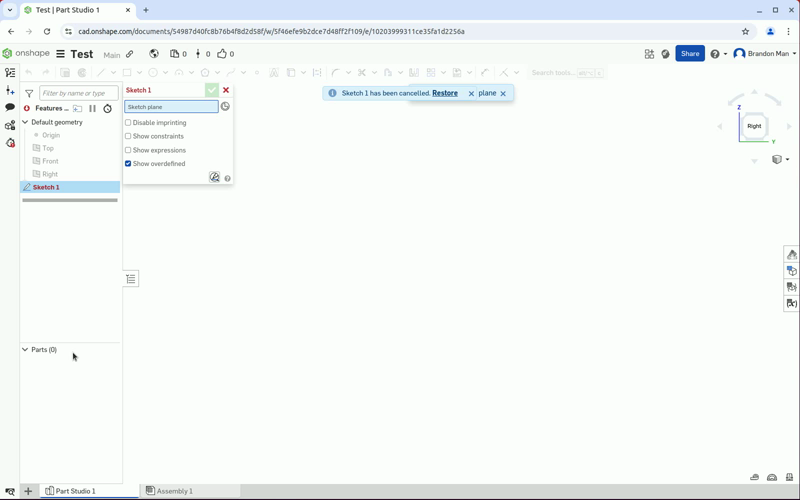
mouse_move(73, 176)
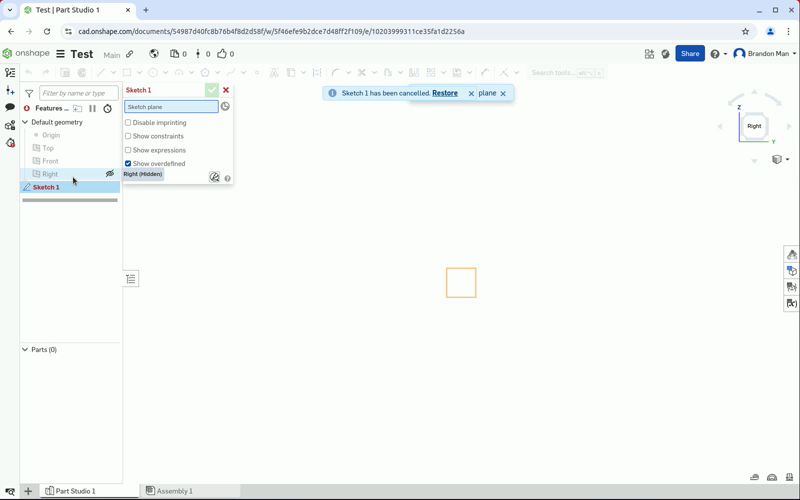
click(73, 176)
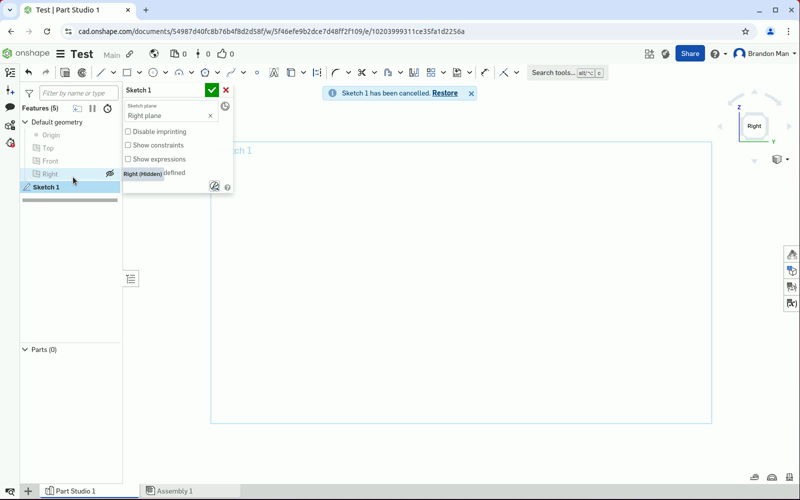
mouse_move(73, 352)
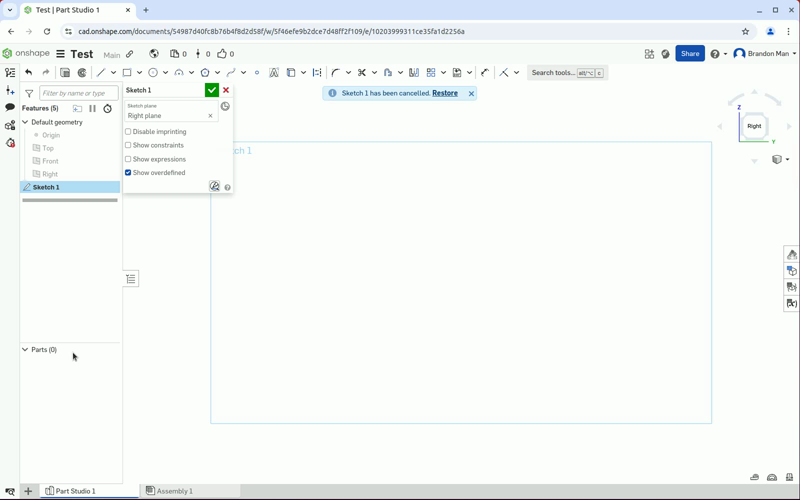
key(y)
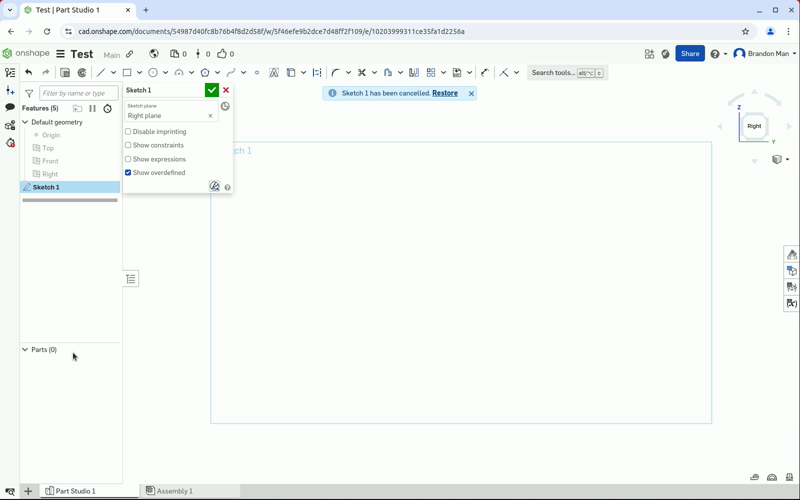
key(l)
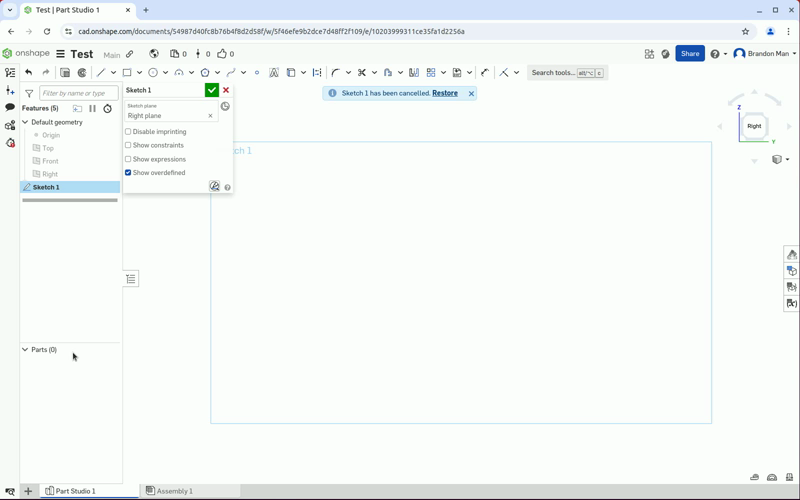
key_down(shift)
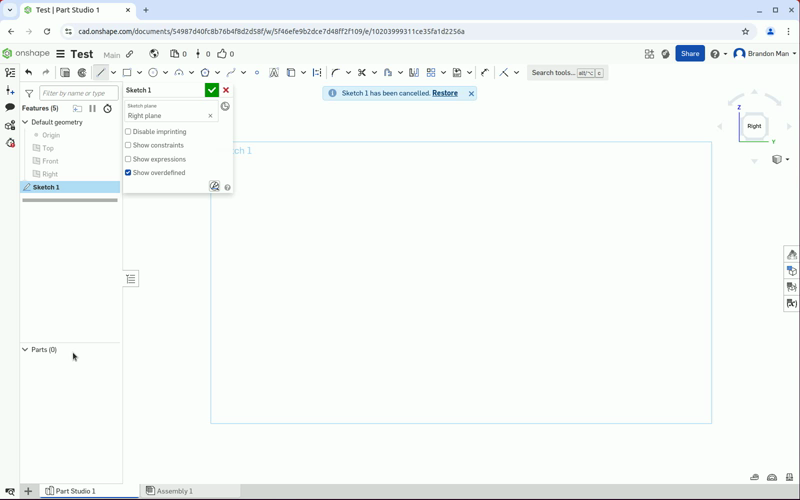
mouse_move(416, 342)
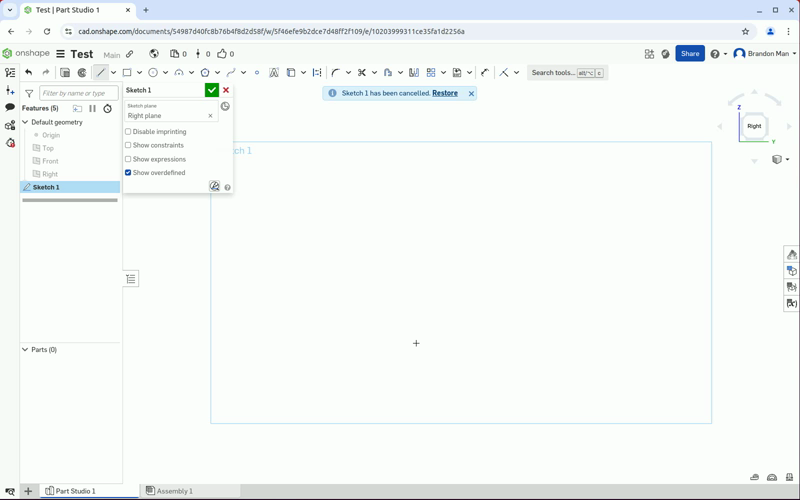
click(416, 342)
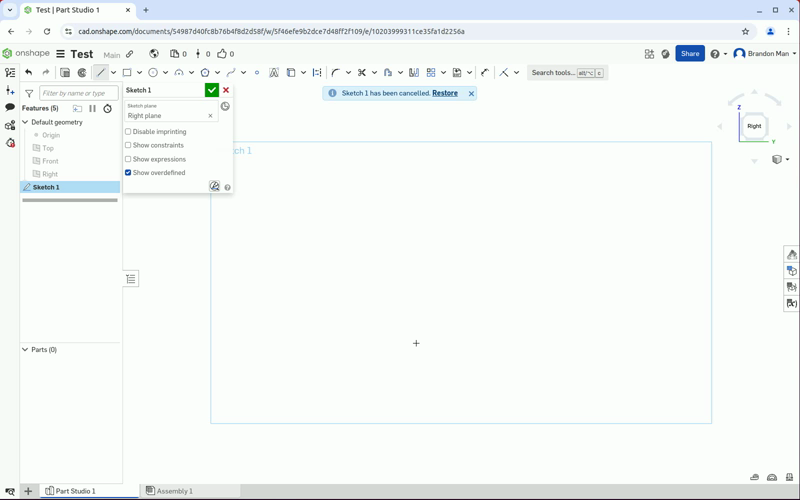
key_up(shift)
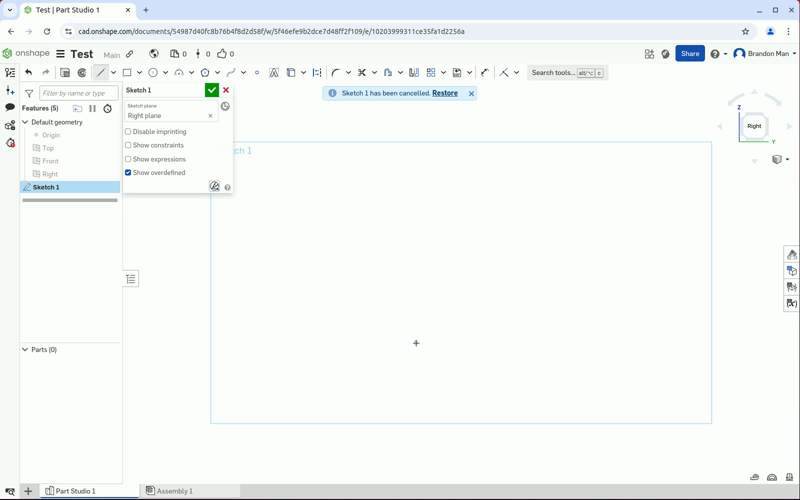
key_down(shift)
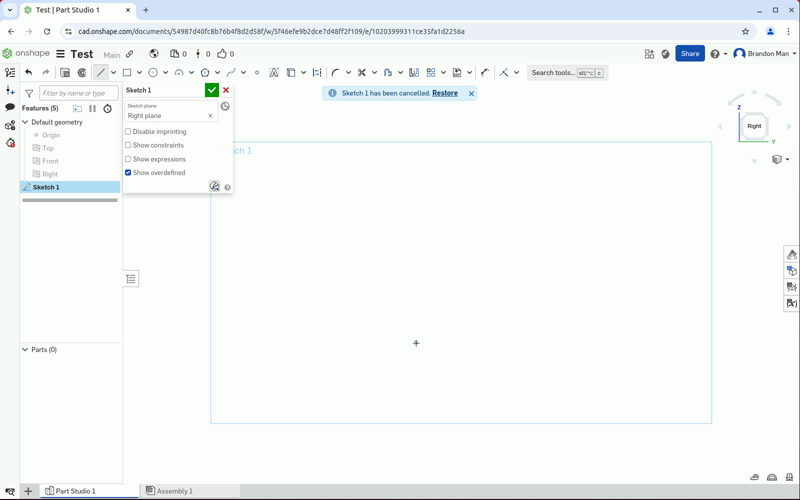
mouse_move(572, 342)
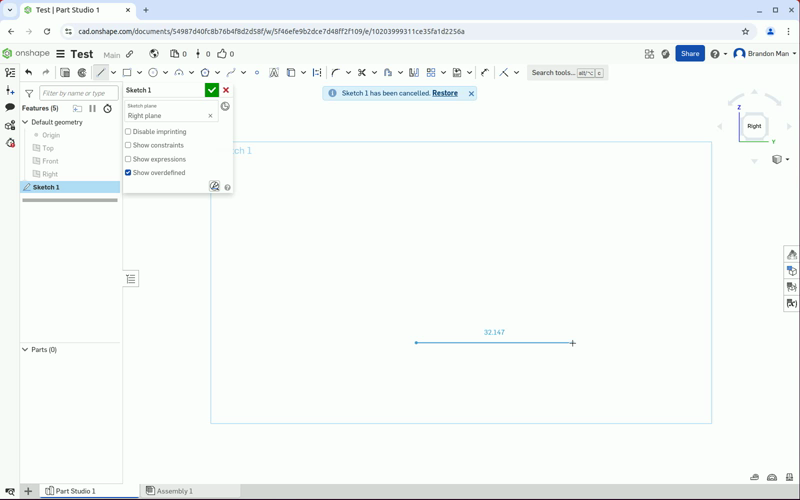
click(572, 342)
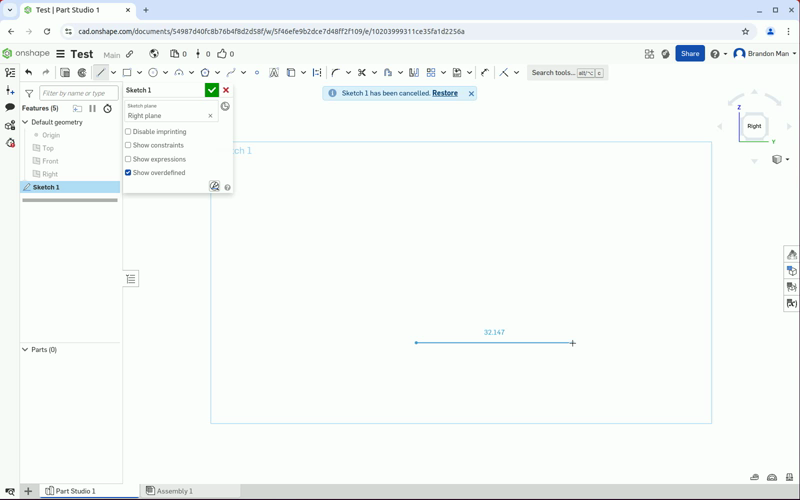
key_up(shift)
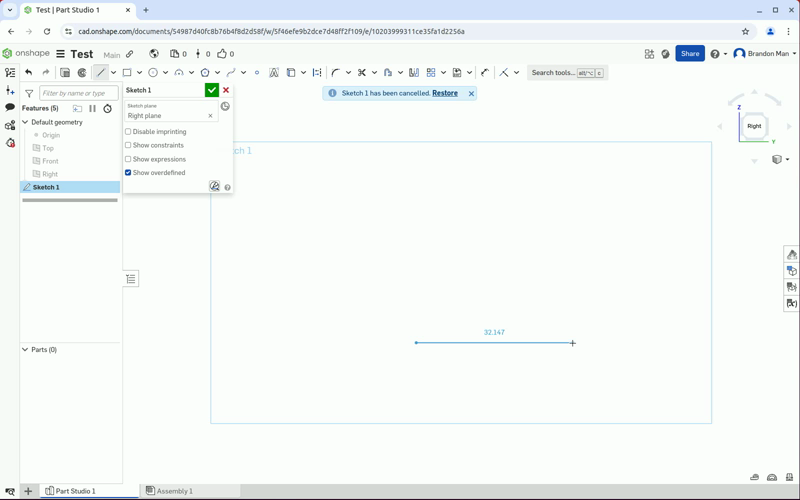
key_down(shift)
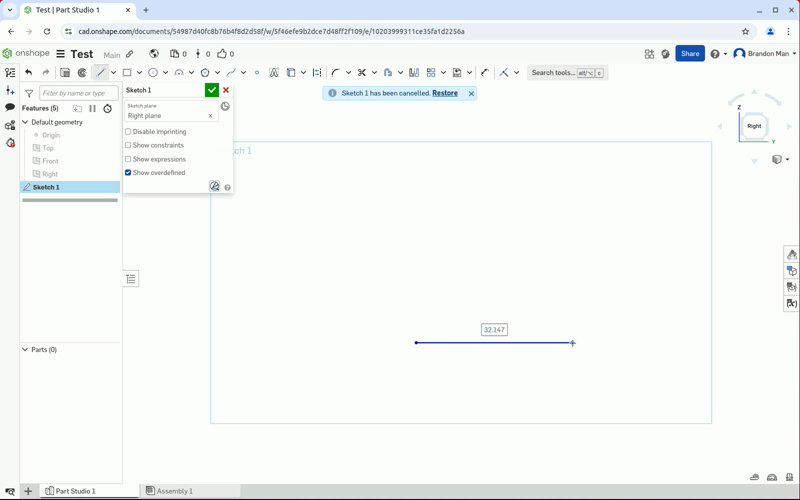
mouse_move(572, 186)
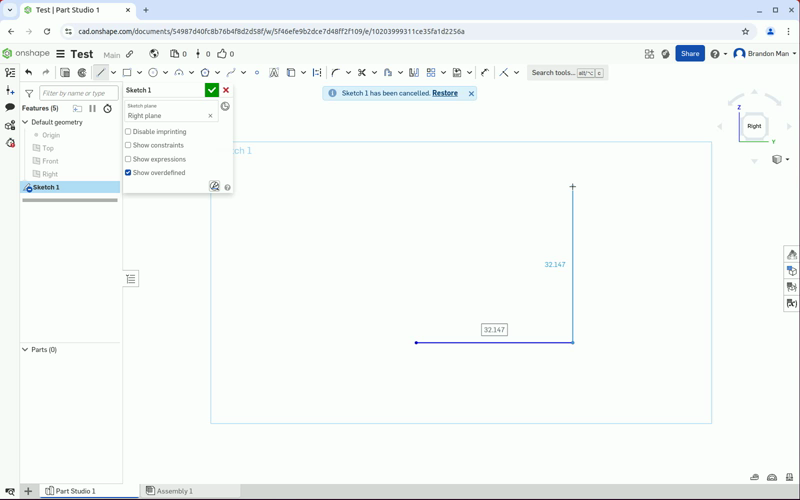
click(572, 186)
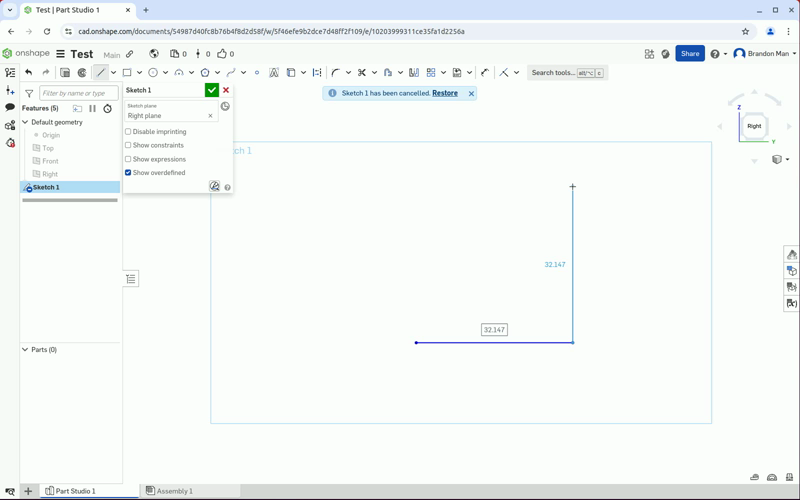
key_up(shift)
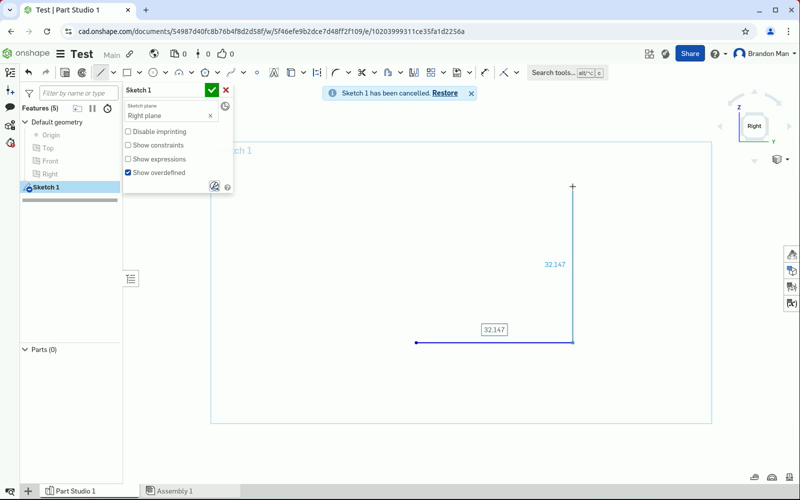
key_down(shift)
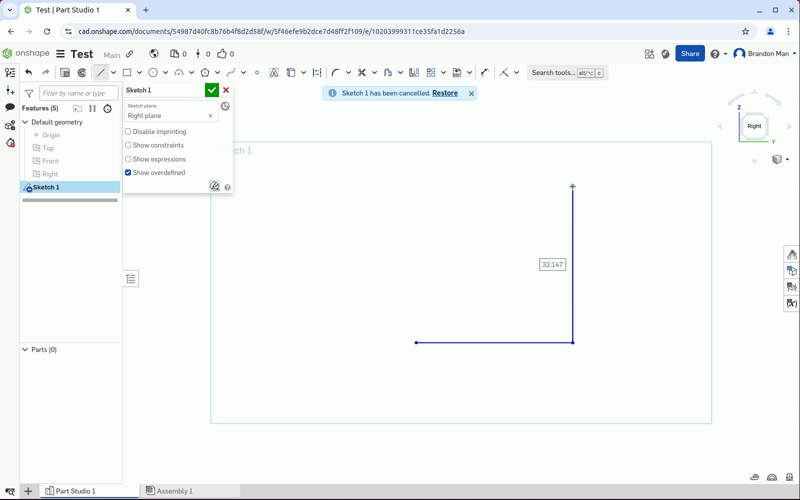
mouse_move(416, 186)
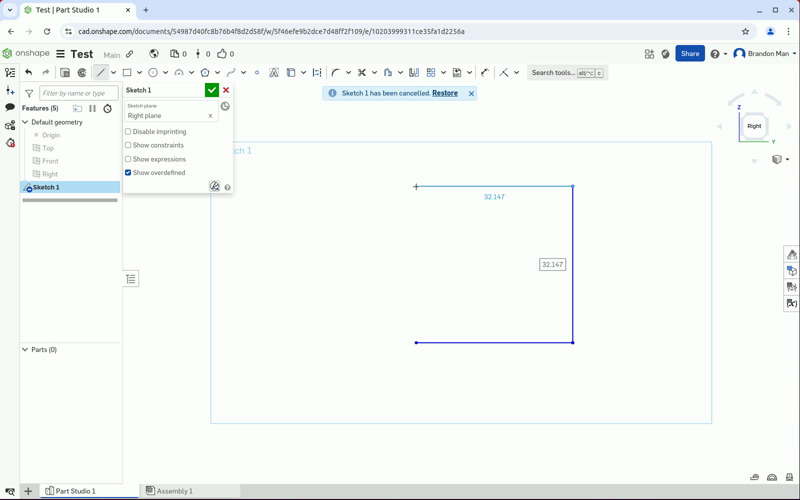
click(416, 186)
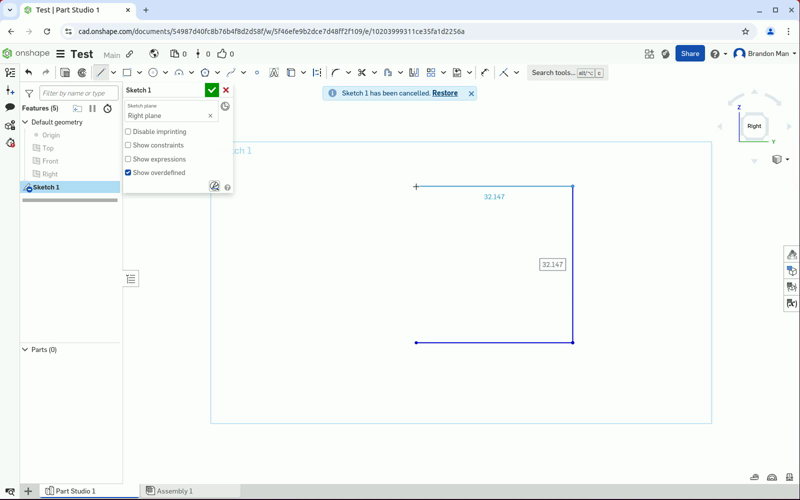
key_up(shift)
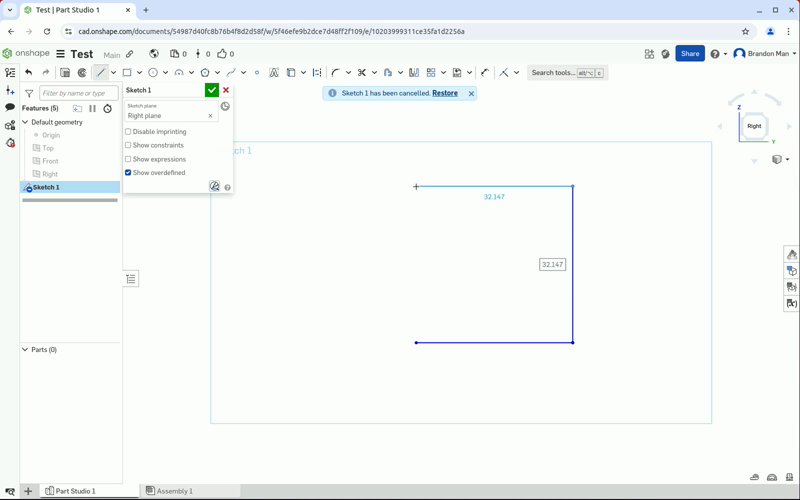
key_down(shift)
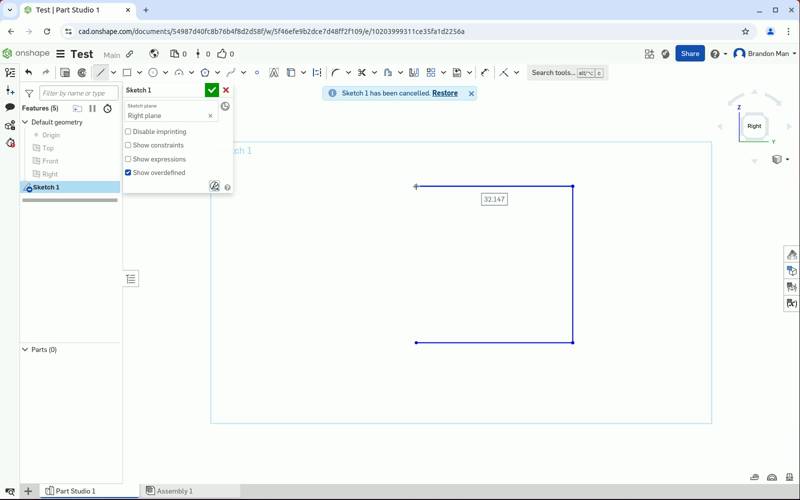
mouse_move(416, 342)
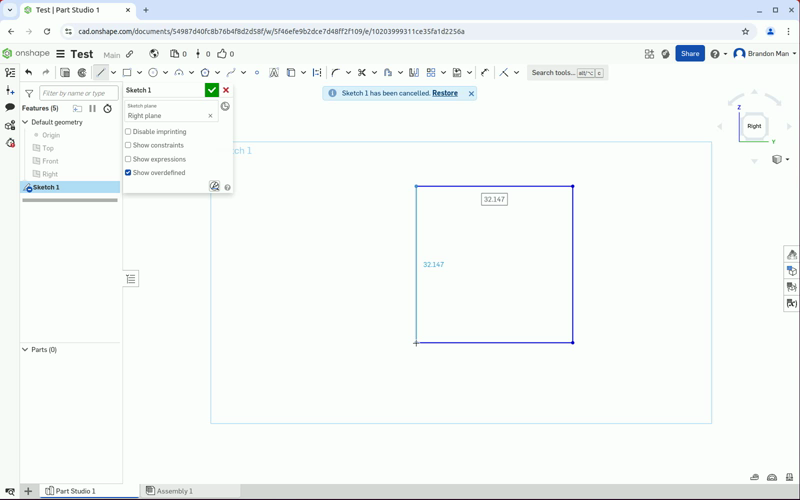
key_up(shift)
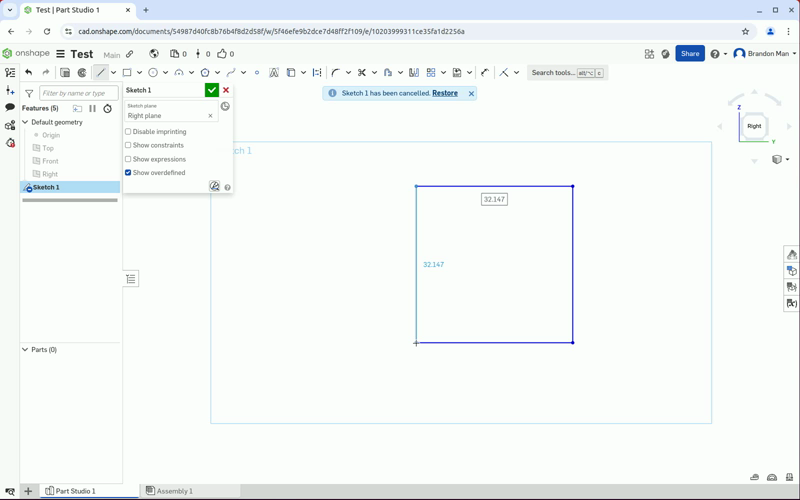
click(416, 342)
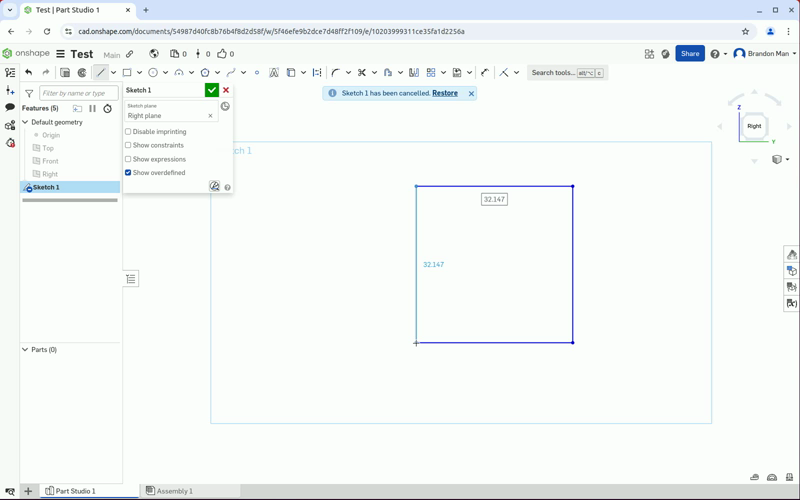
key(esc)
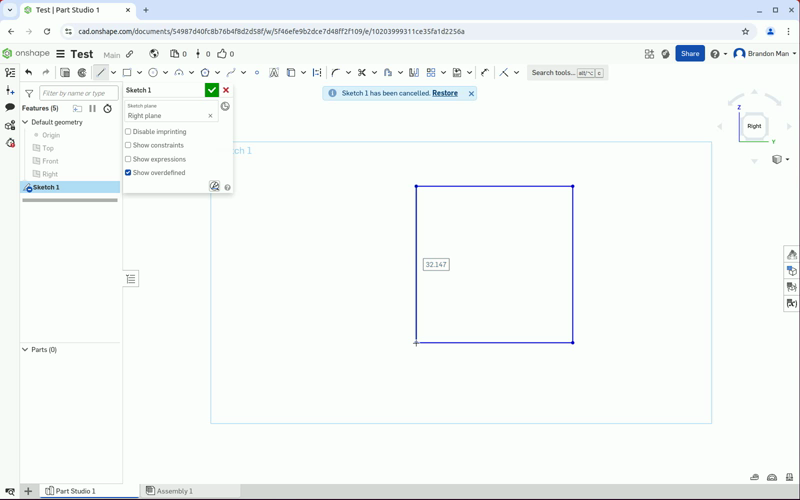
mouse_move(527, 204)
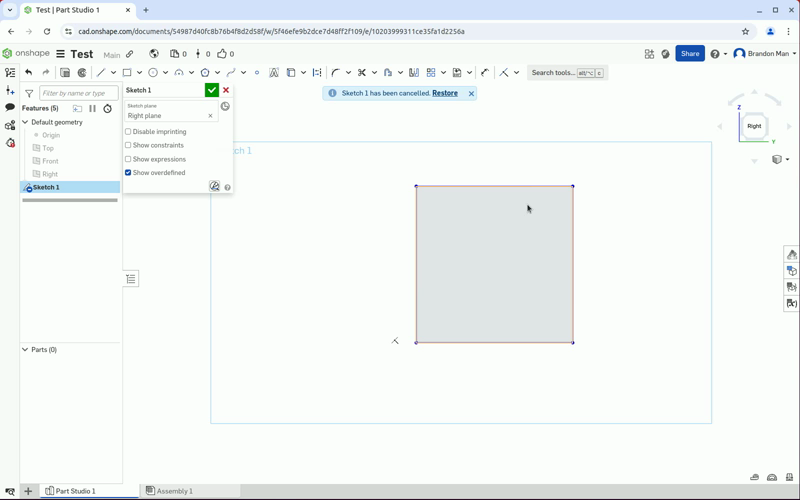
click(527, 204)
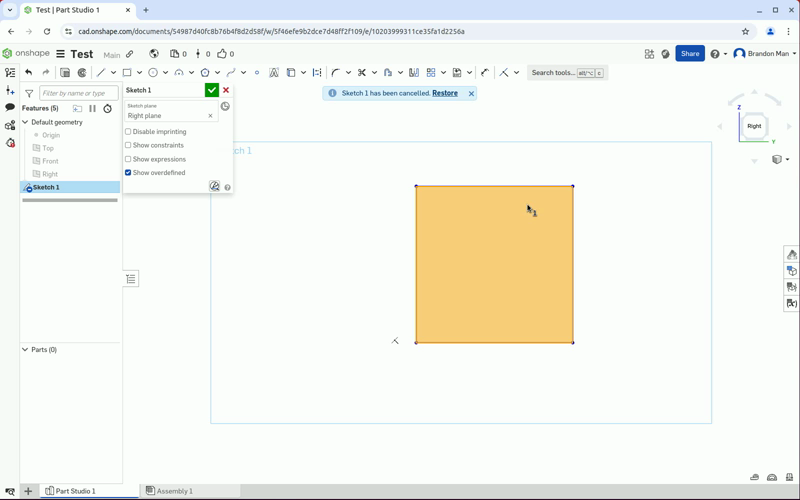
mouse_move(73, 352)
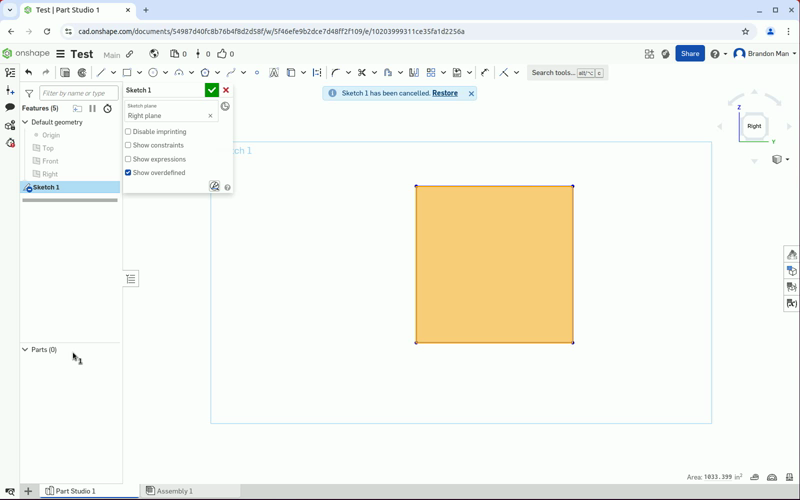
key(shift+y)
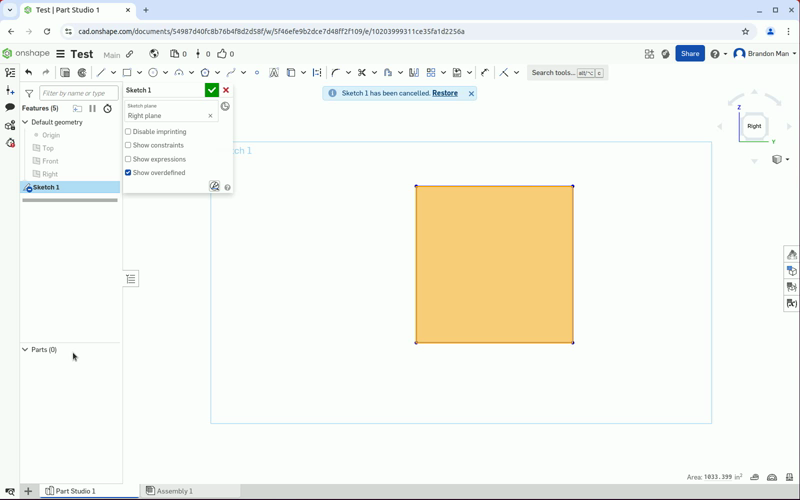
key(shift+e)
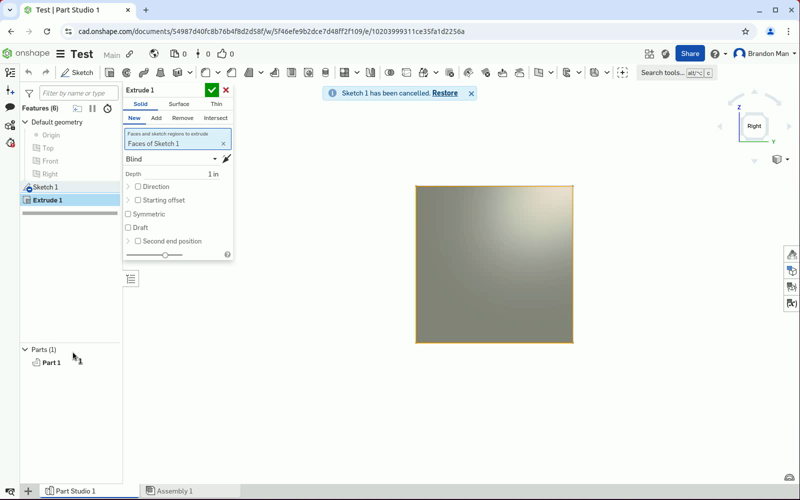
mouse_move(143, 106)
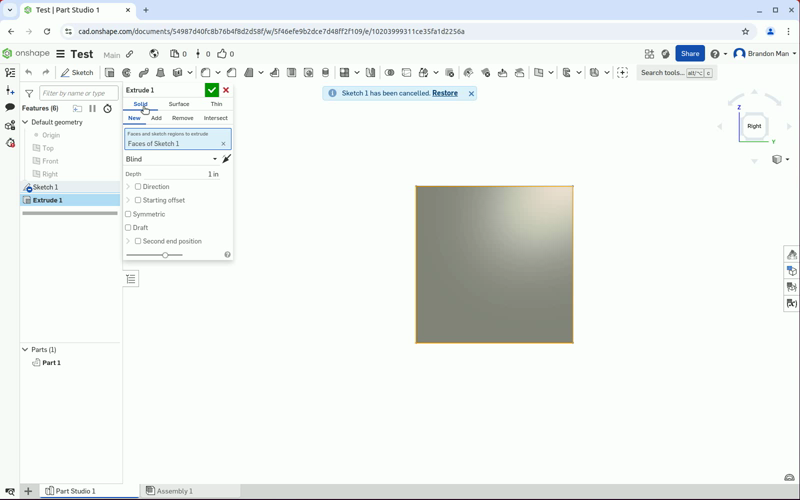
click(143, 106)
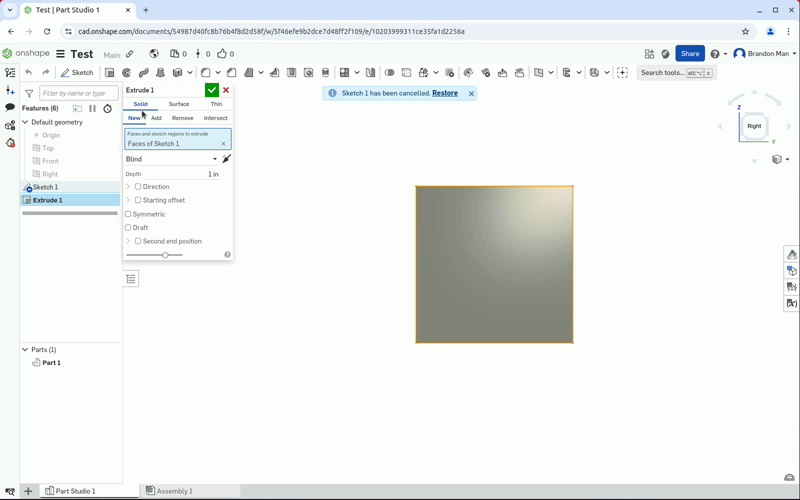
mouse_move(137, 120)
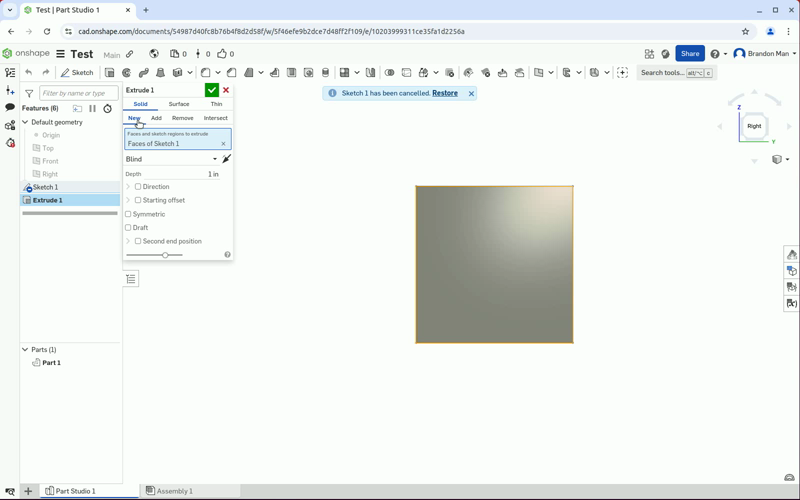
click(137, 120)
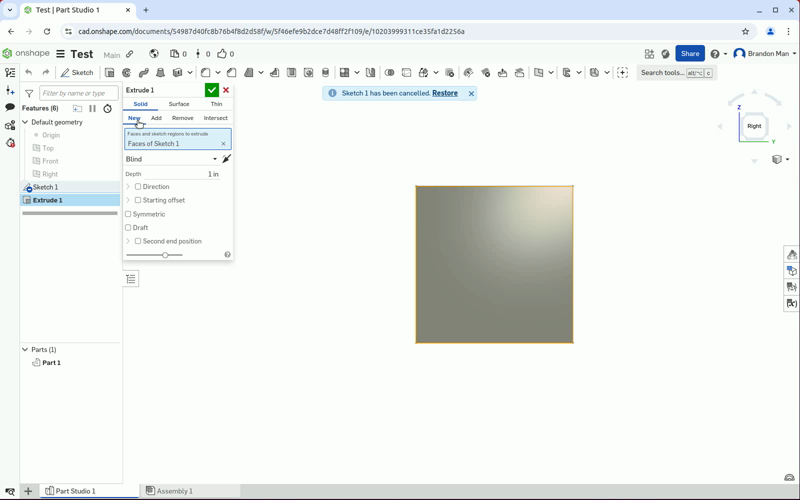
key(tab, 4)
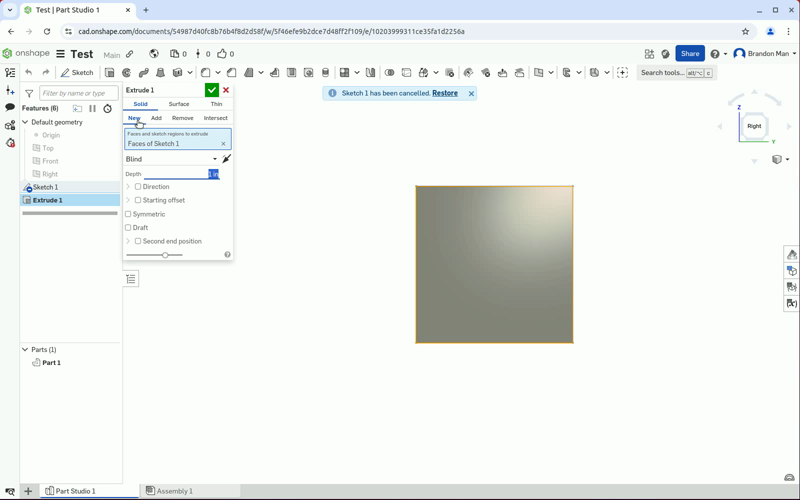
text(8.184)
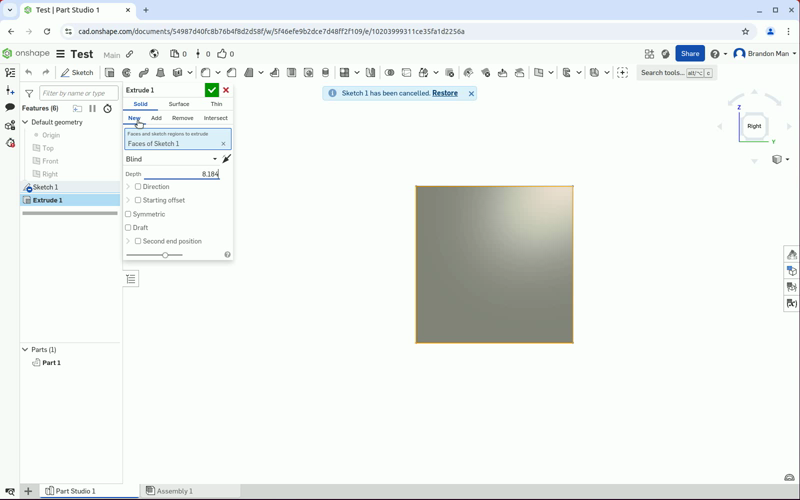
key(enter)
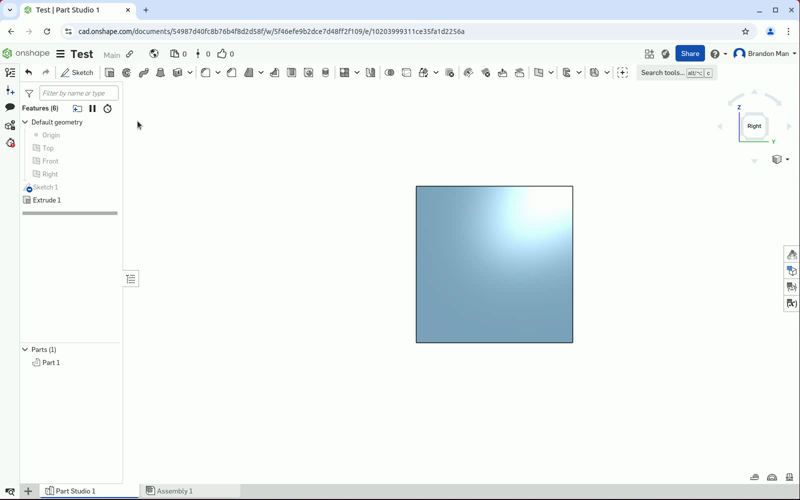
key(shift+h)
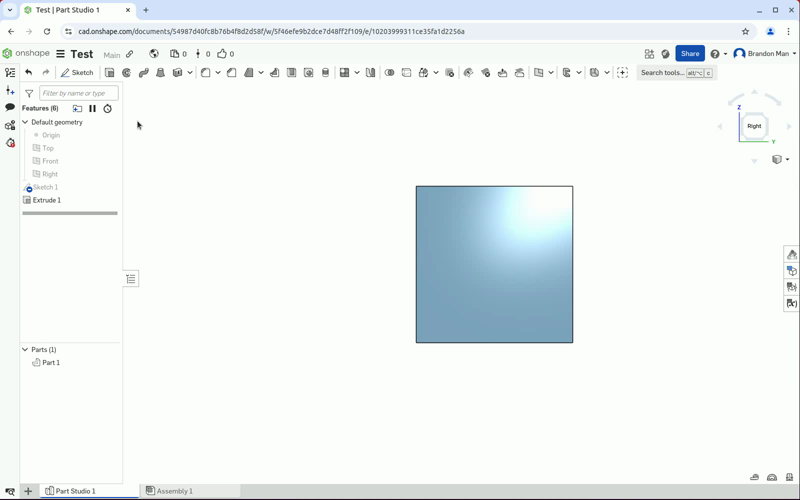
key(shift+h)
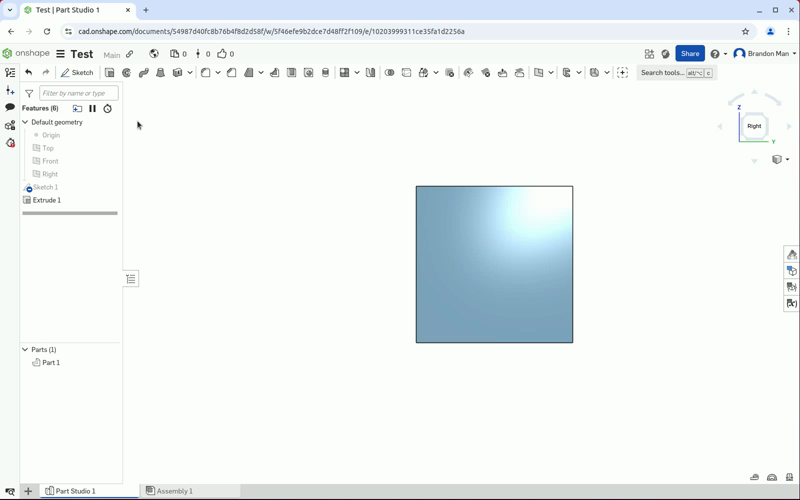
mouse_move(73, 189)
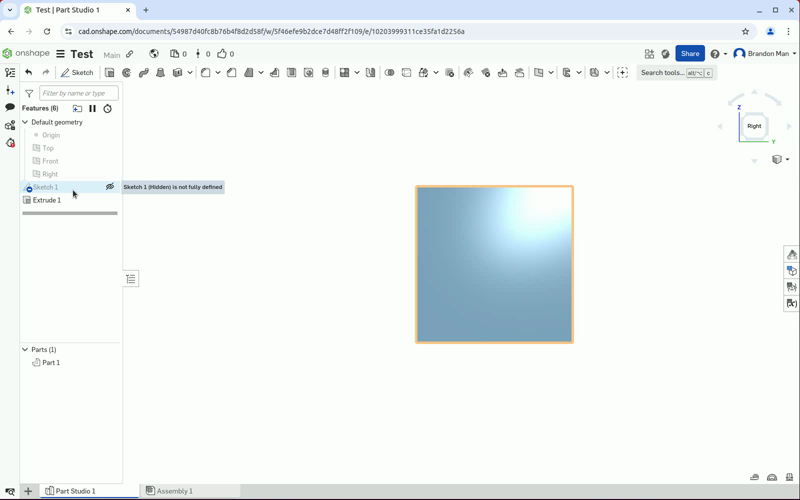
click(73, 189)
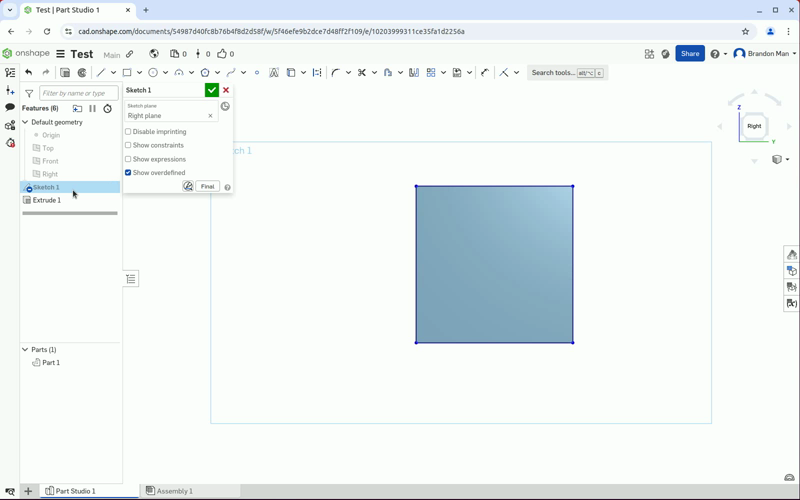
mouse_move(229, 92)
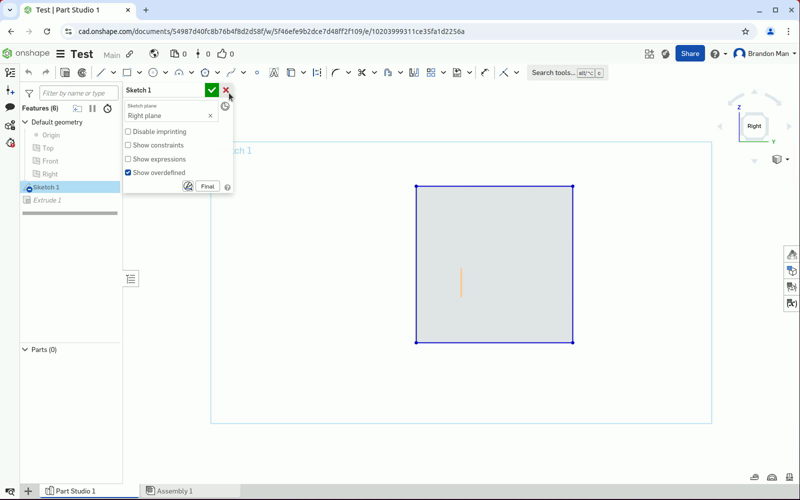
click(229, 92)
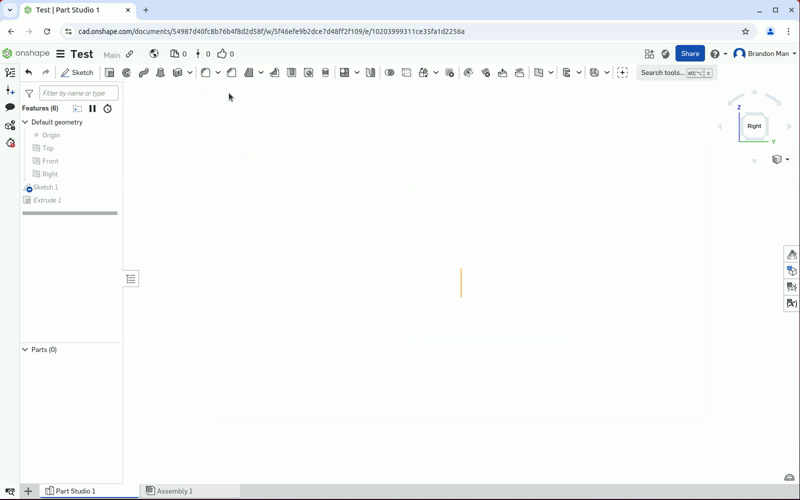
mouse_move(541, 75)
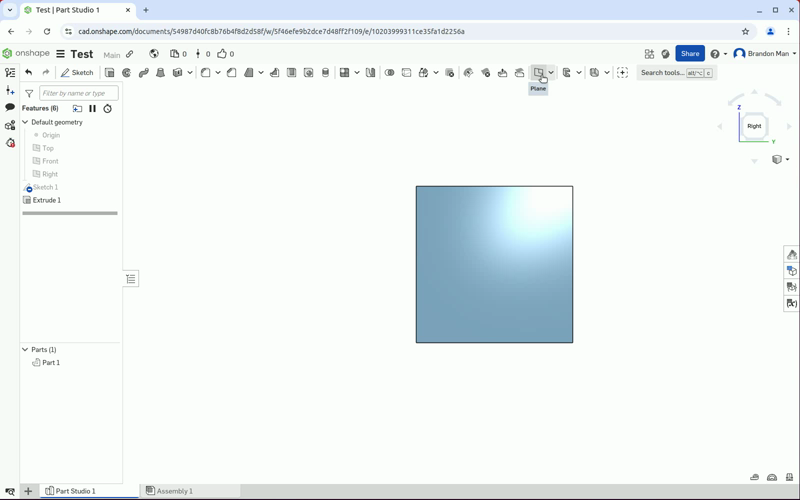
click(541, 75)
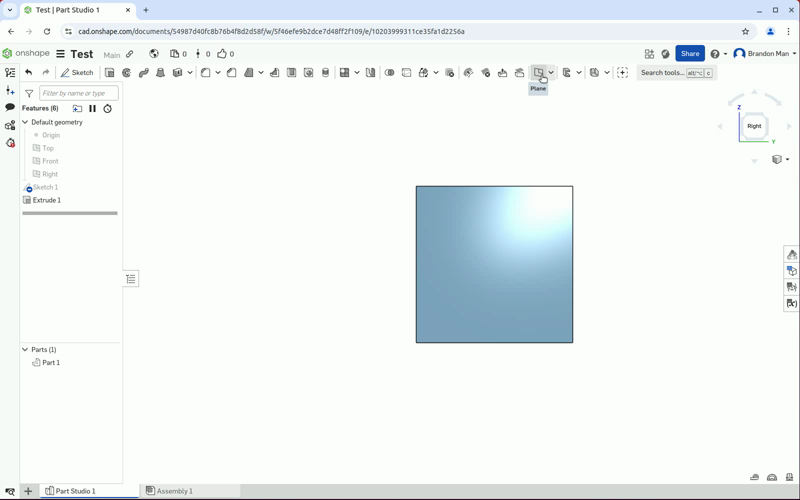
mouse_move(73, 176)
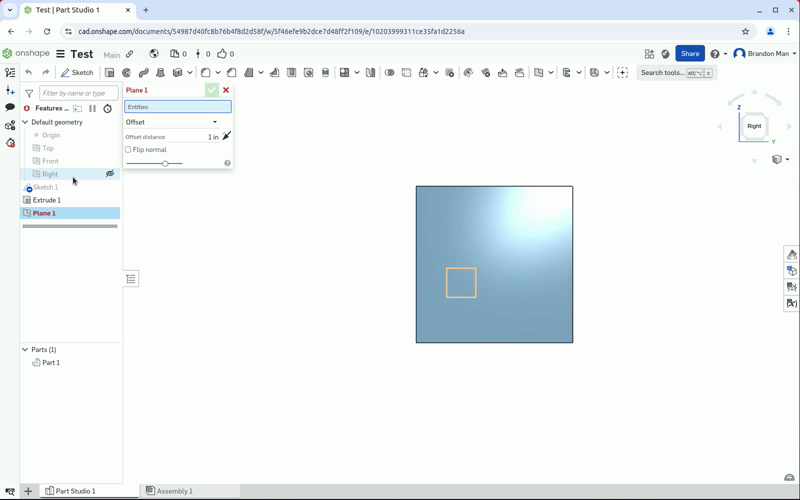
click(73, 176)
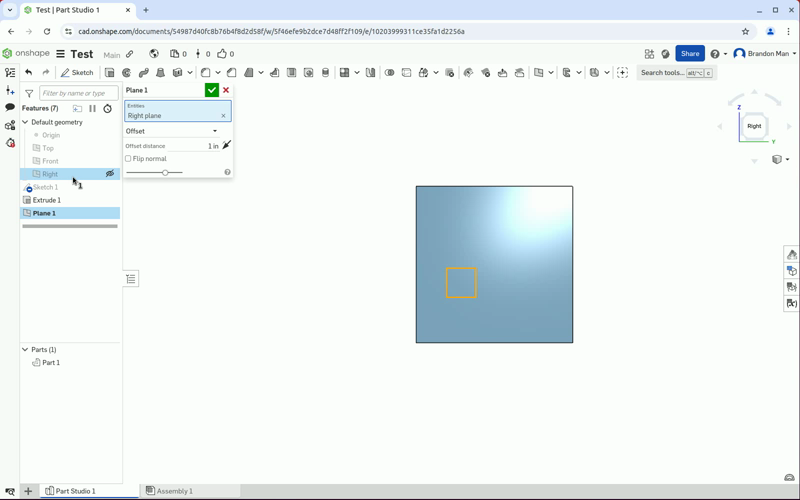
key(tab, 2)
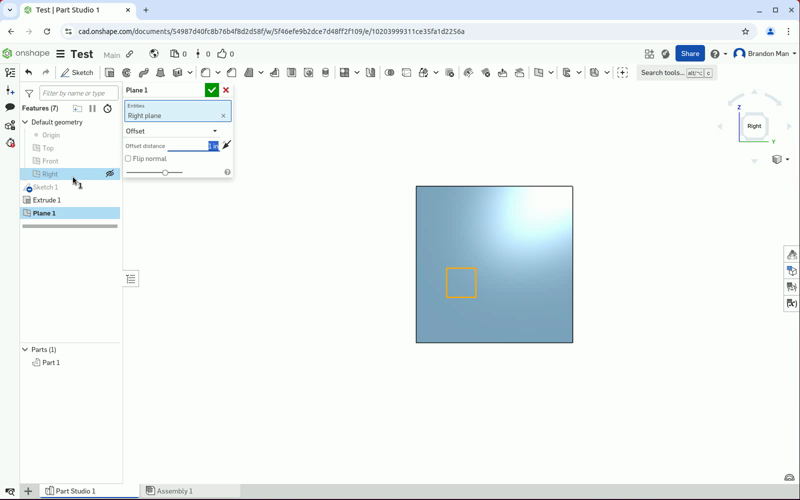
text(8.196)
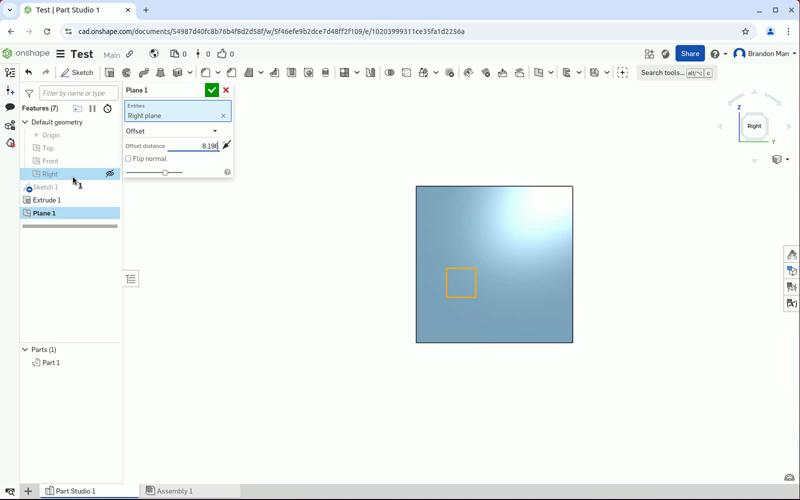
key(enter, 2)
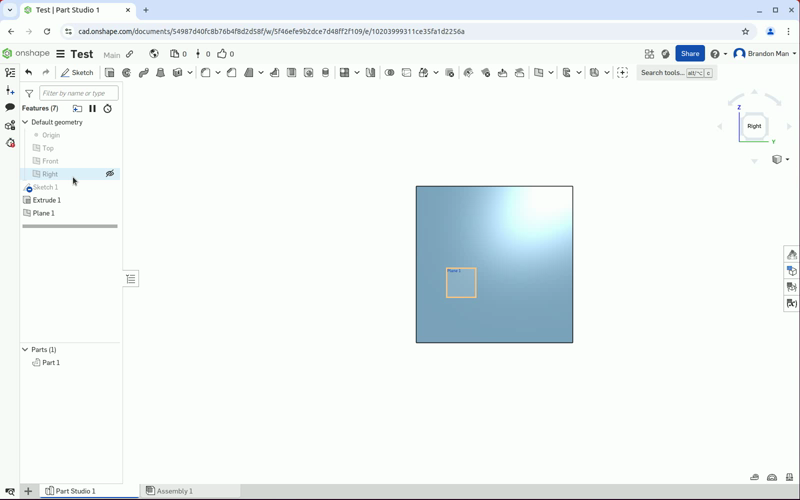
key(shift+s)
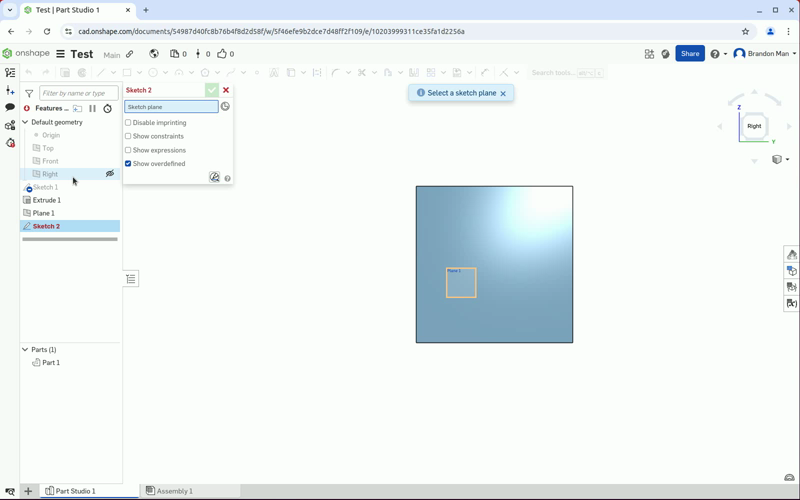
mouse_move(73, 215)
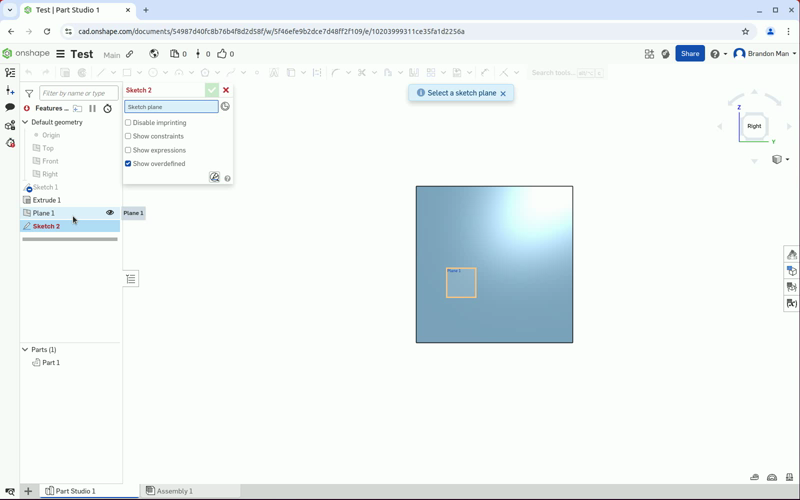
click(73, 215)
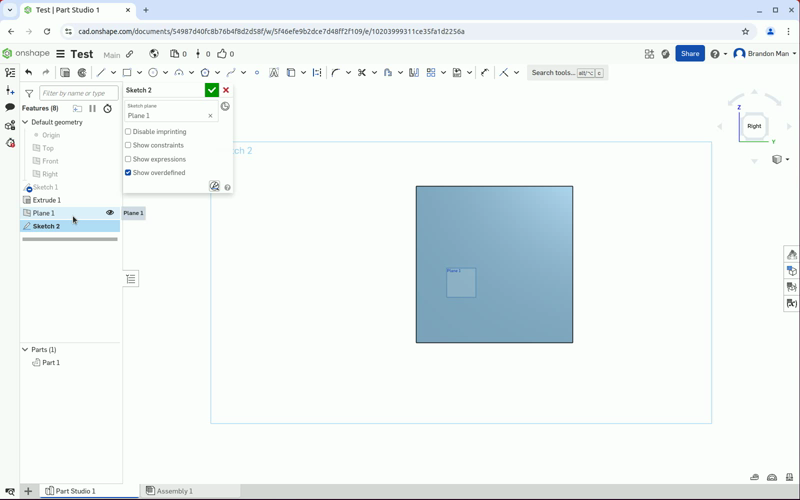
mouse_move(73, 352)
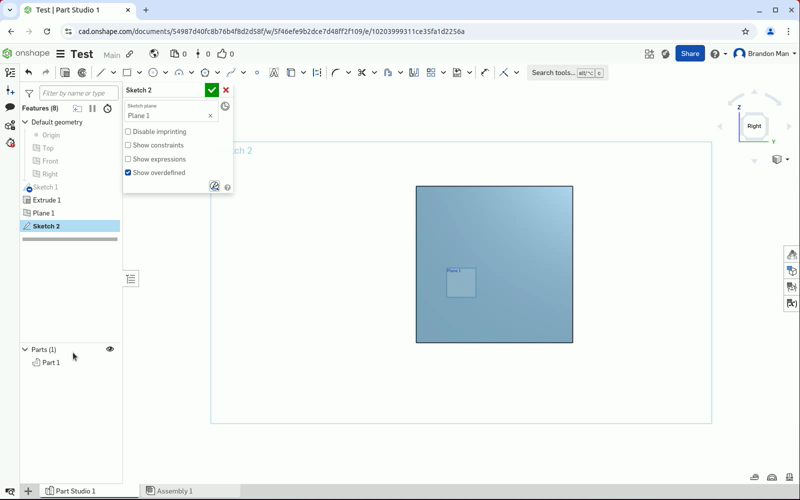
key(y)
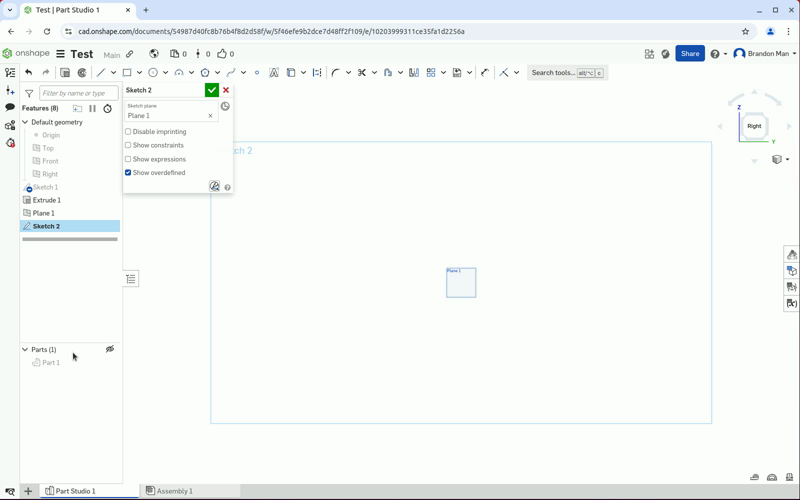
key(c)
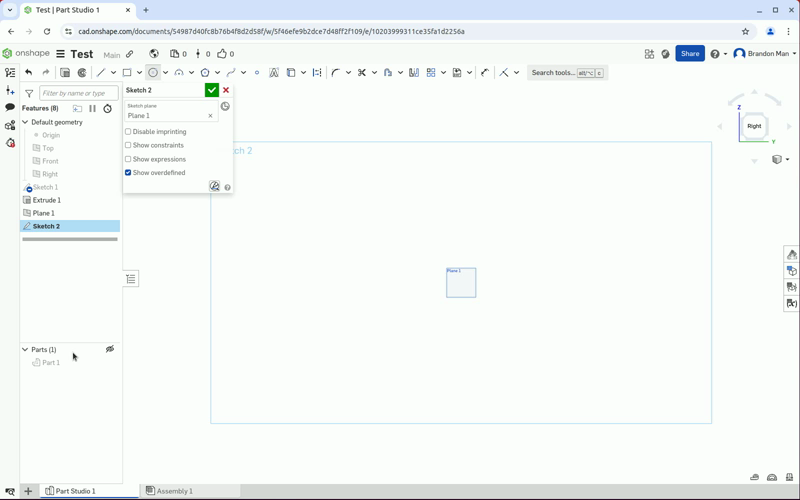
key_down(shift)
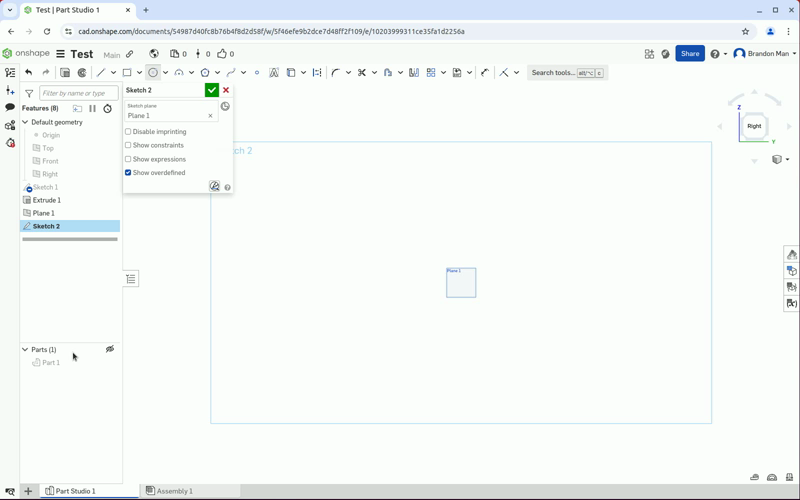
mouse_move(457, 226)
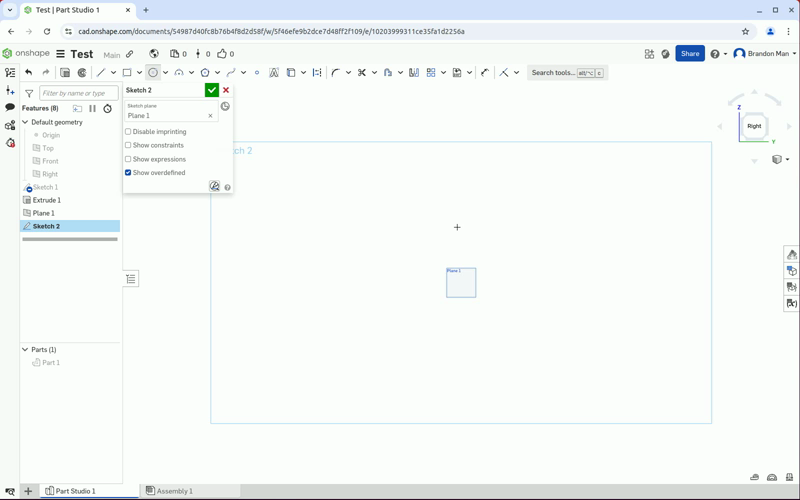
click(457, 226)
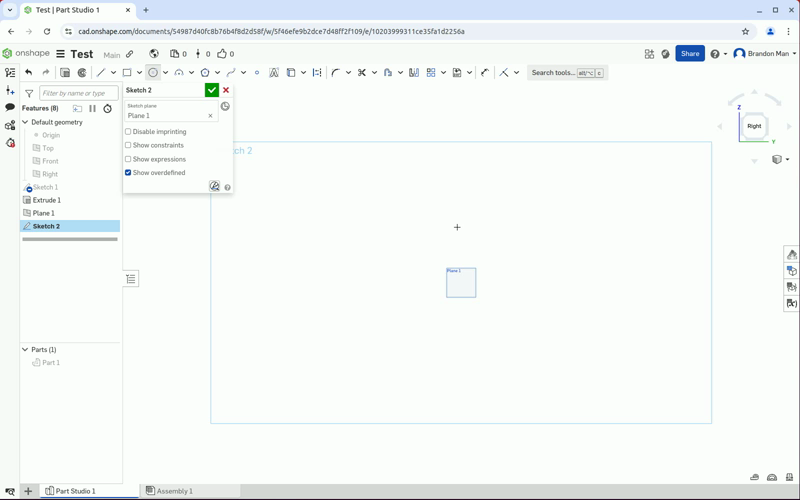
key_up(shift)
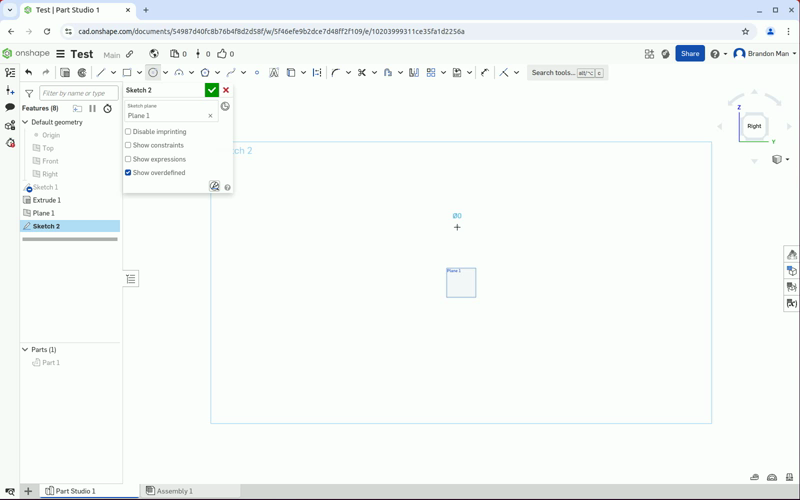
mouse_move(477, 226)
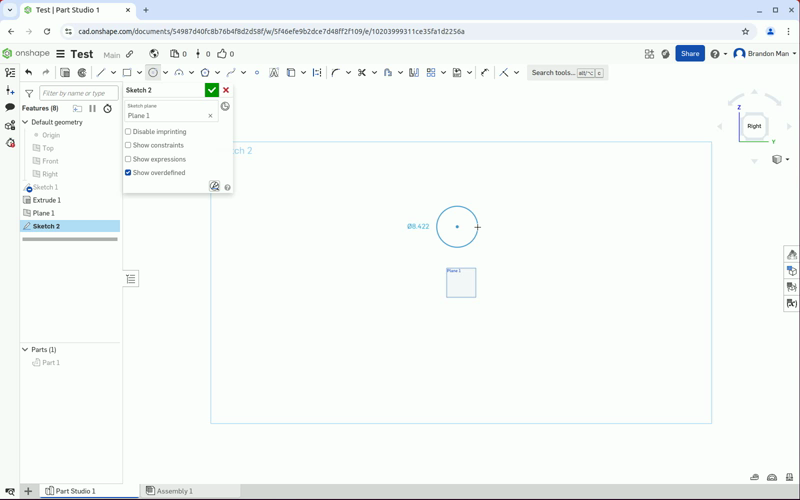
click(477, 226)
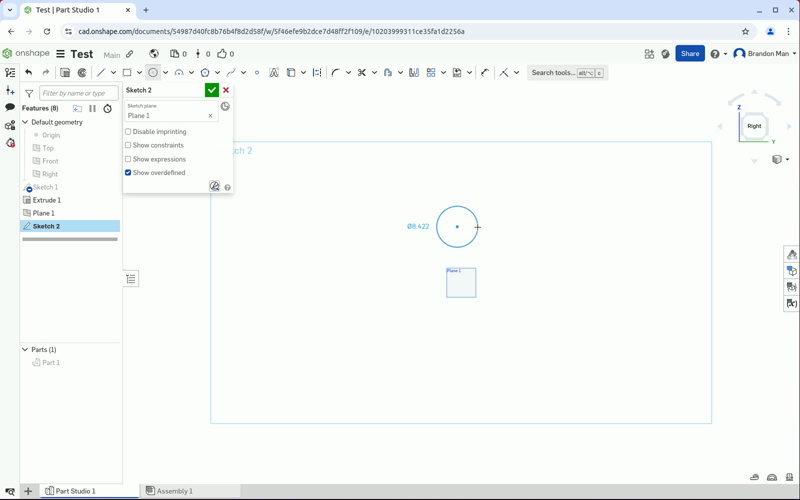
key(esc)
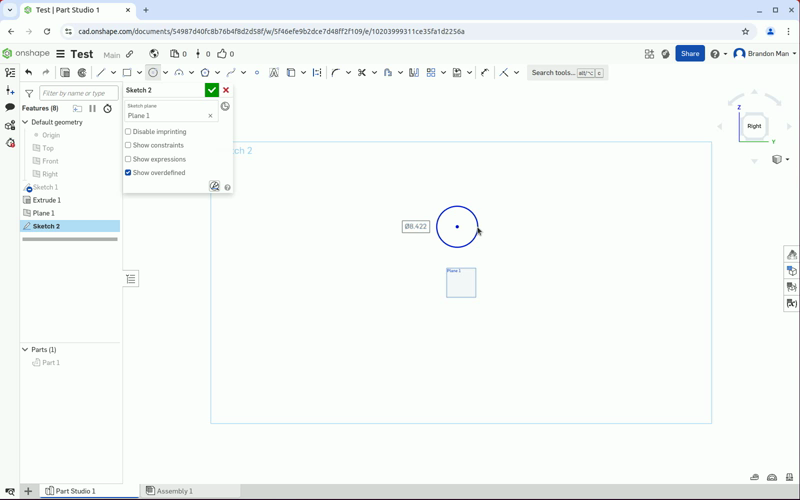
mouse_move(469, 226)
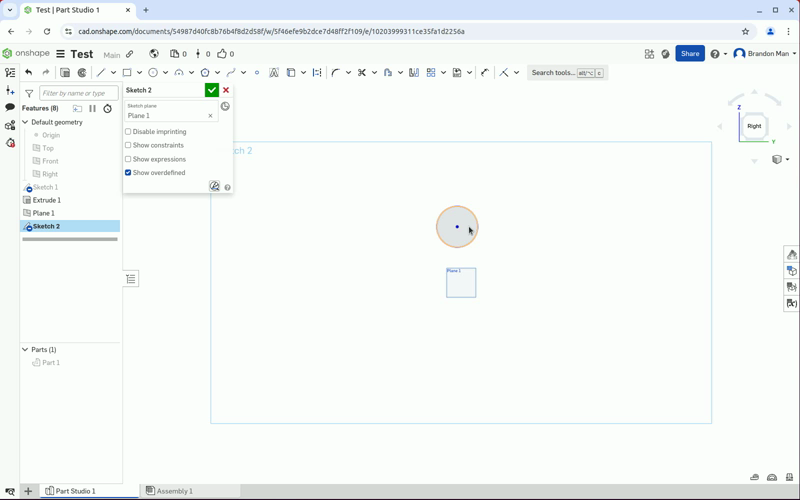
scroll(6)
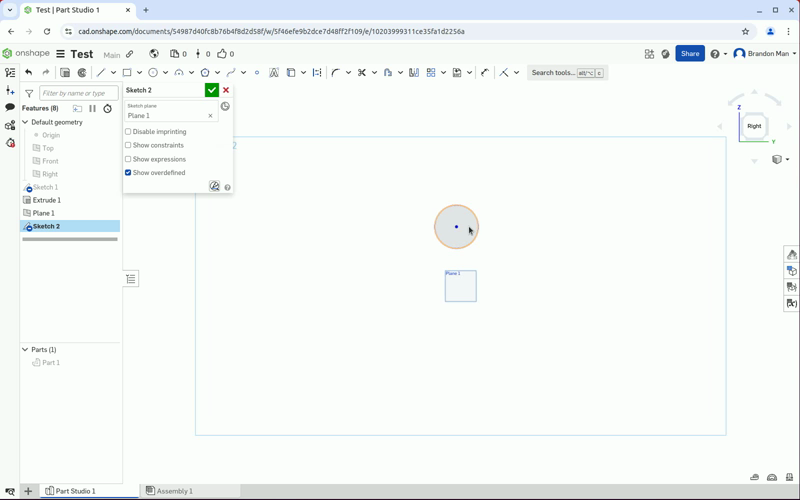
scroll(6)
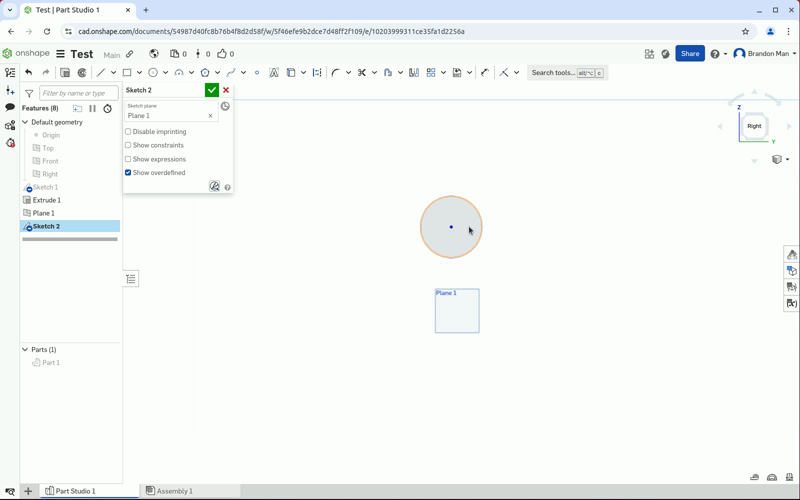
scroll(6)
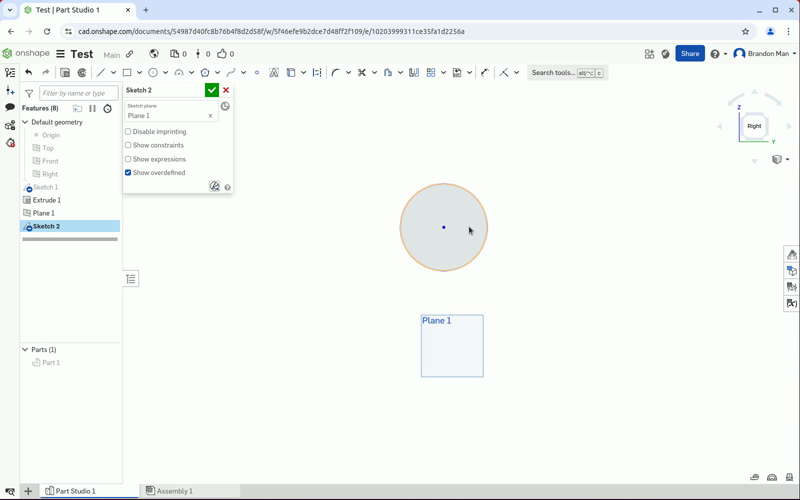
scroll(6)
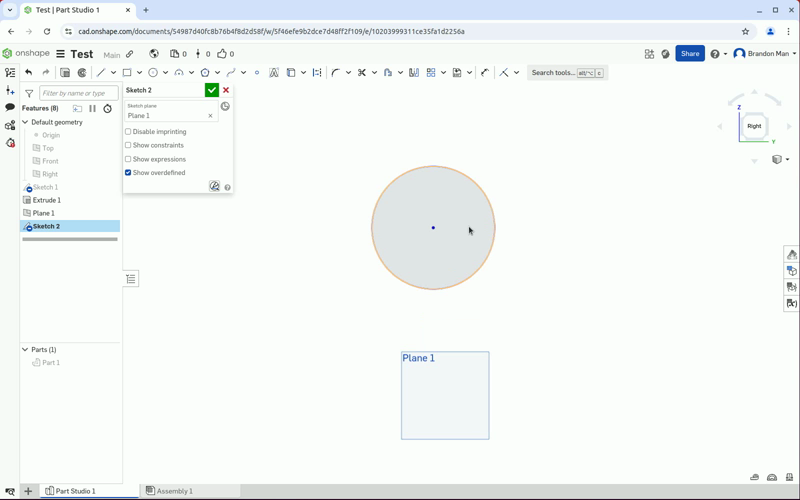
scroll(6)
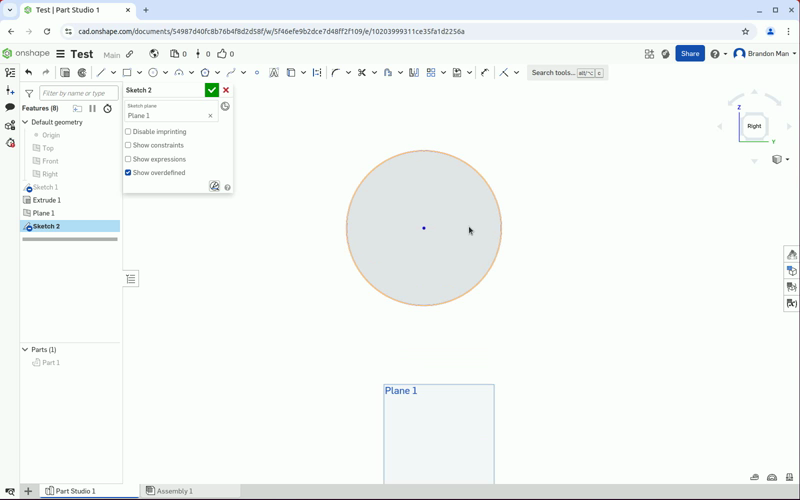
scroll(6)
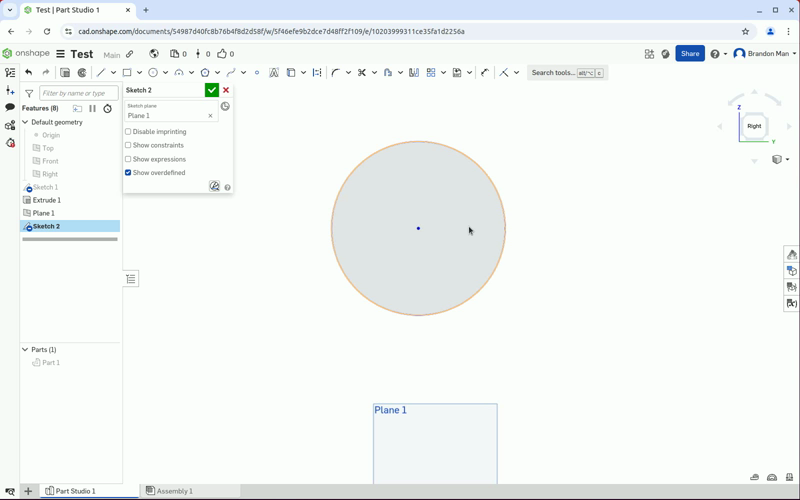
scroll(6)
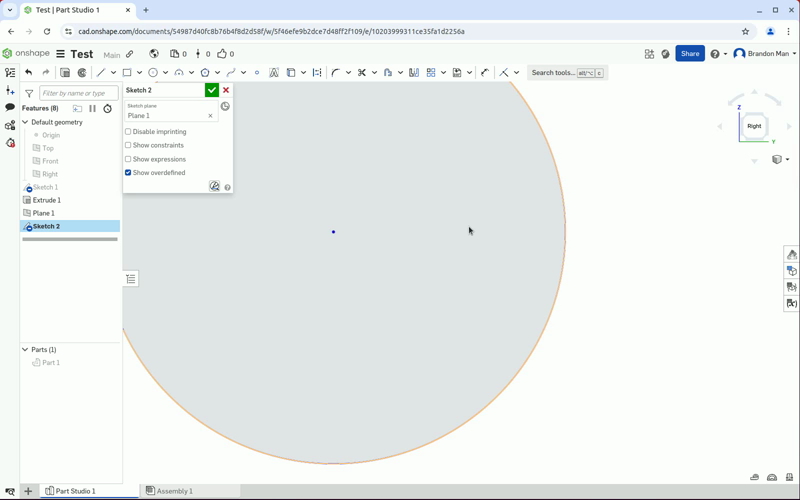
click(469, 226)
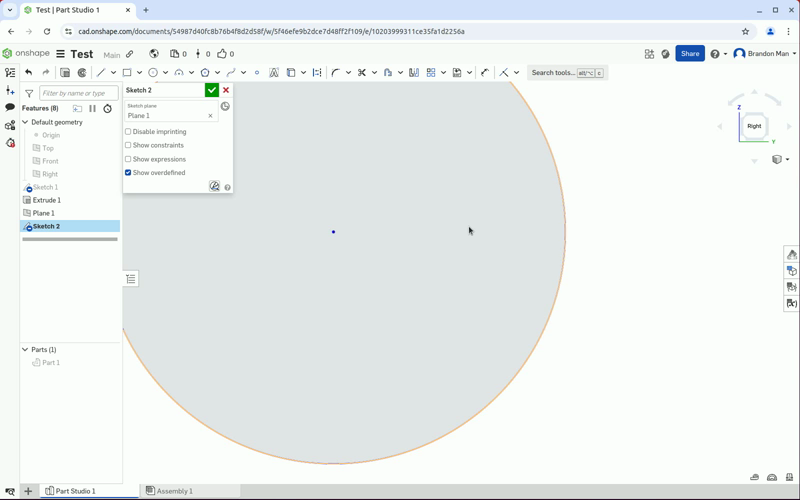
scroll(-6)
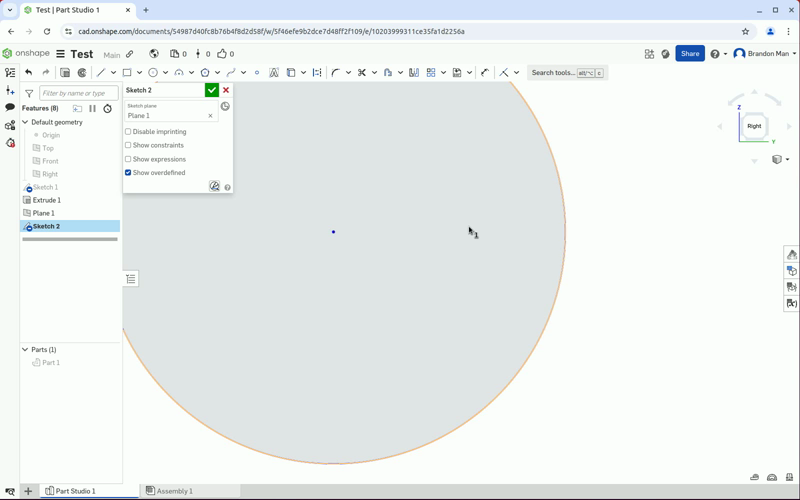
scroll(-6)
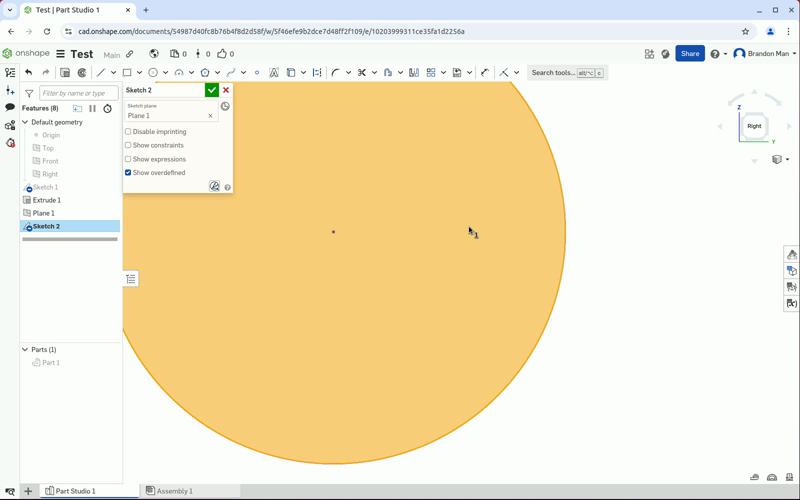
scroll(-6)
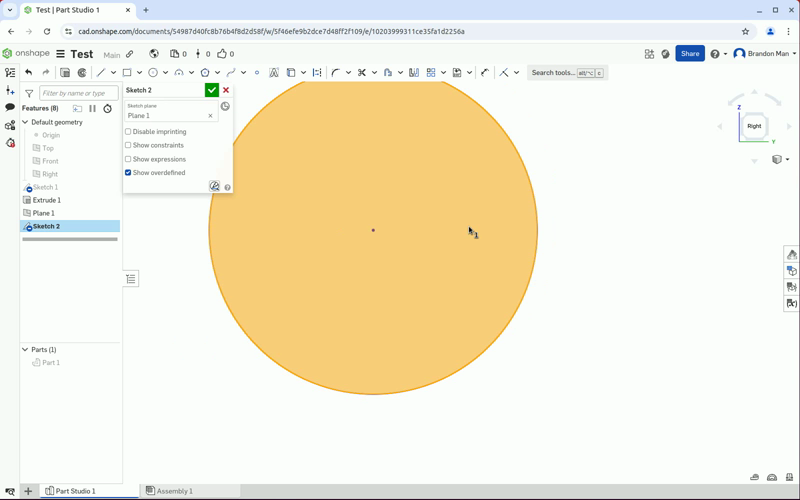
scroll(-6)
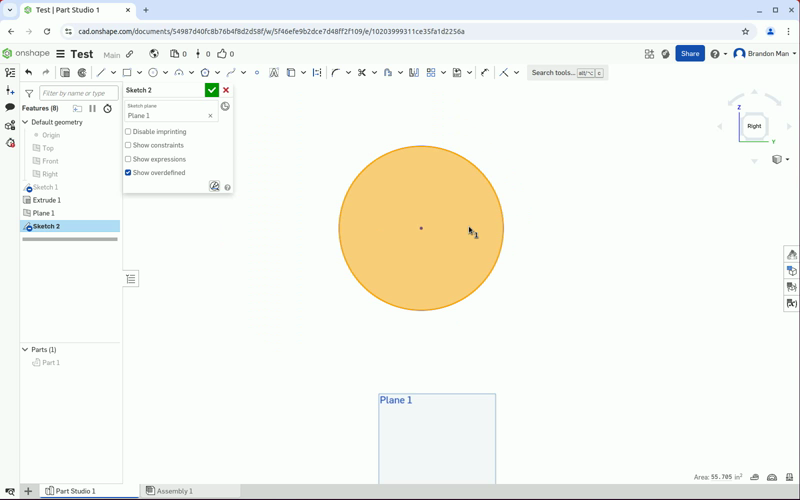
scroll(-6)
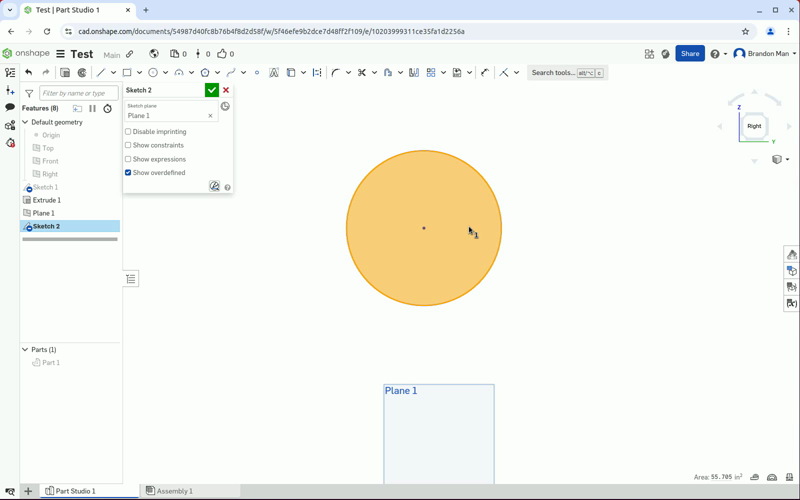
scroll(-6)
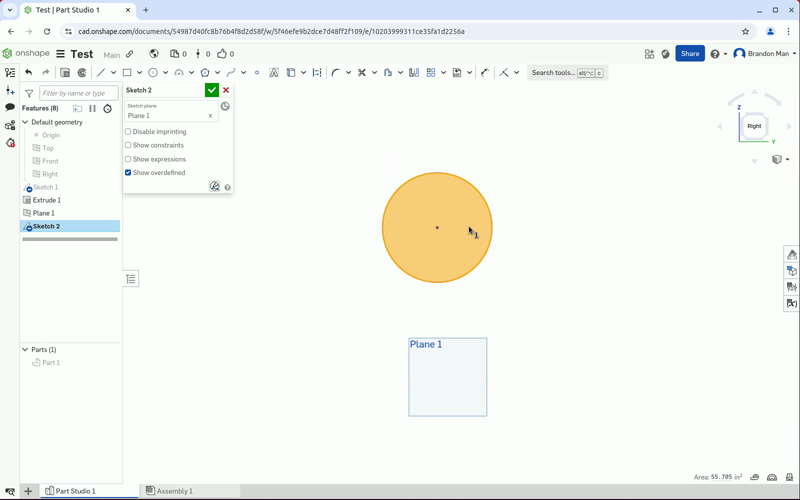
scroll(-6)
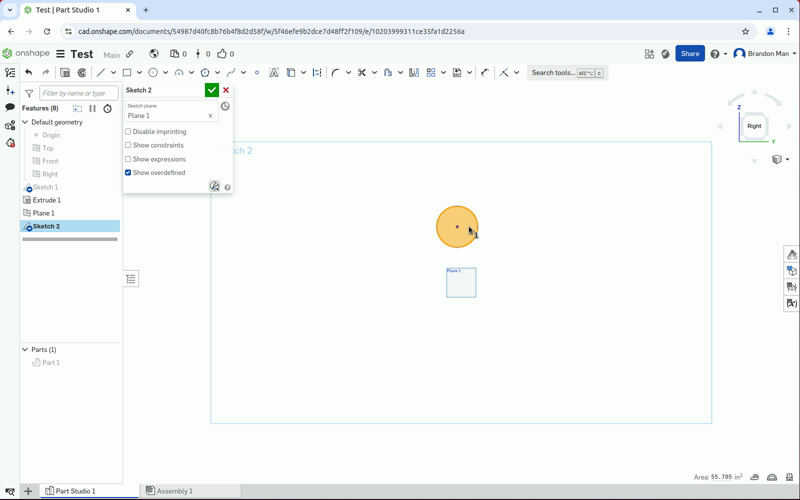
mouse_move(73, 352)
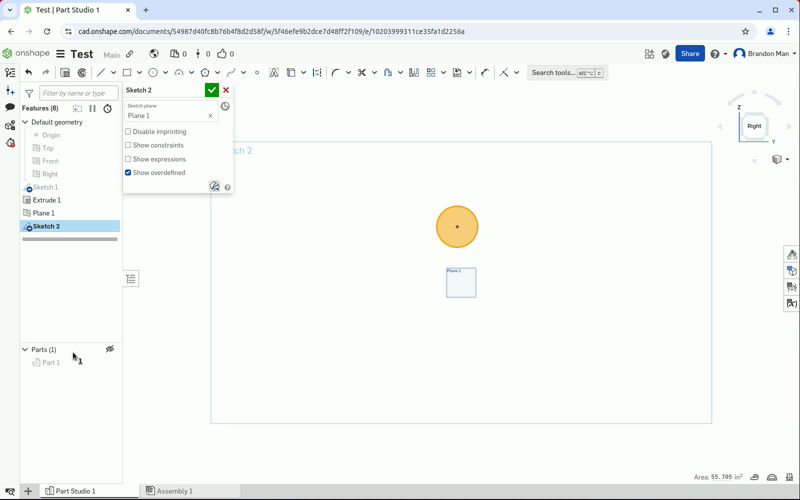
key(shift+y)
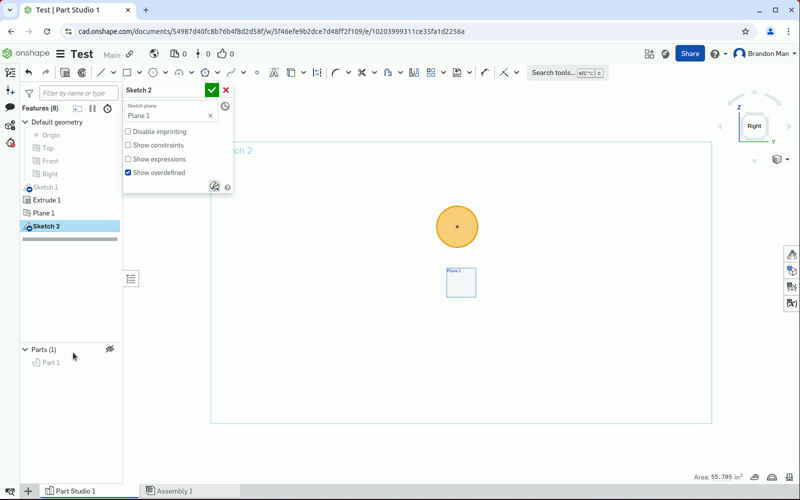
key(shift+e)
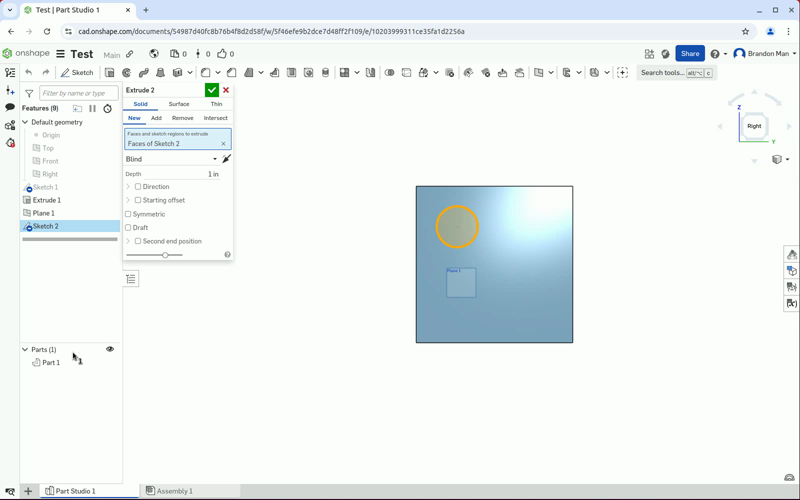
mouse_move(143, 106)
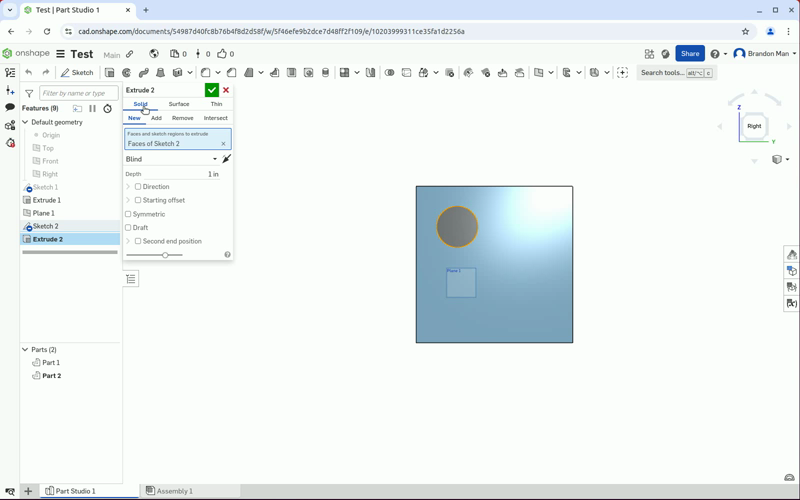
click(143, 106)
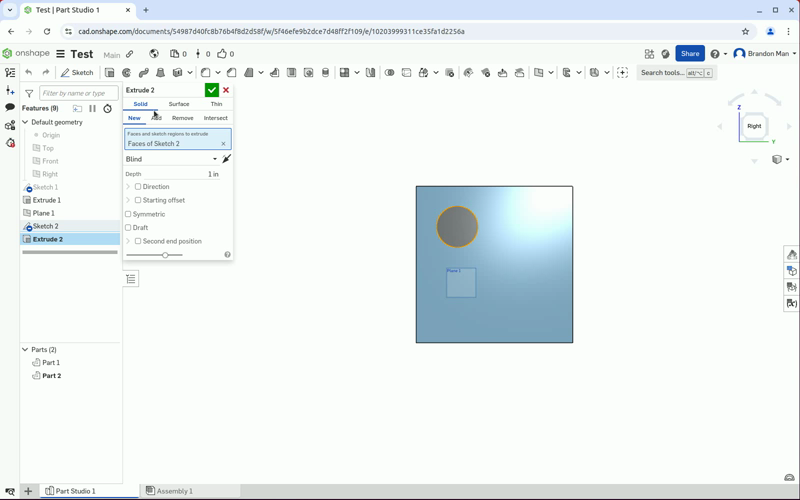
mouse_move(186, 120)
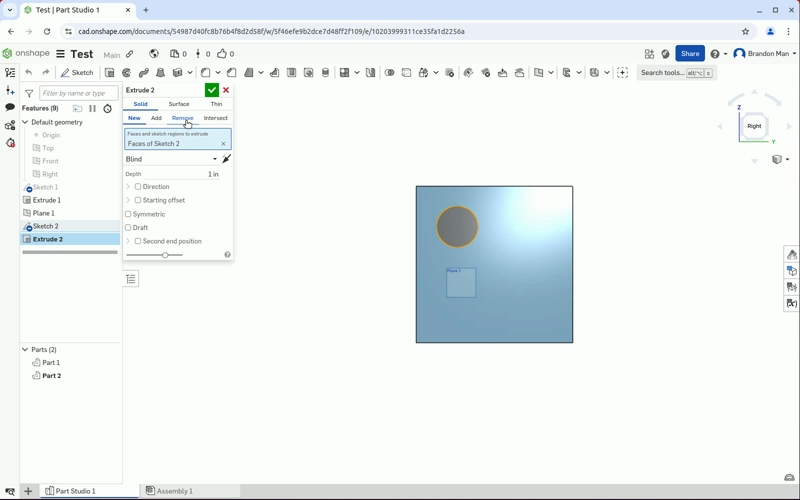
click(186, 120)
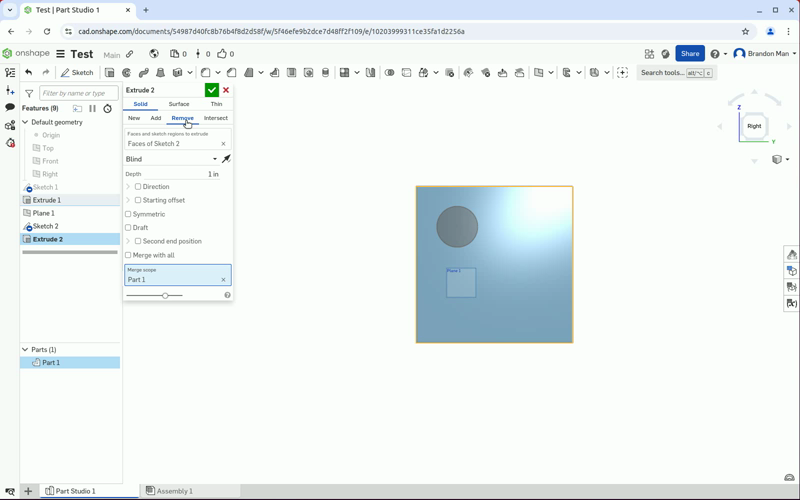
key(tab, 4)
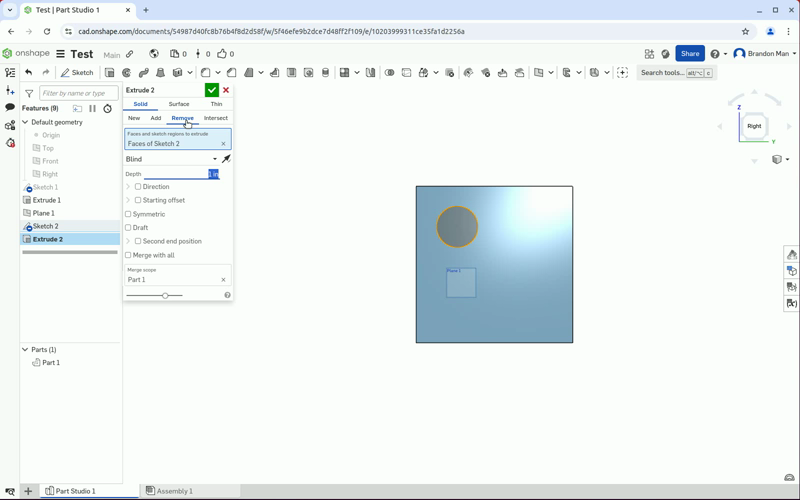
text(30.811)
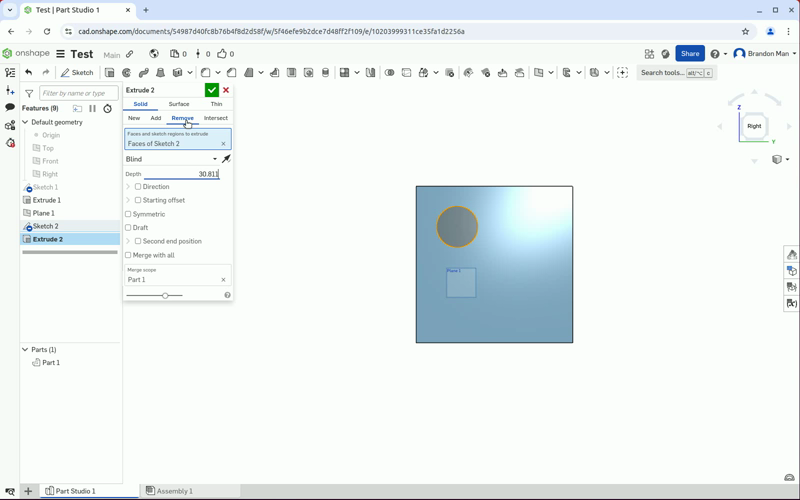
key(tab, 6)
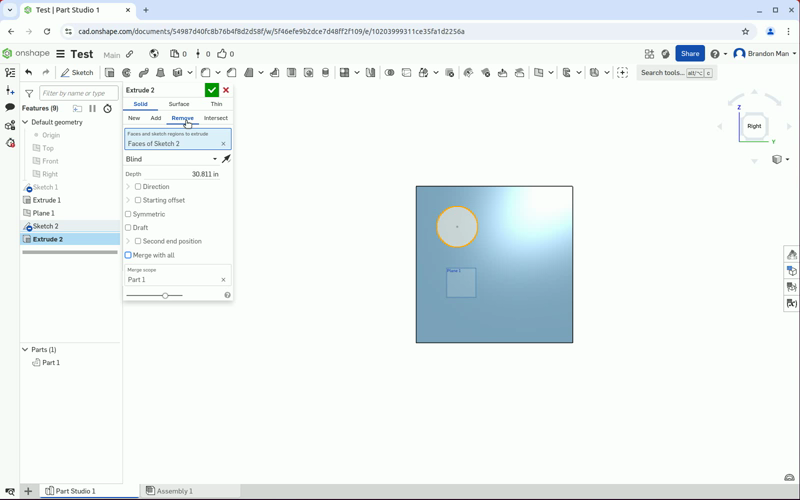
key(space)
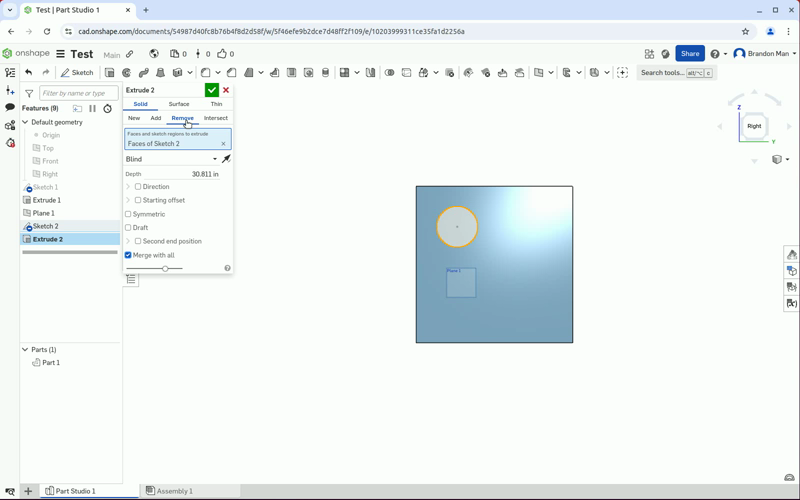
key(enter)
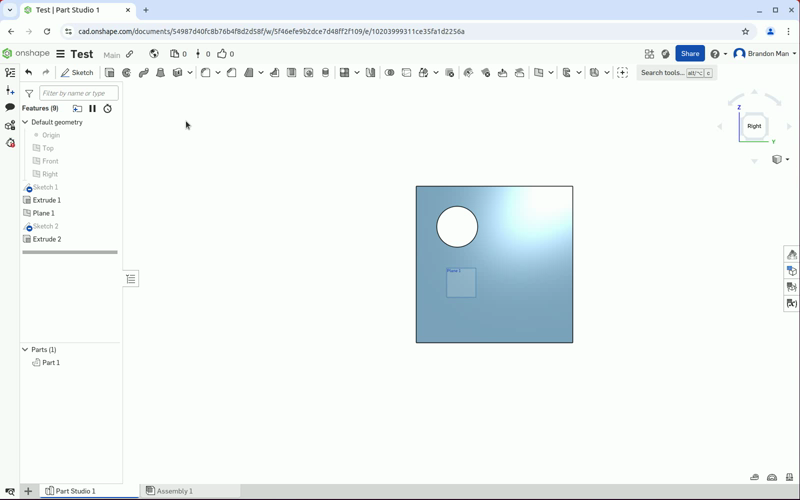
key(shift+h)
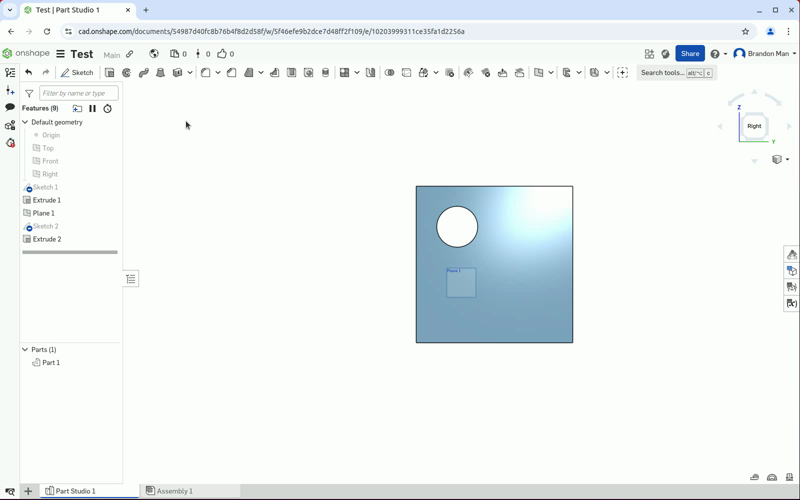
key(shift+h)
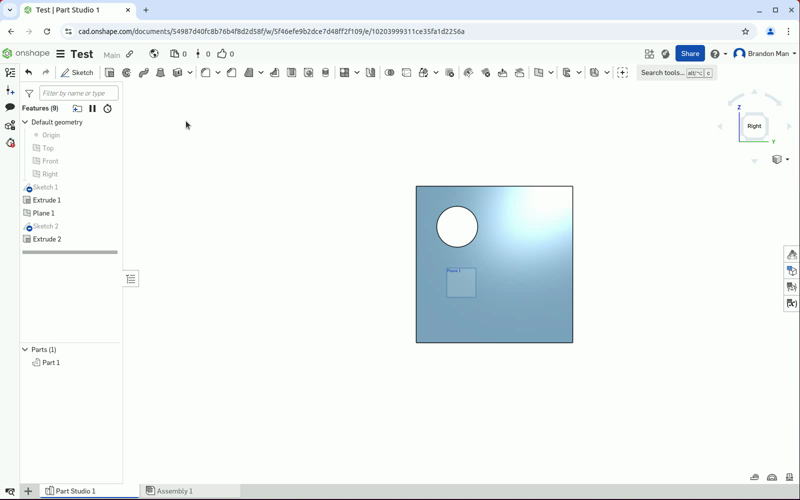
mouse_move(73, 189)
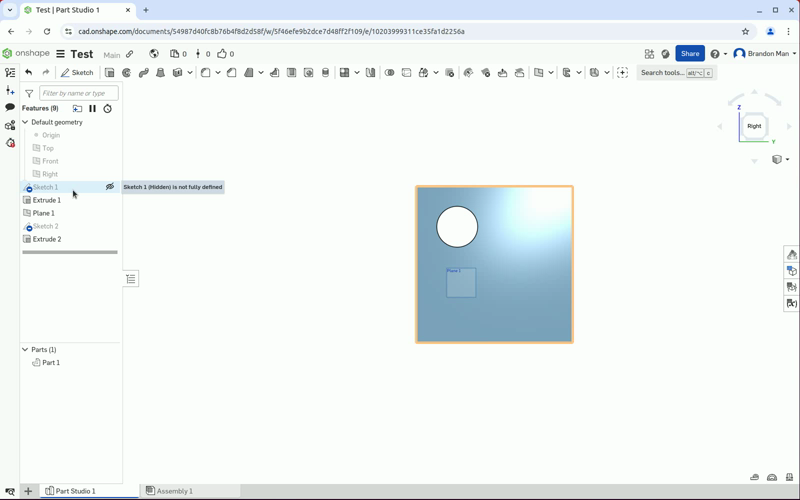
click(73, 189)
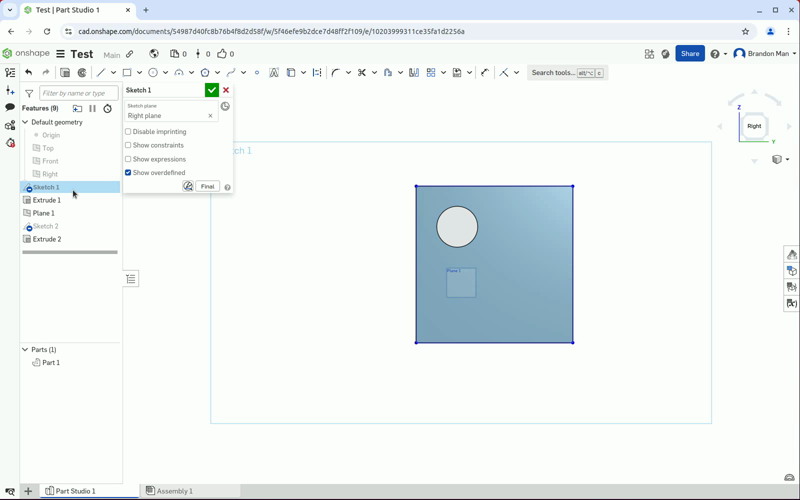
mouse_move(229, 92)
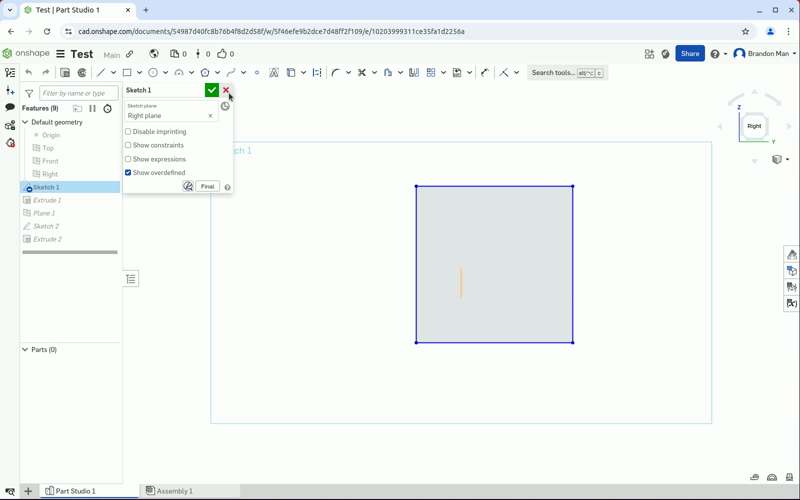
click(229, 92)
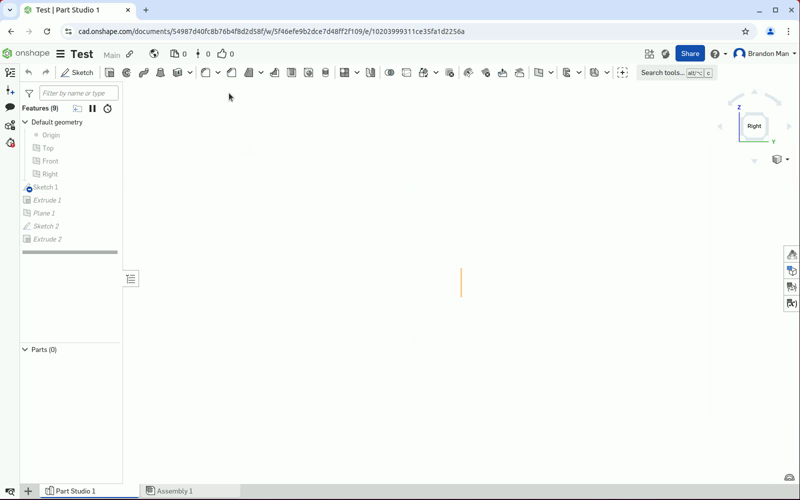
mouse_move(73, 352)
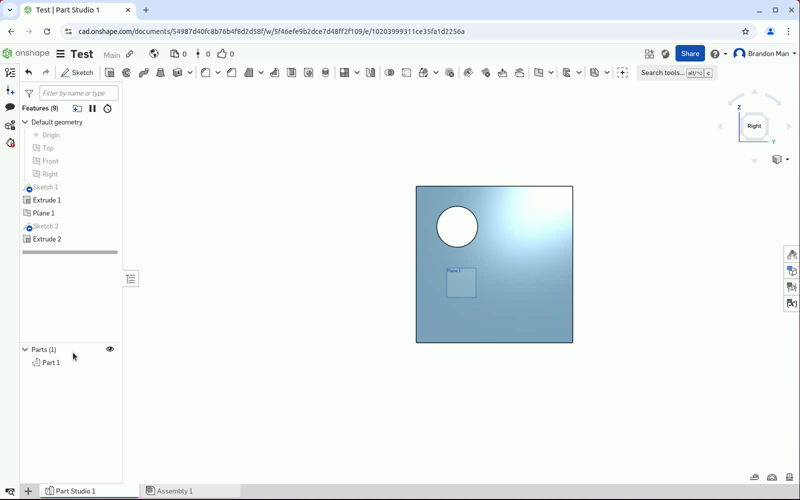
key(y)
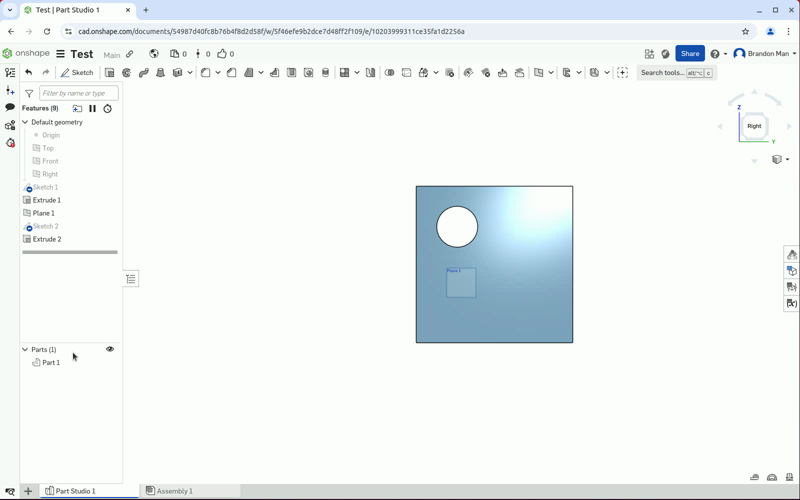
key(shift+p)
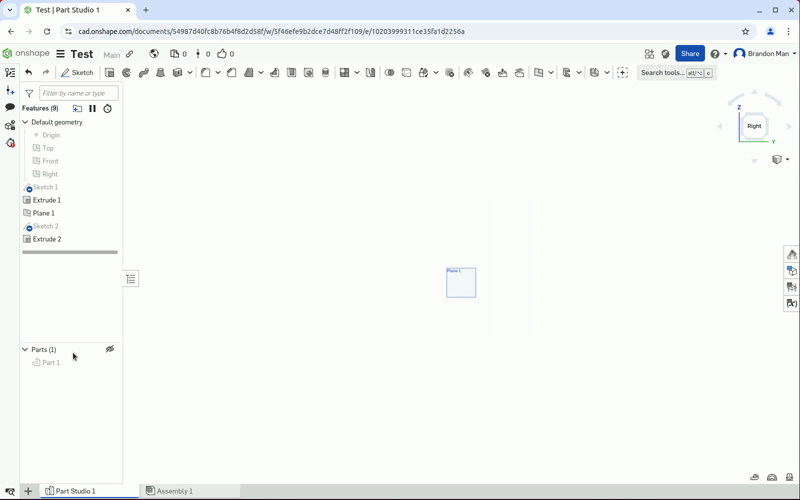
key(space)
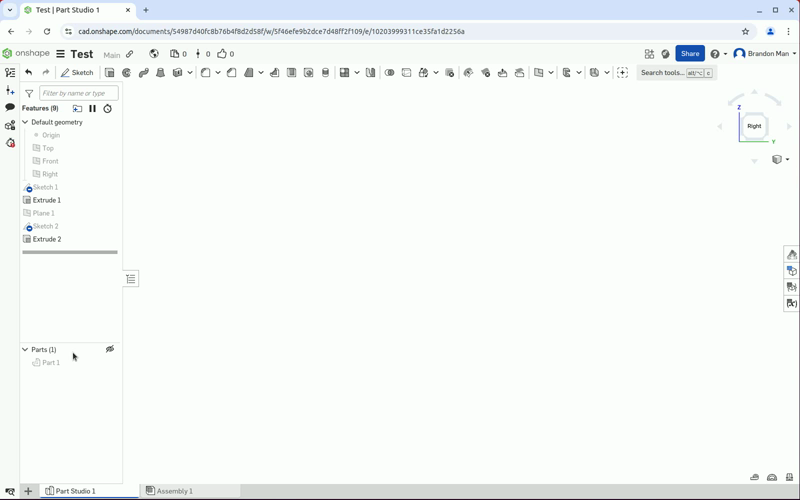
key_down(shift)
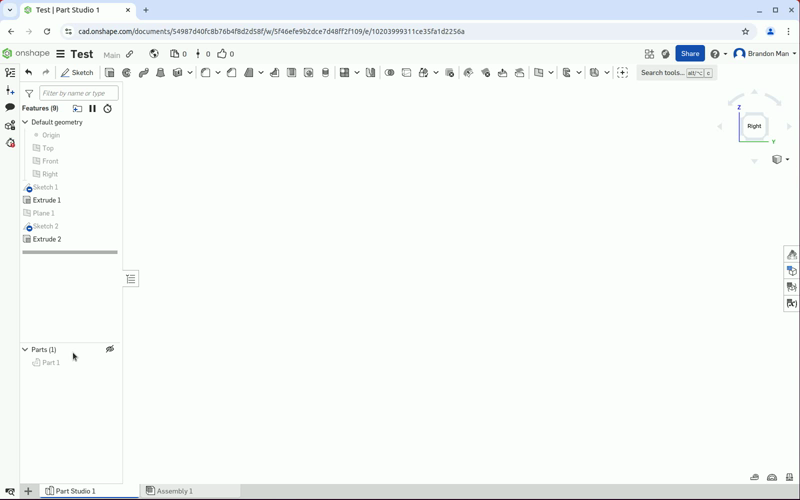
key(right)
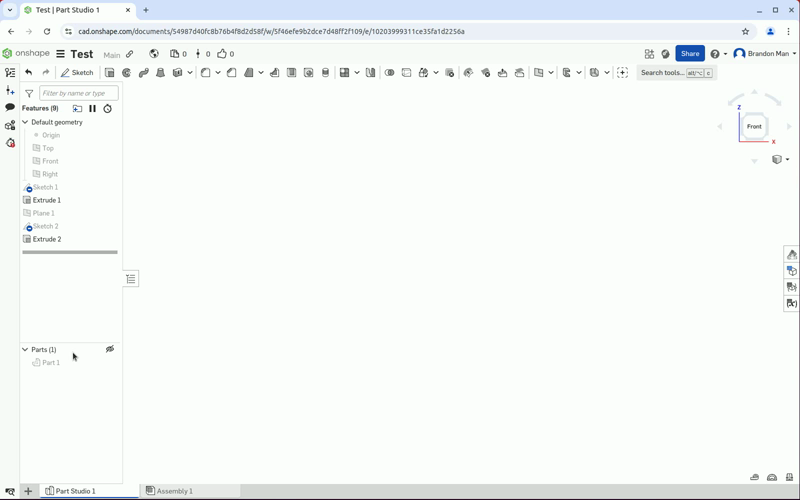
key_up(shift)
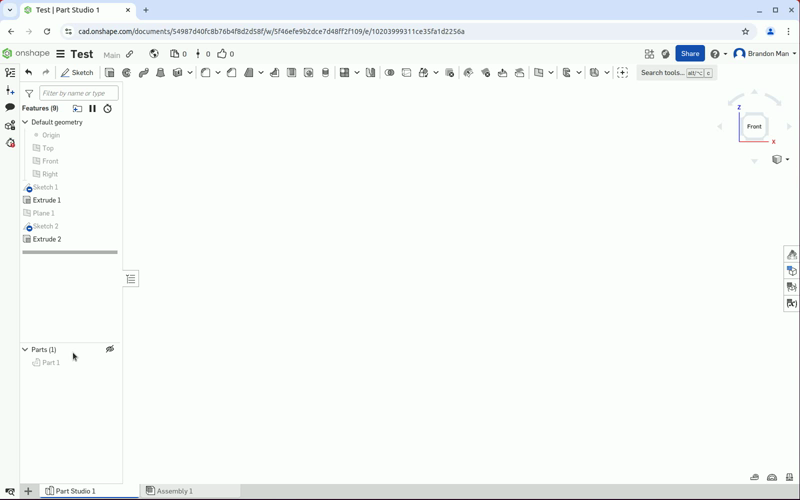
key(space)
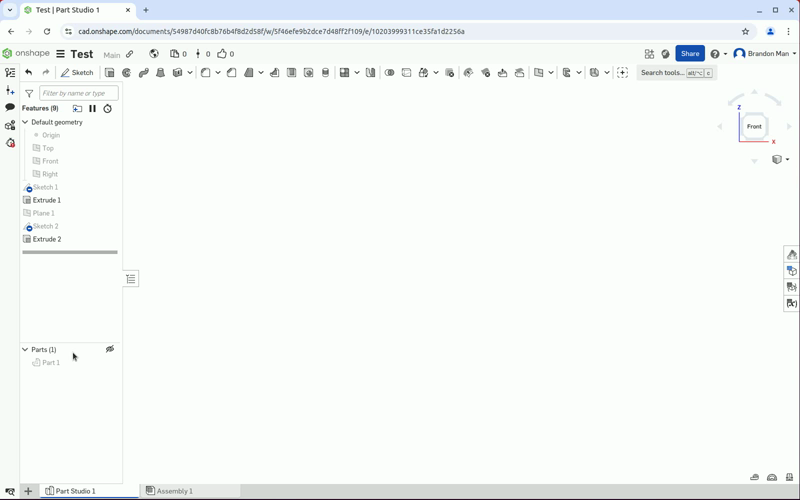
key_down(shift)
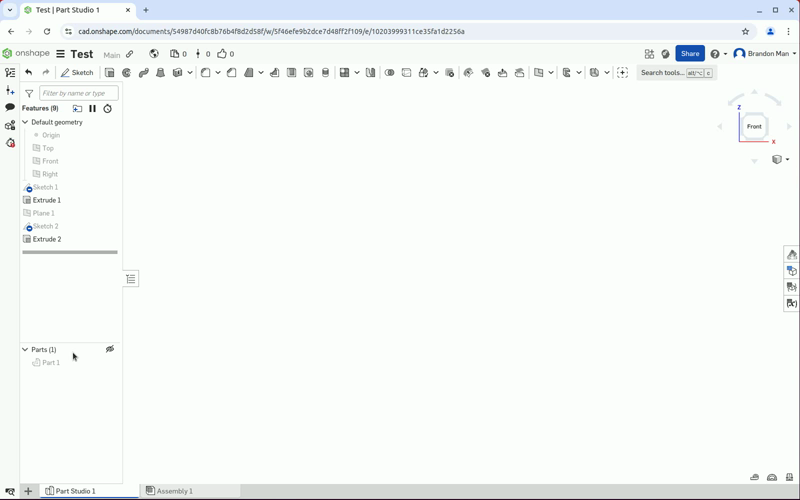
key(down)
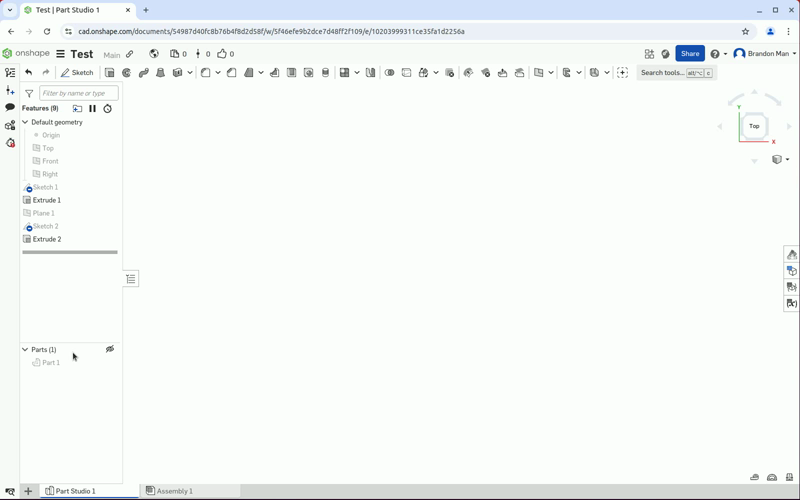
key_up(shift)
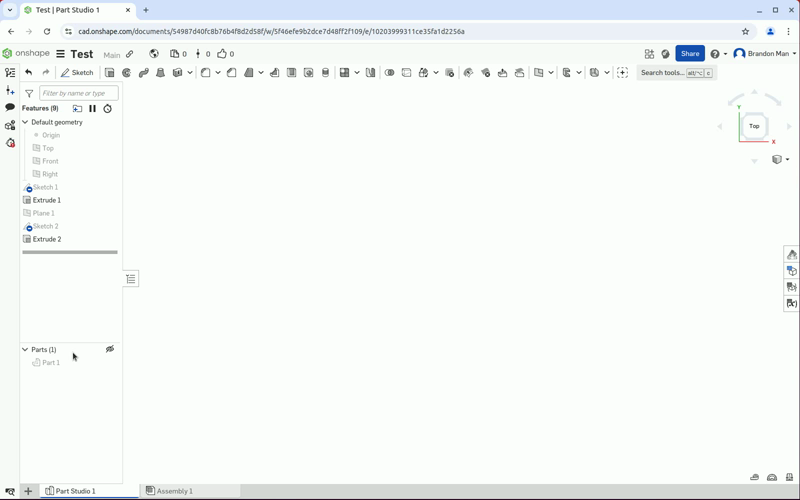
mouse_move(73, 352)
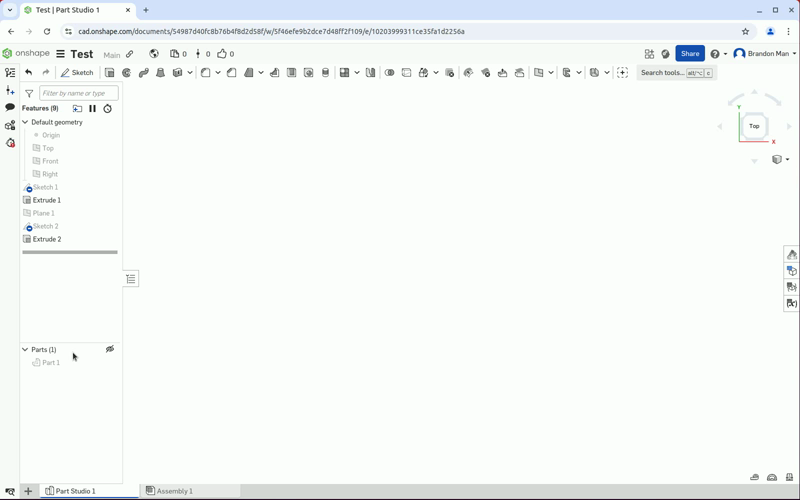
key(shift+y)
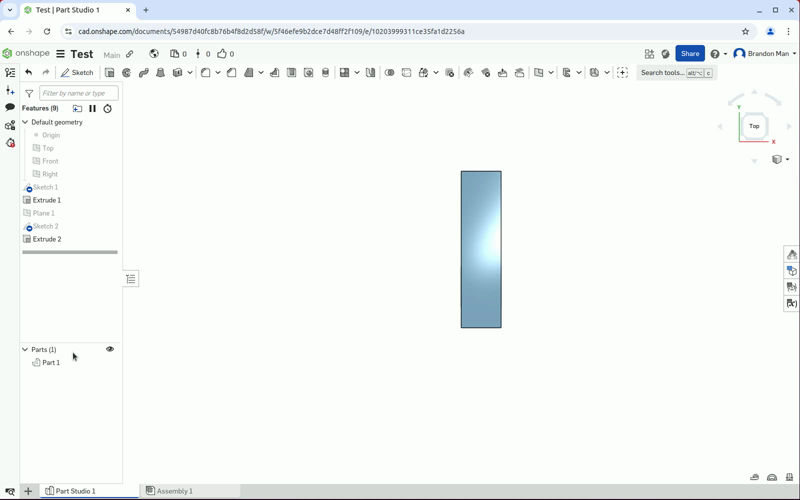
mouse_move(541, 75)
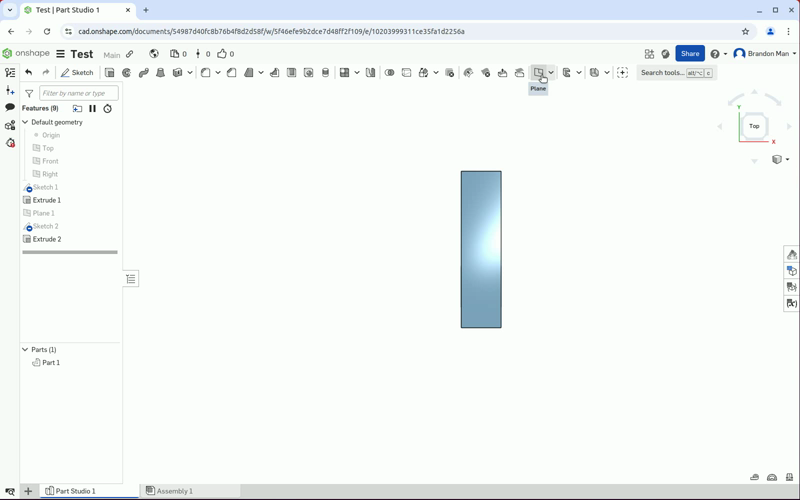
click(541, 75)
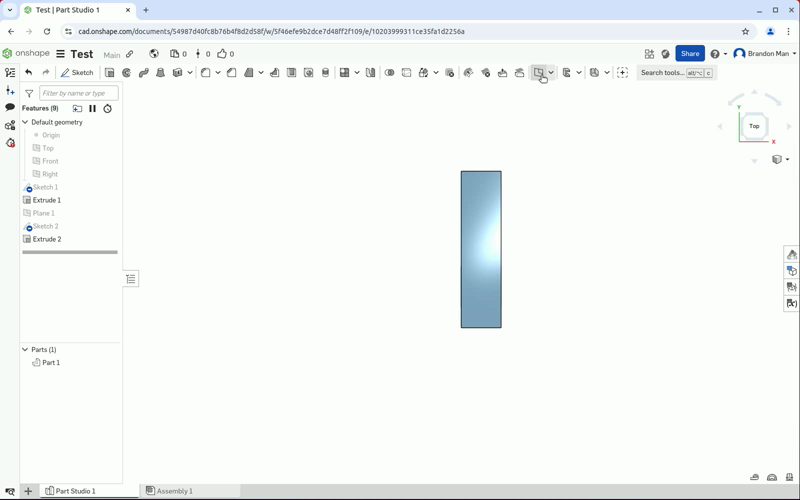
mouse_move(73, 150)
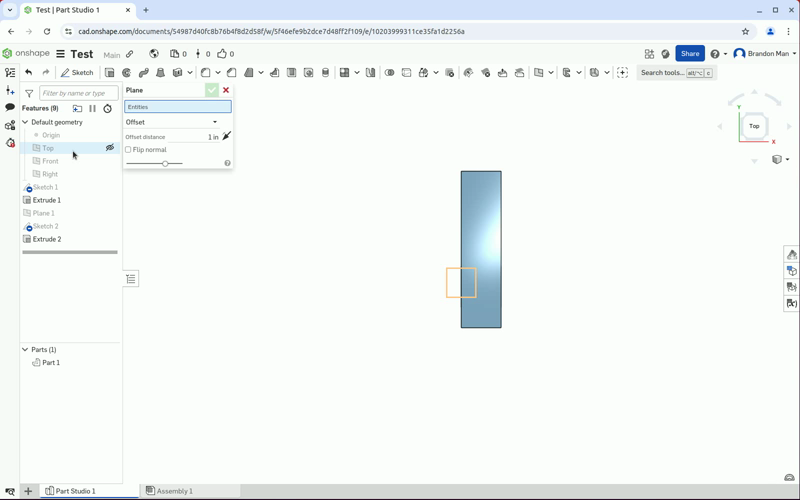
click(73, 150)
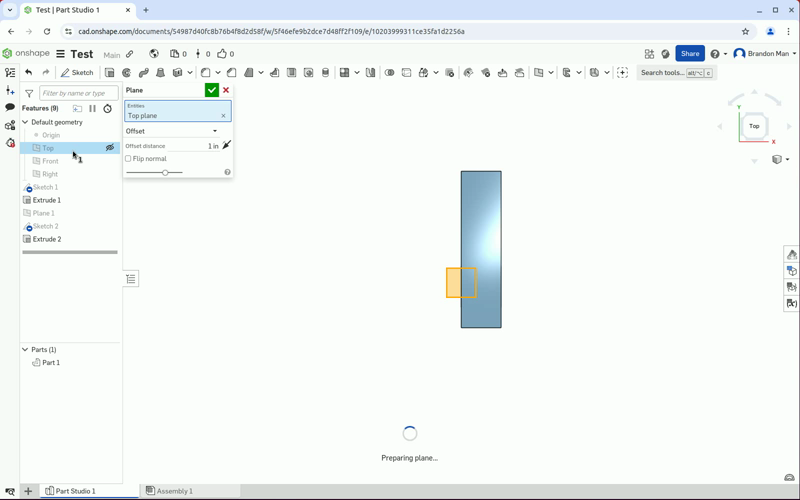
key(tab, 2)
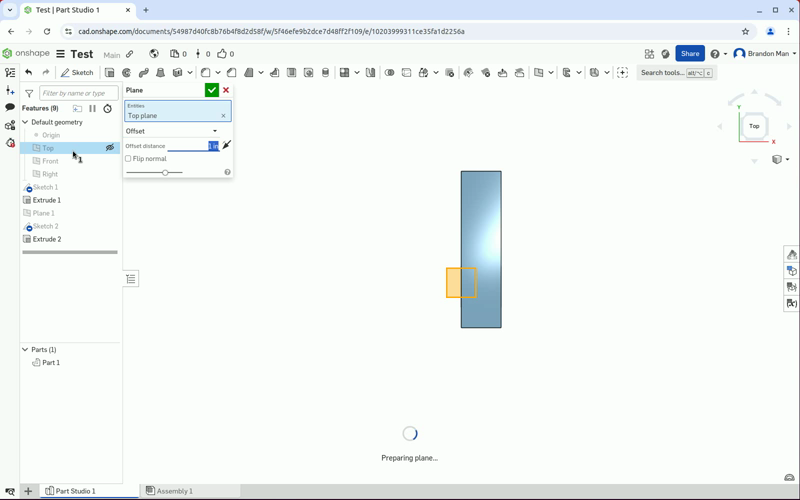
text(19.966)
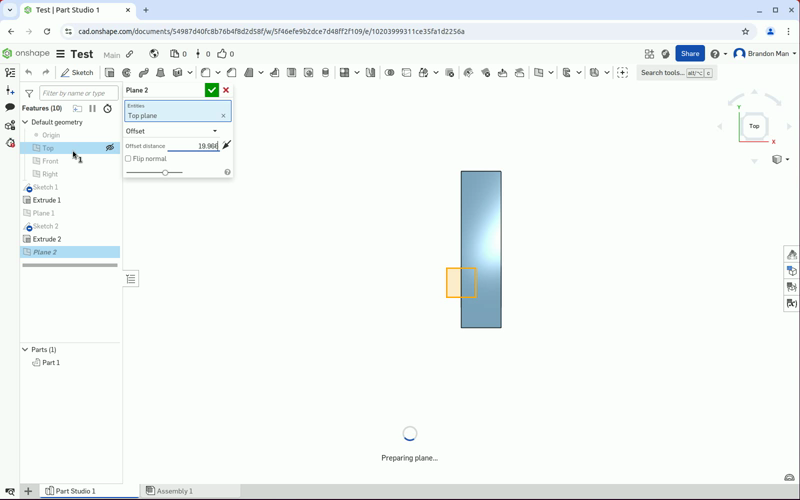
key(enter, 2)
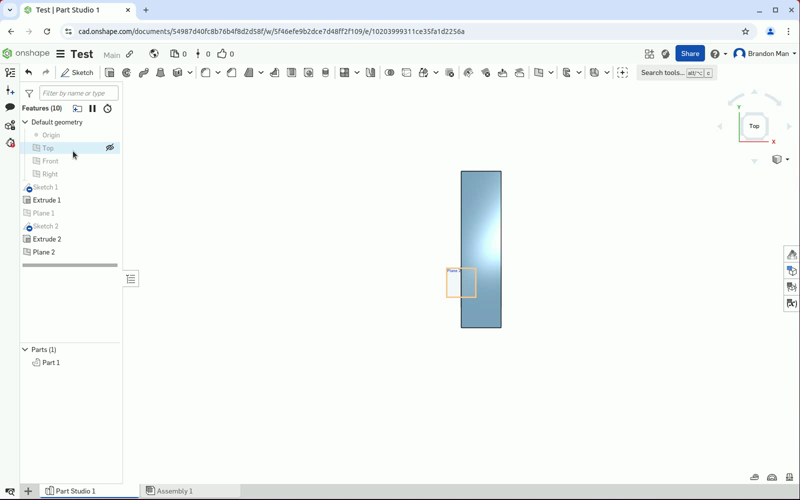
key(shift+s)
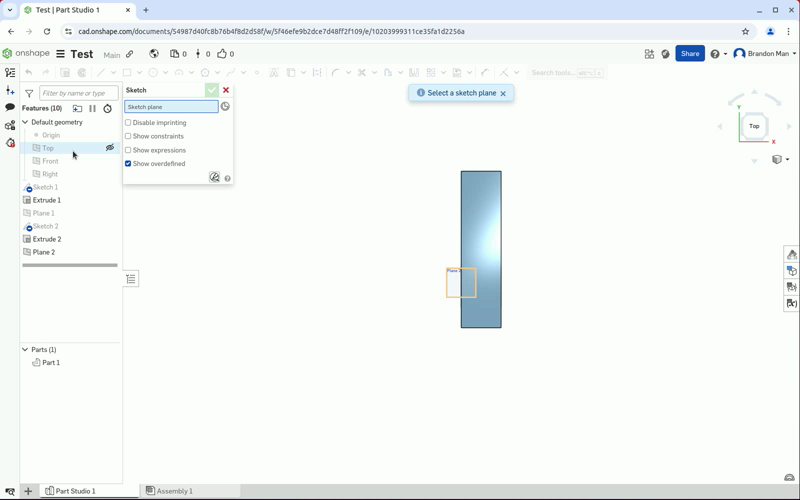
mouse_move(73, 254)
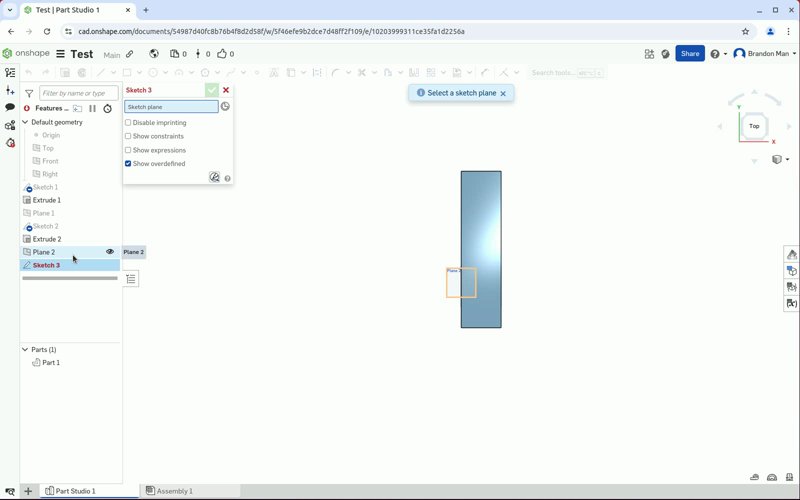
click(73, 254)
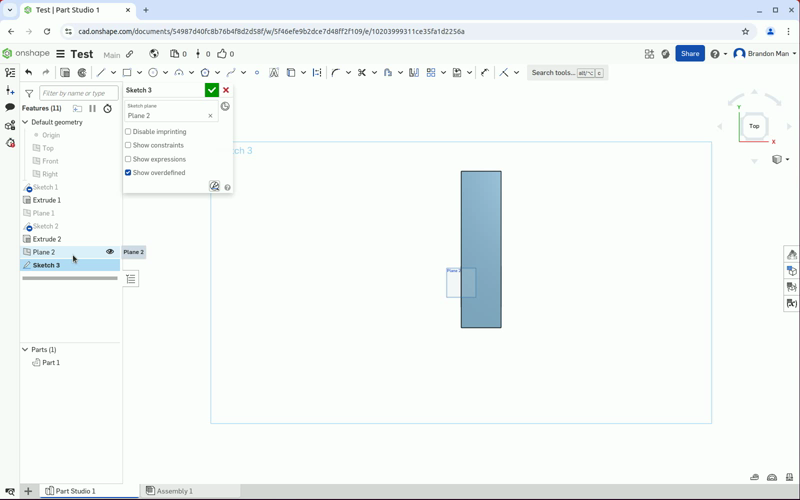
mouse_move(73, 352)
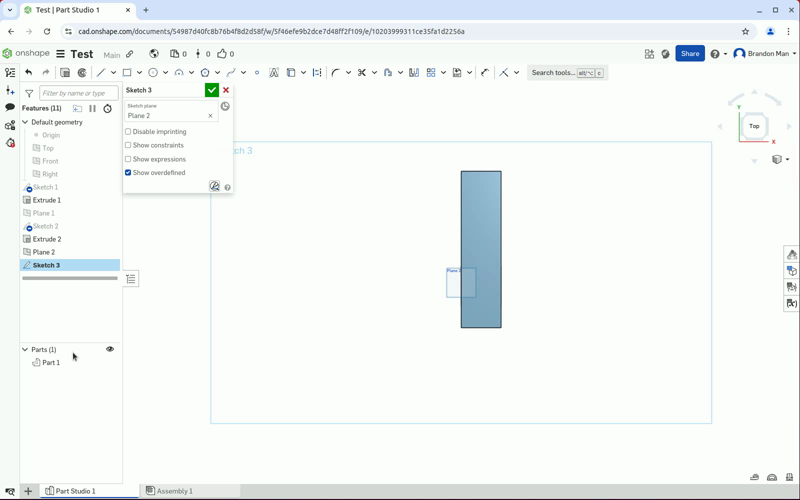
key(y)
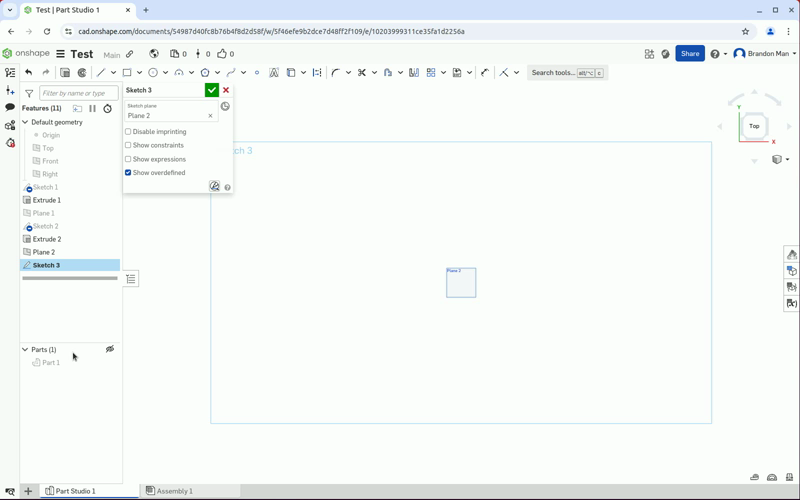
key(l)
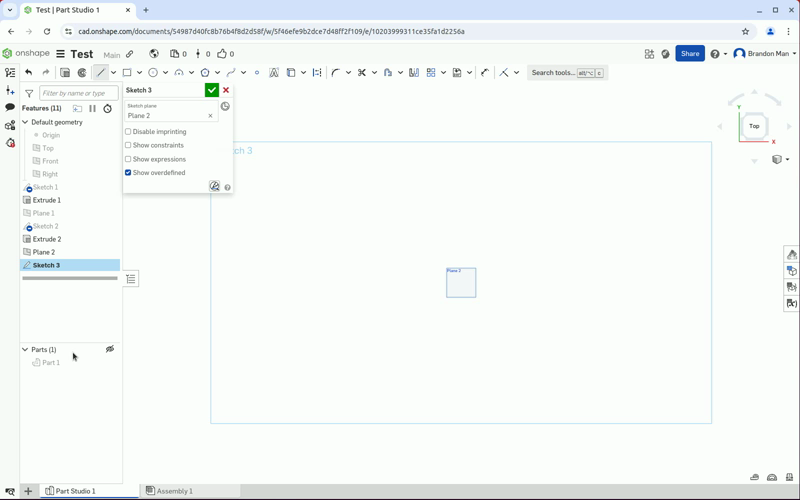
key_down(shift)
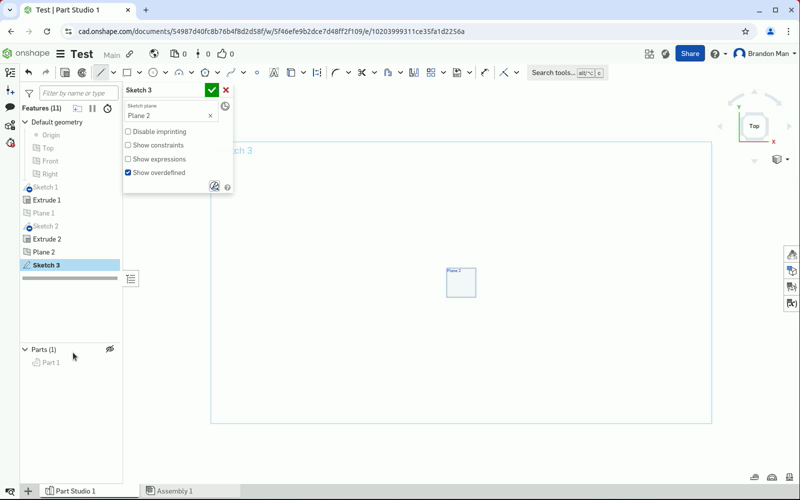
mouse_move(470, 327)
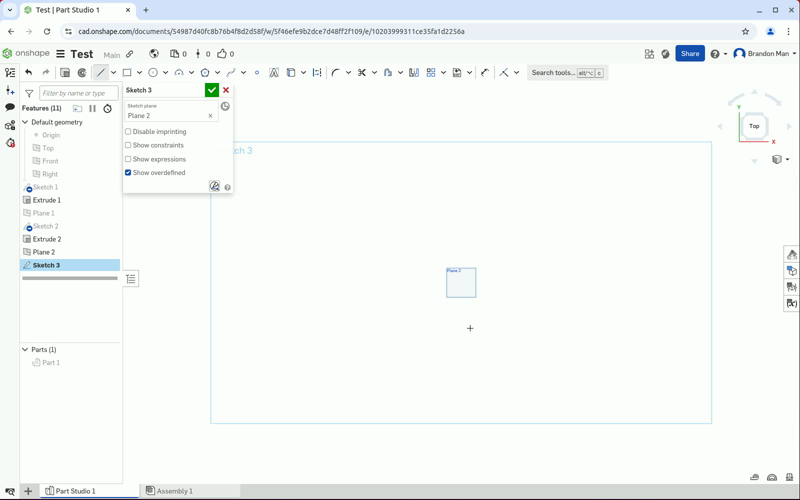
click(470, 327)
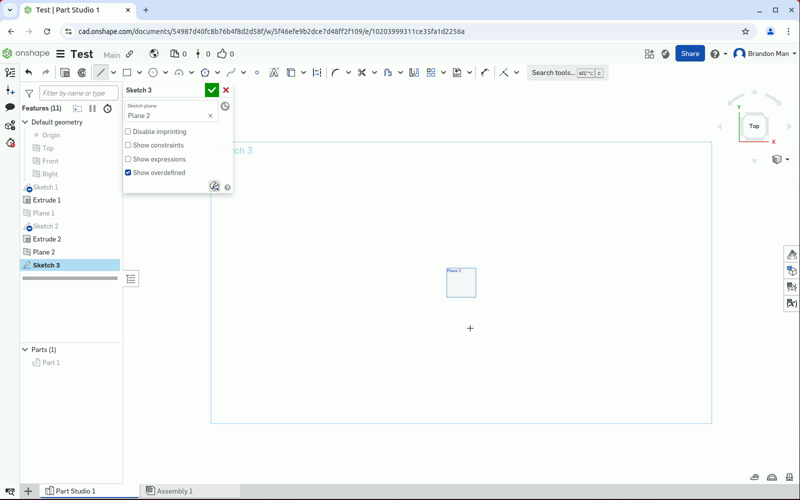
key_up(shift)
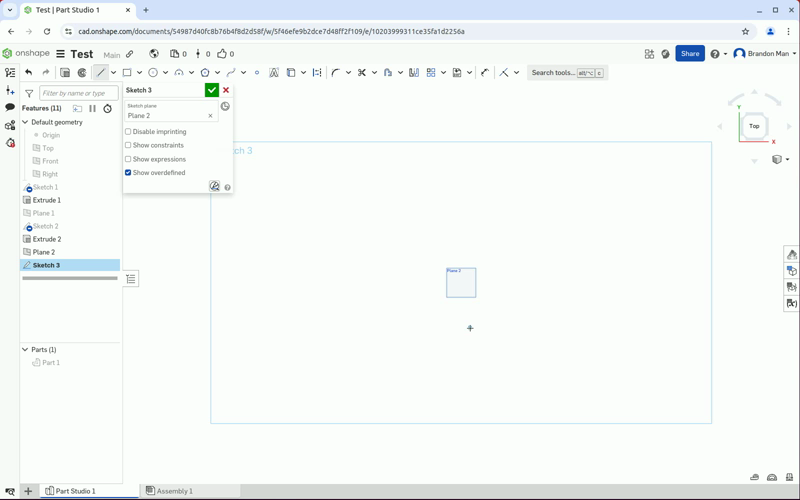
key_down(shift)
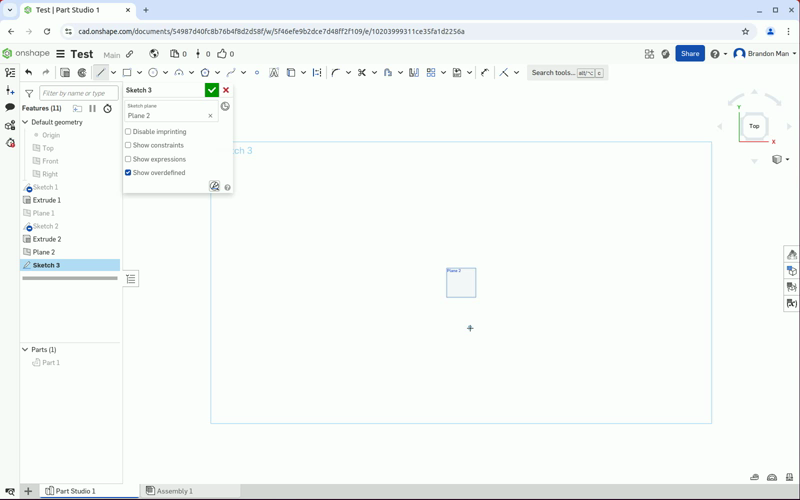
mouse_move(500, 327)
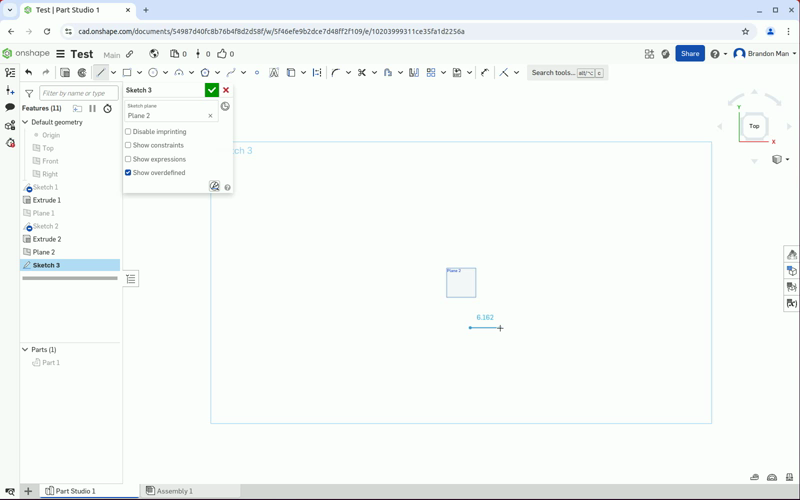
mouse_move(489, 327)
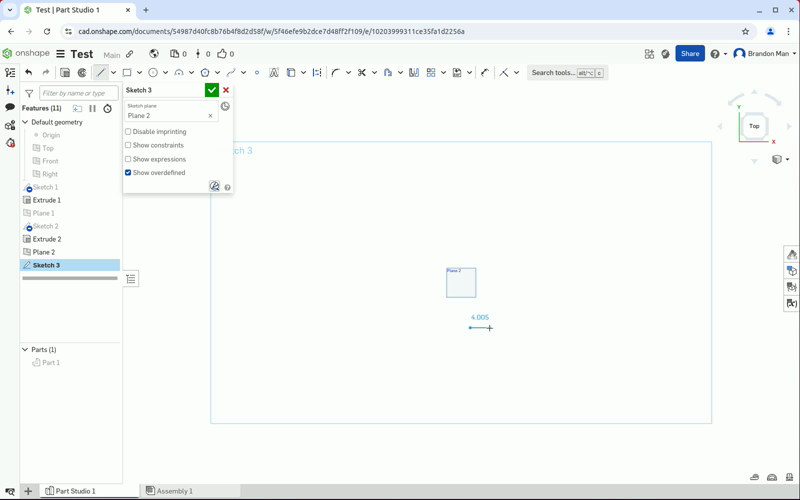
click(489, 327)
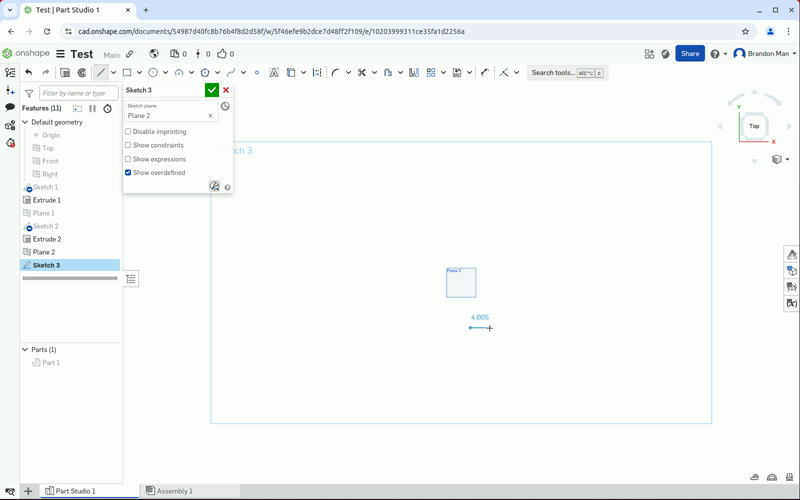
key_up(shift)
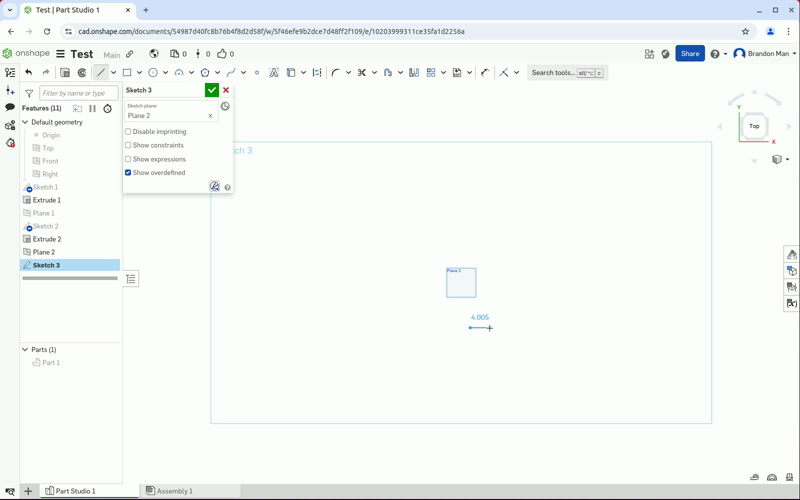
key_down(shift)
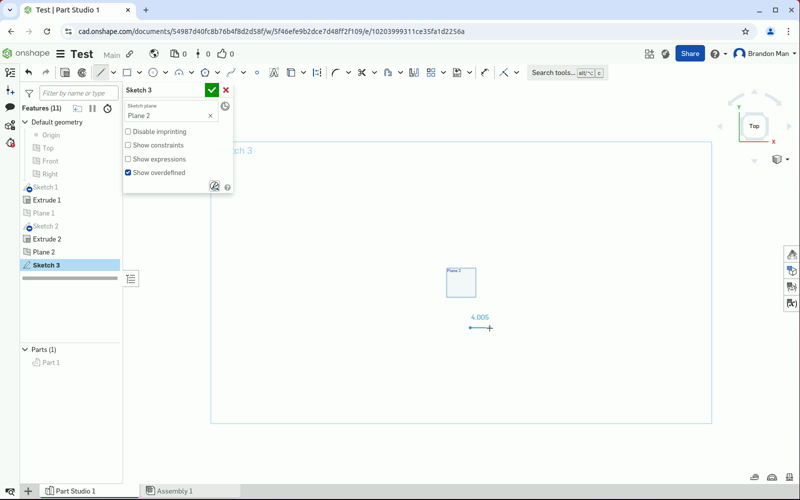
mouse_move(489, 248)
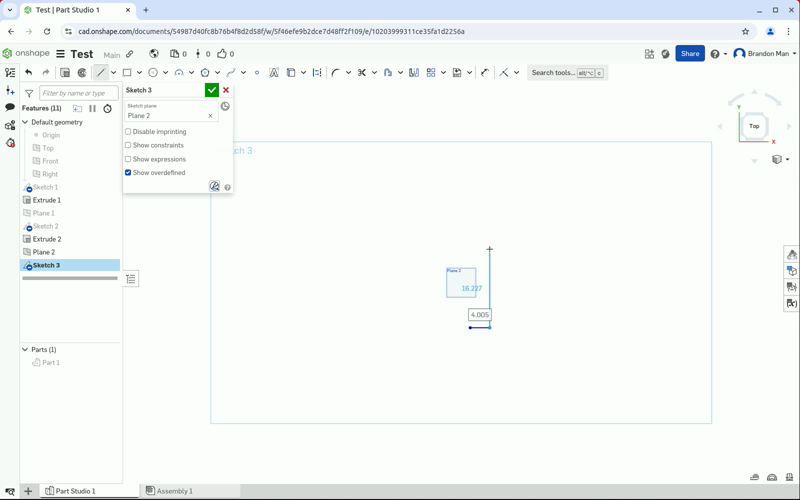
click(489, 248)
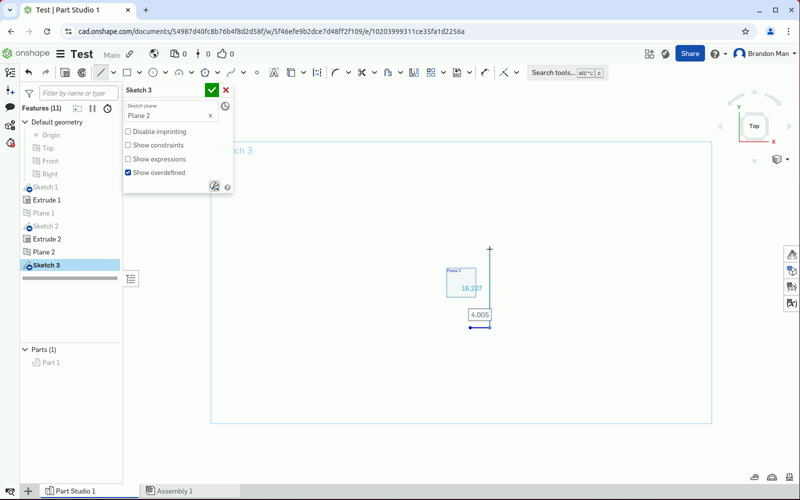
key_up(shift)
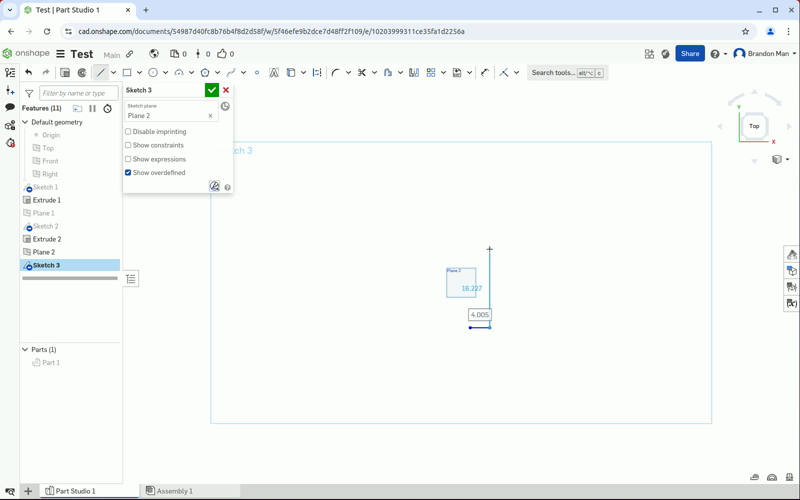
key_down(shift)
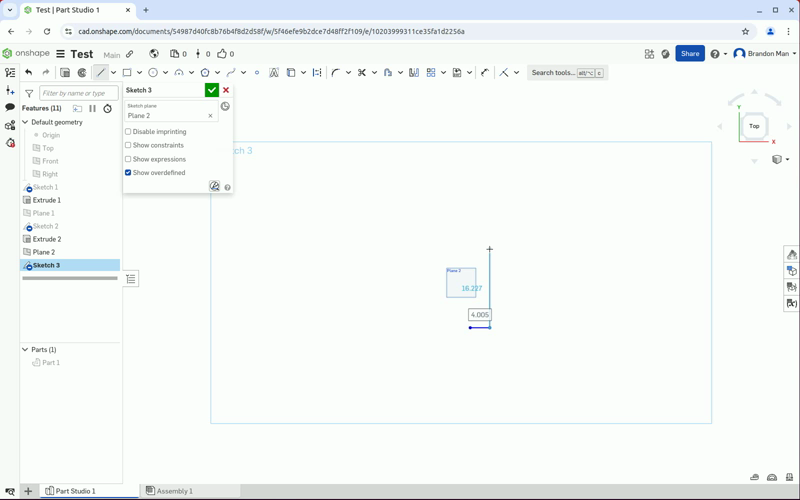
mouse_move(519, 248)
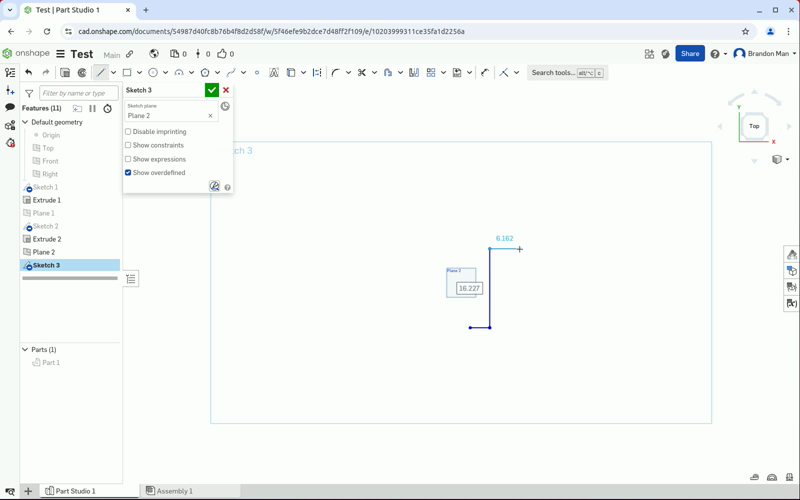
mouse_move(470, 248)
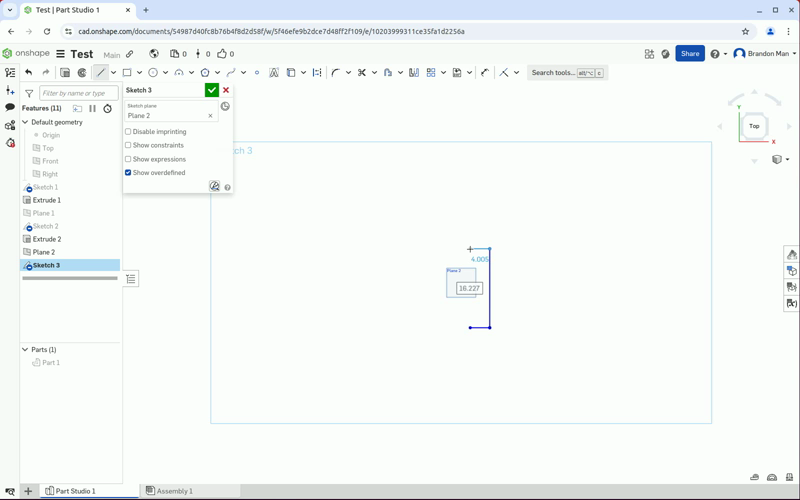
click(470, 248)
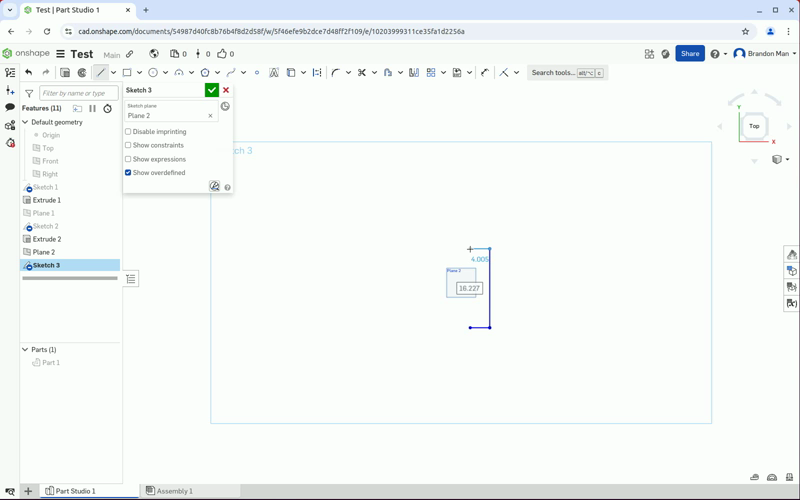
key_up(shift)
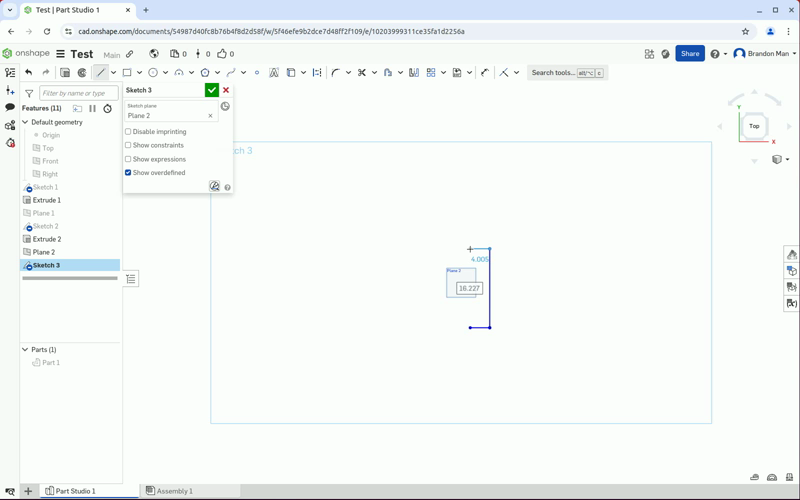
key_down(shift)
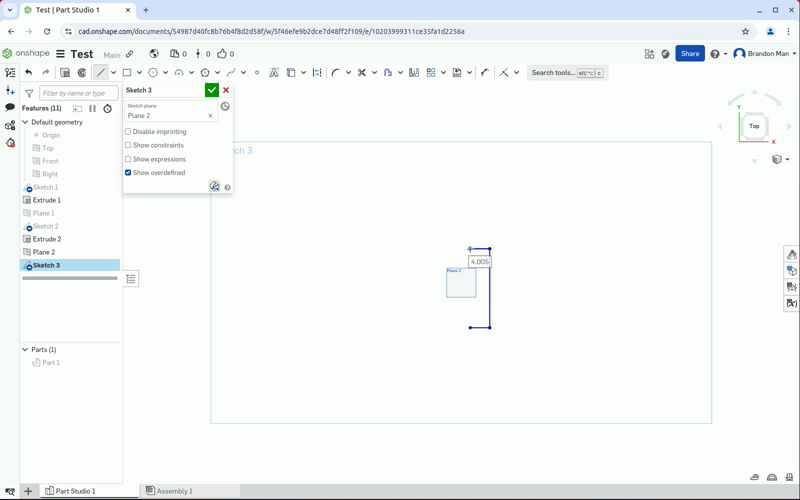
mouse_move(470, 327)
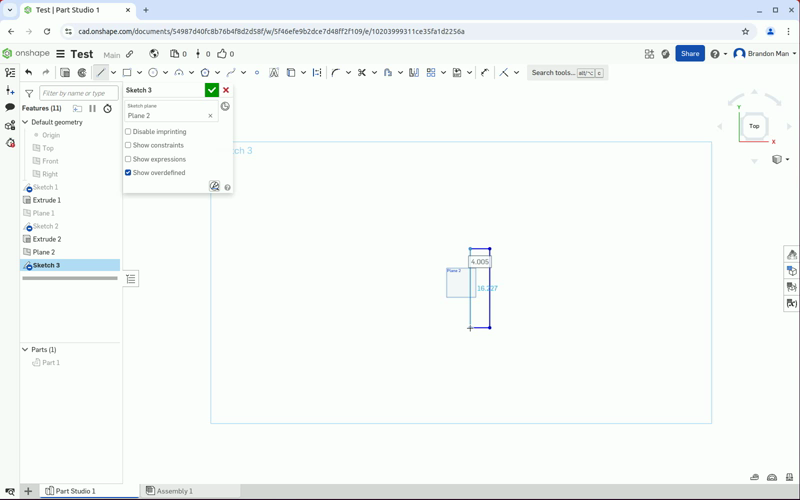
key_up(shift)
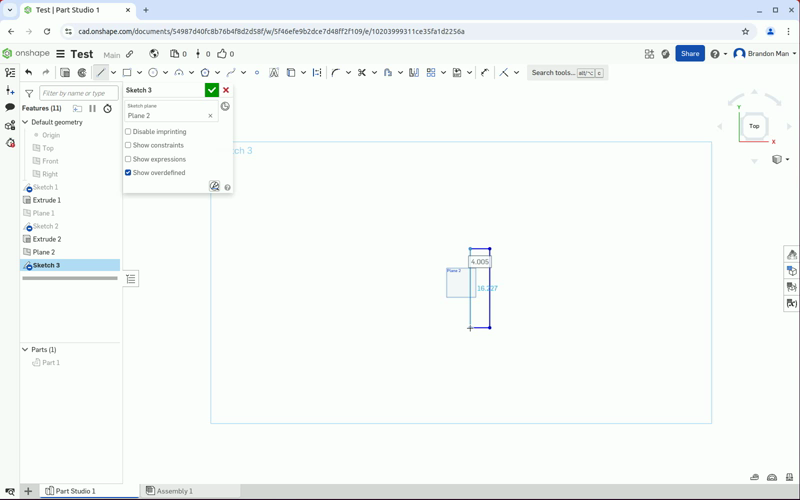
click(470, 327)
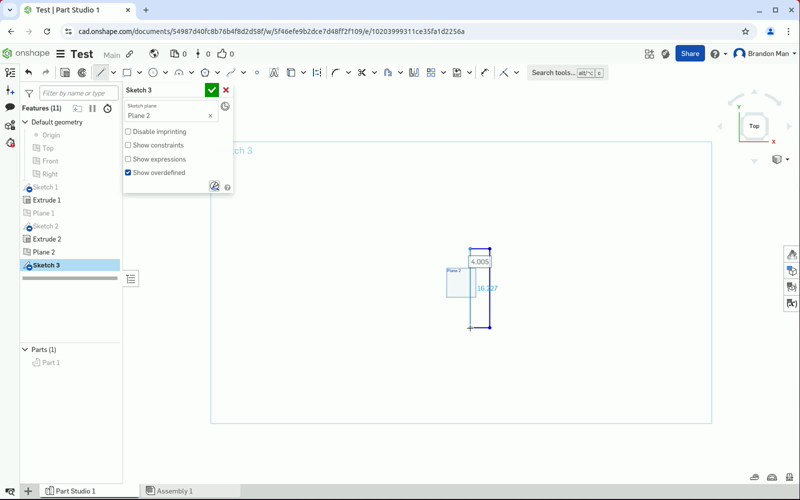
key(esc)
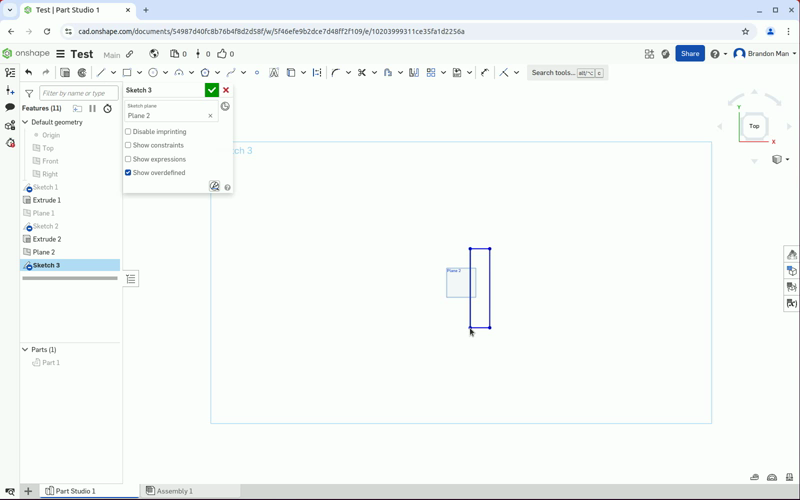
mouse_move(473, 272)
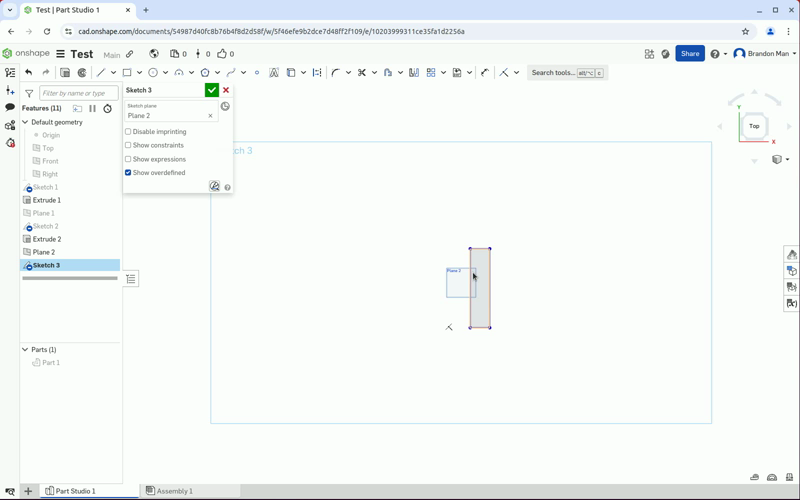
scroll(6)
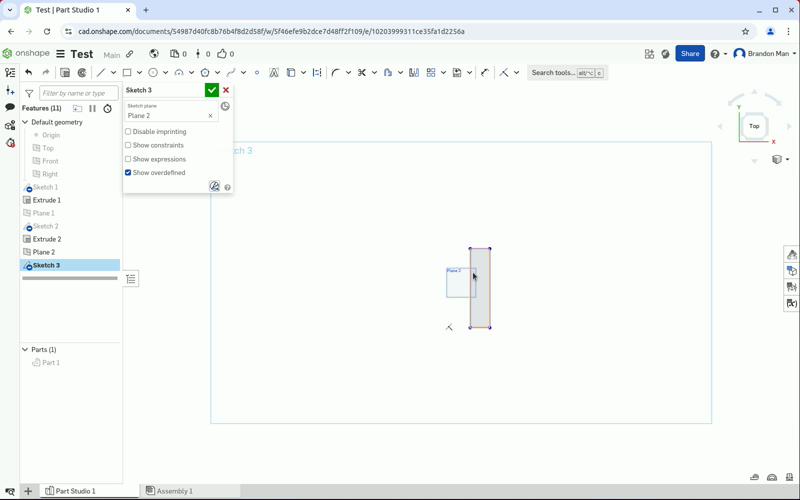
scroll(6)
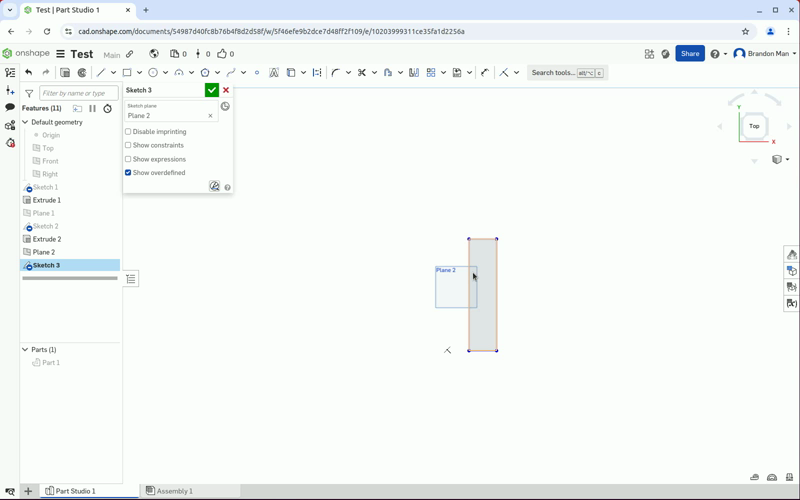
scroll(6)
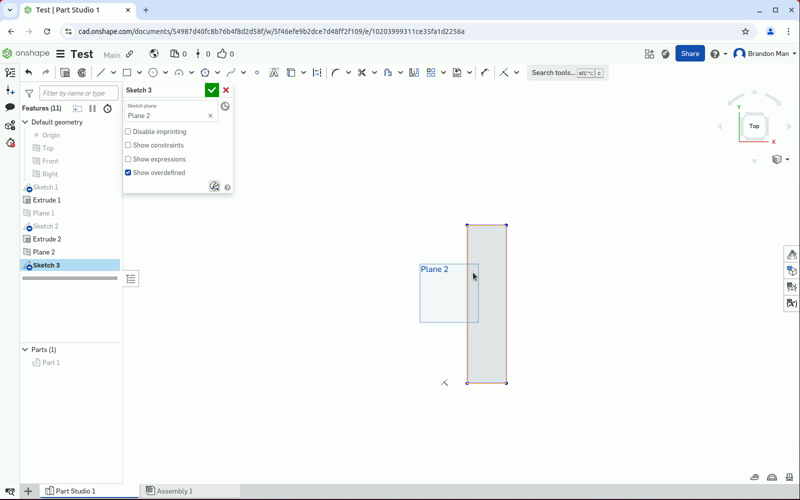
scroll(6)
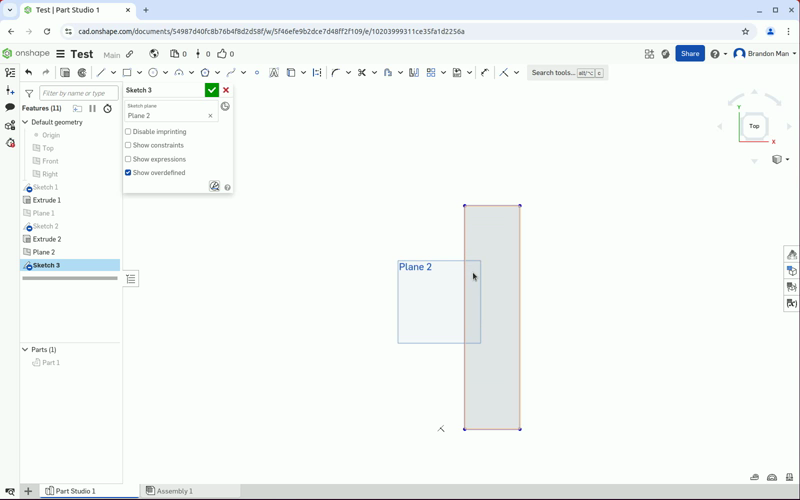
scroll(6)
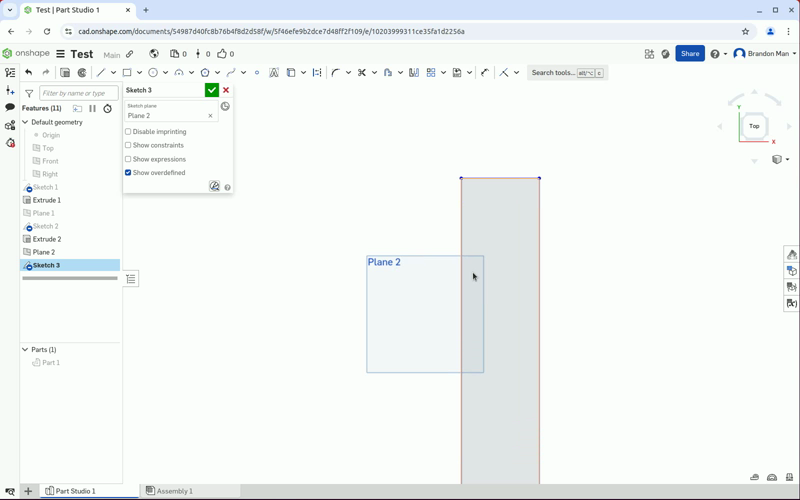
scroll(6)
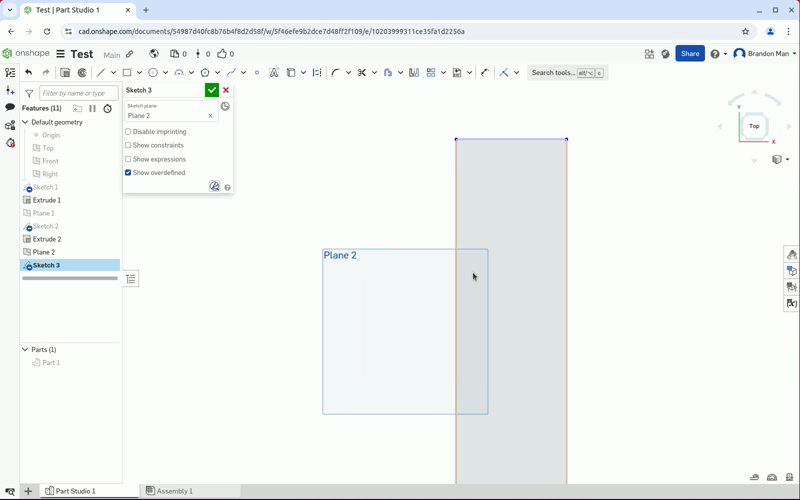
scroll(6)
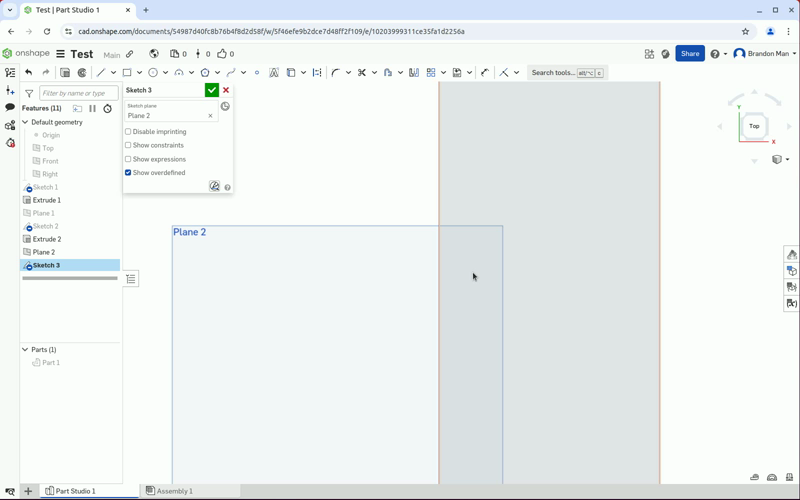
click(473, 272)
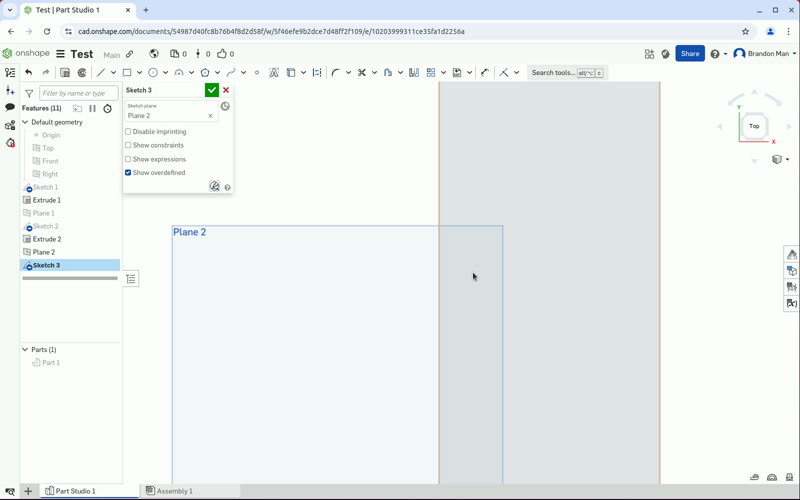
scroll(-6)
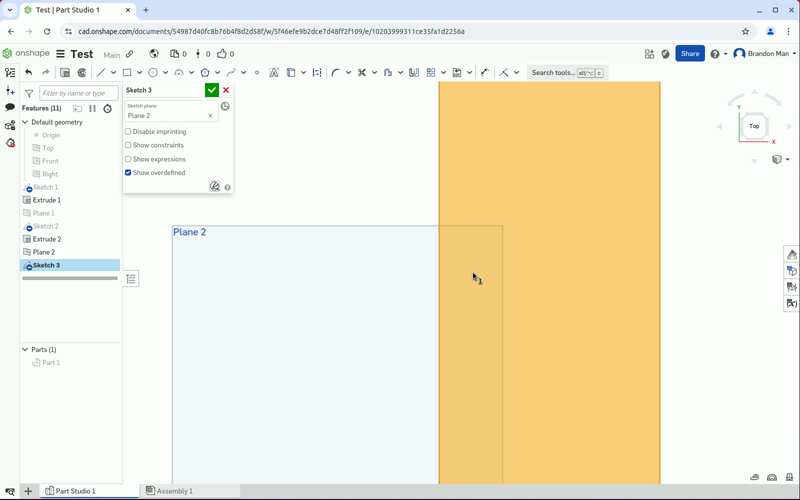
scroll(-6)
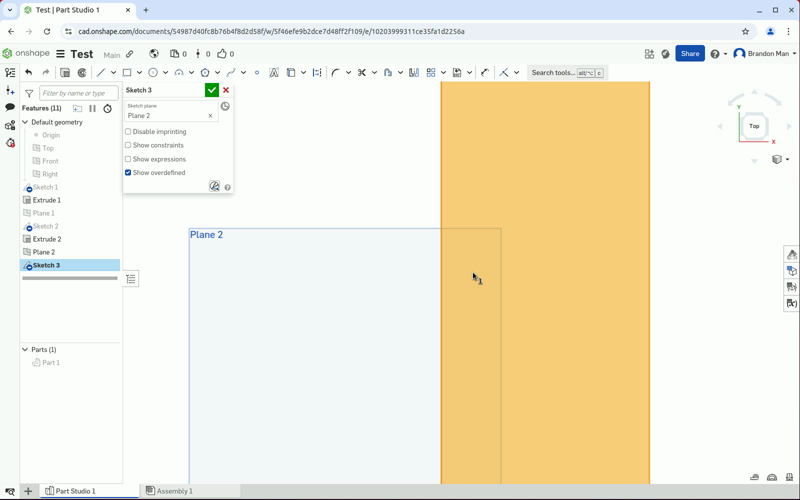
scroll(-6)
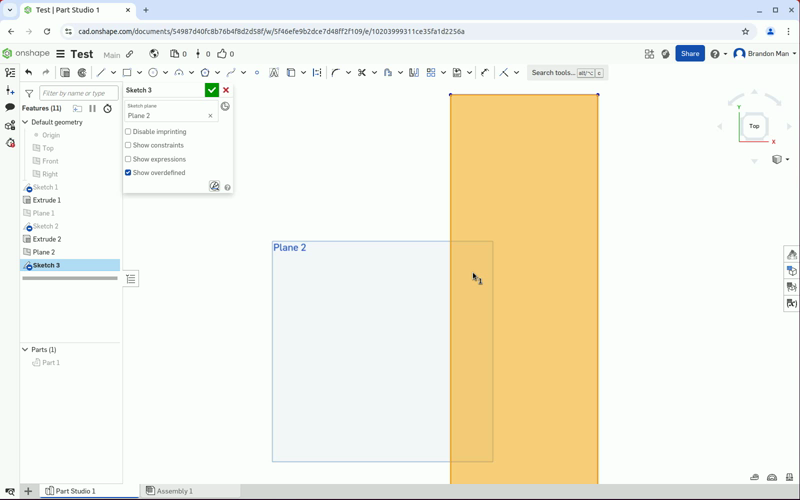
scroll(-6)
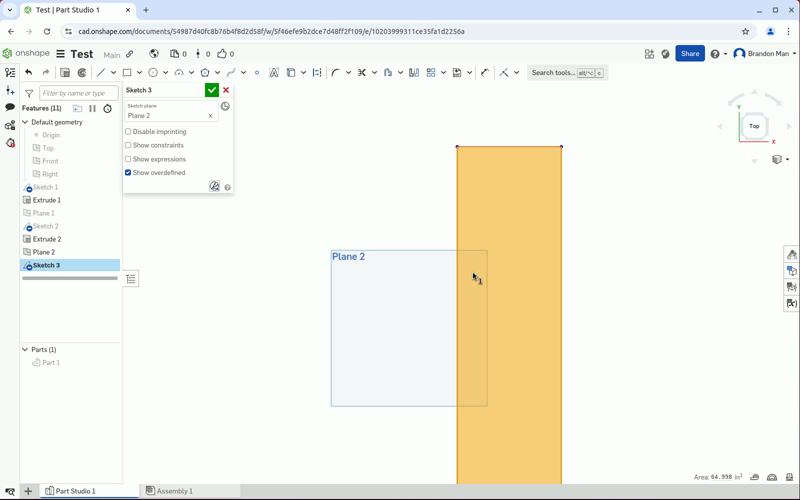
scroll(-6)
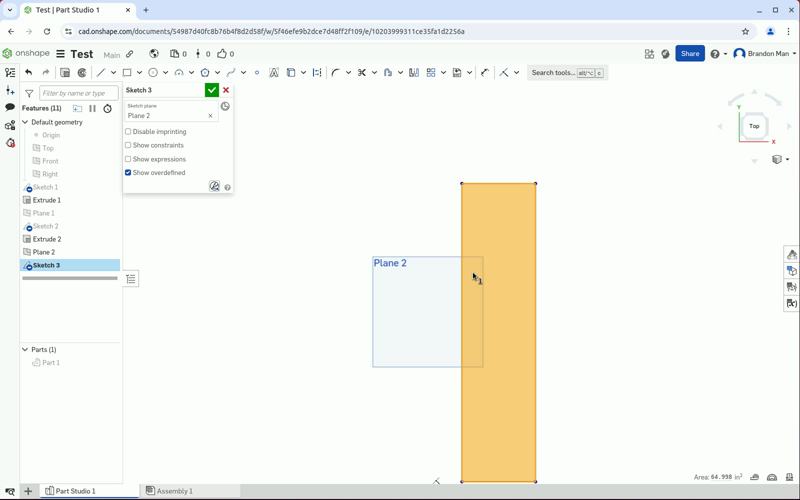
scroll(-6)
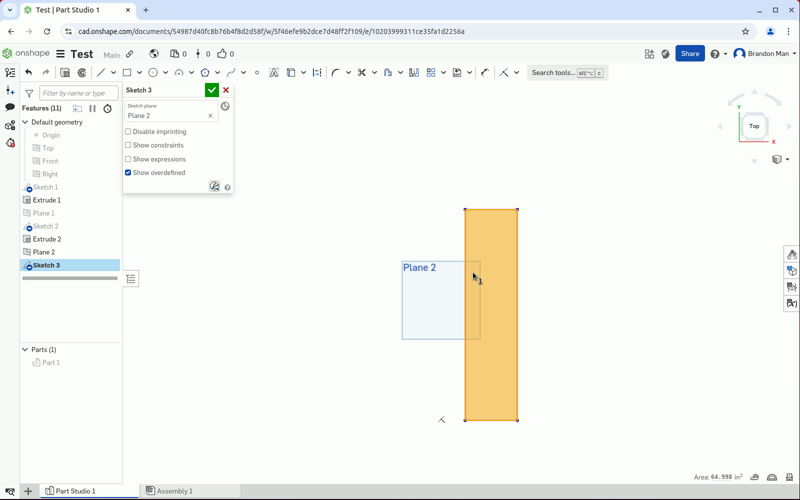
scroll(-6)
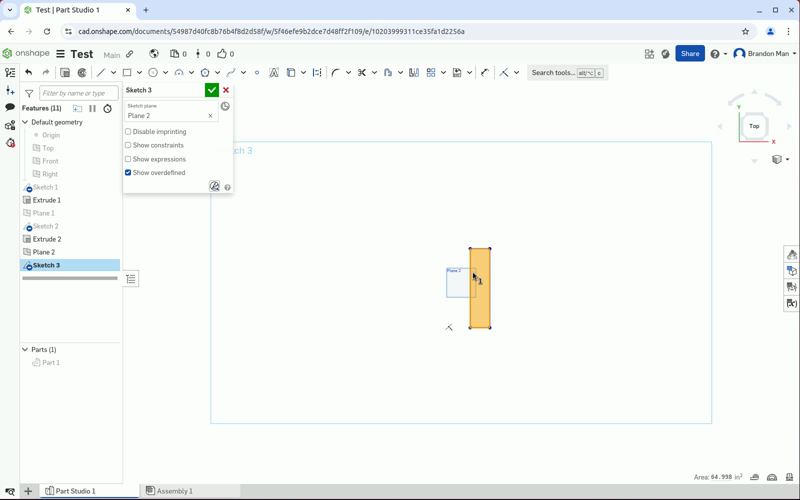
mouse_move(73, 352)
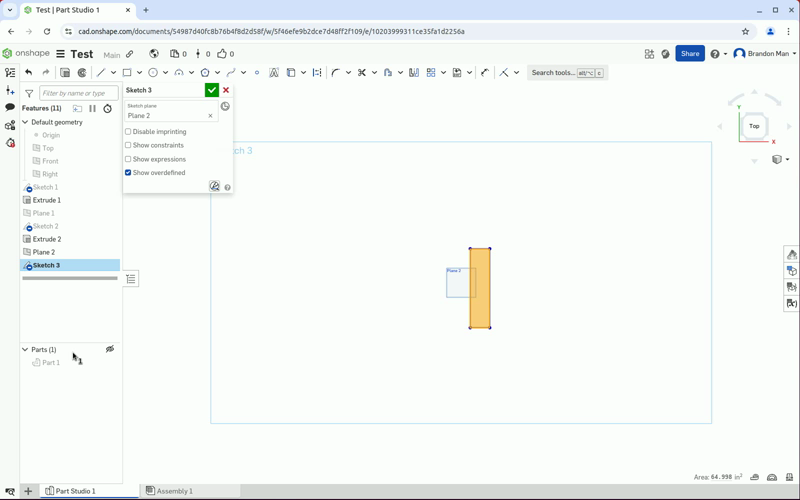
key(shift+y)
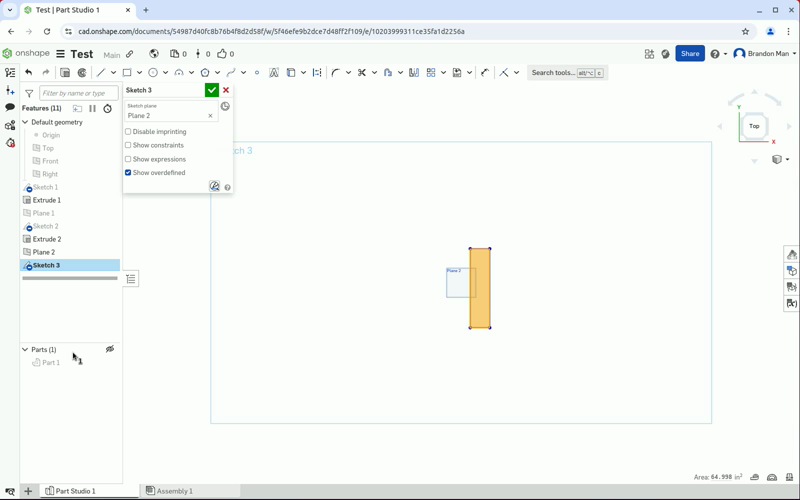
key(shift+e)
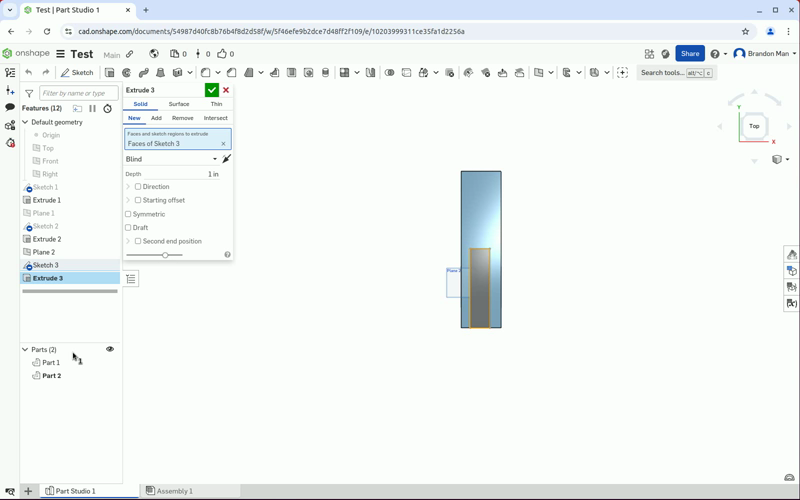
mouse_move(143, 106)
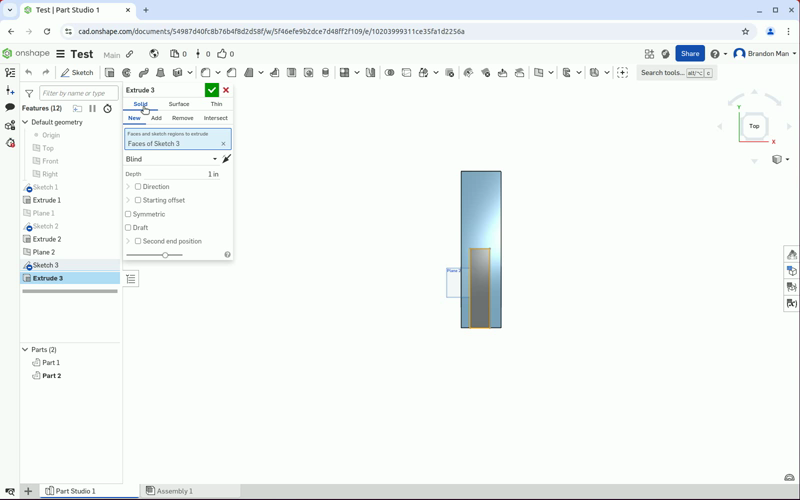
click(143, 106)
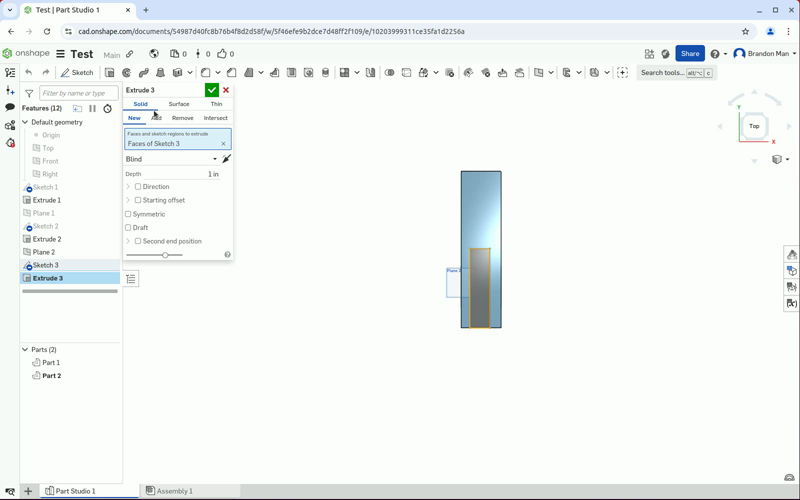
mouse_move(186, 120)
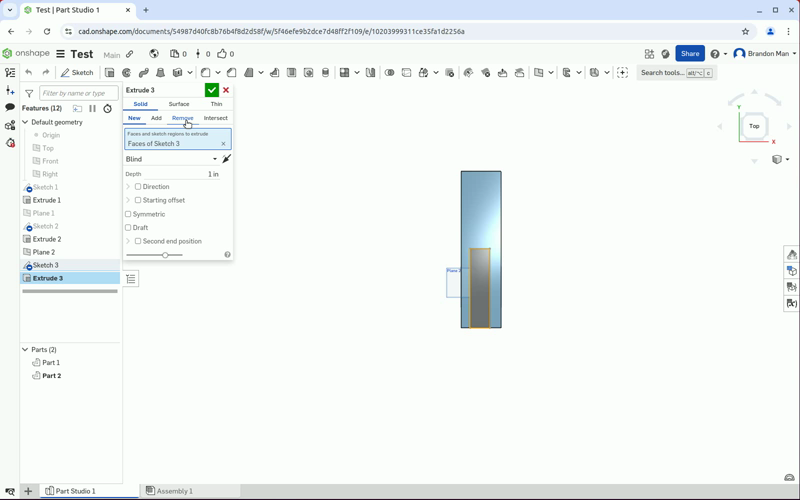
click(186, 120)
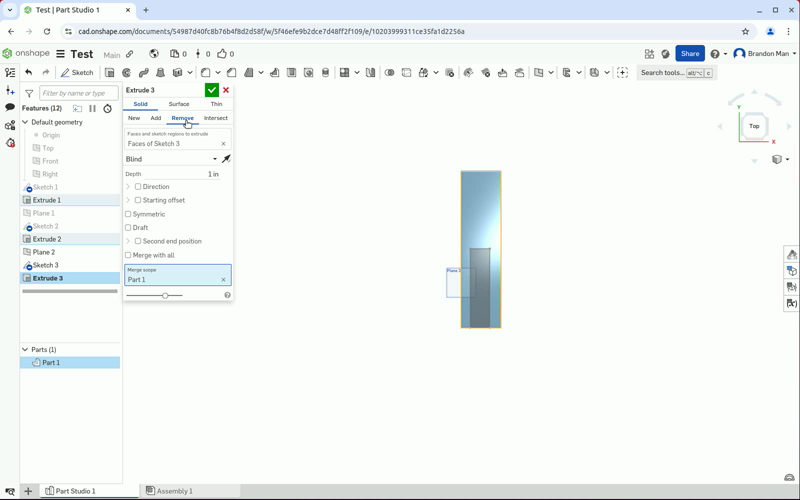
key(tab, 4)
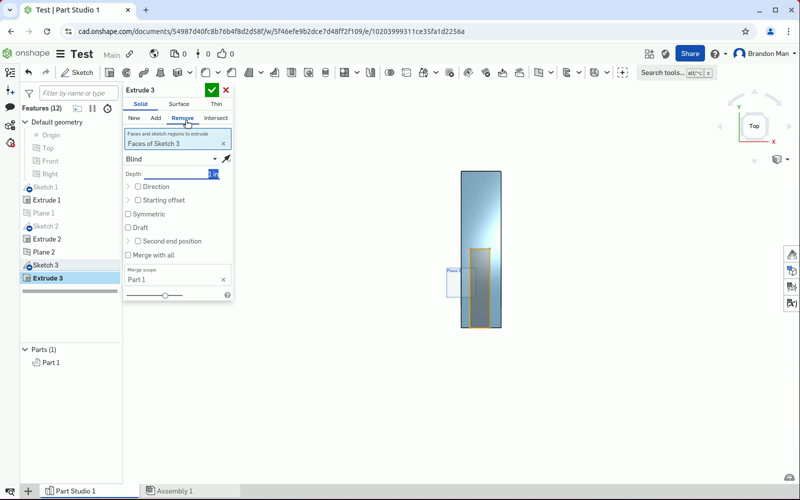
text(16.128)
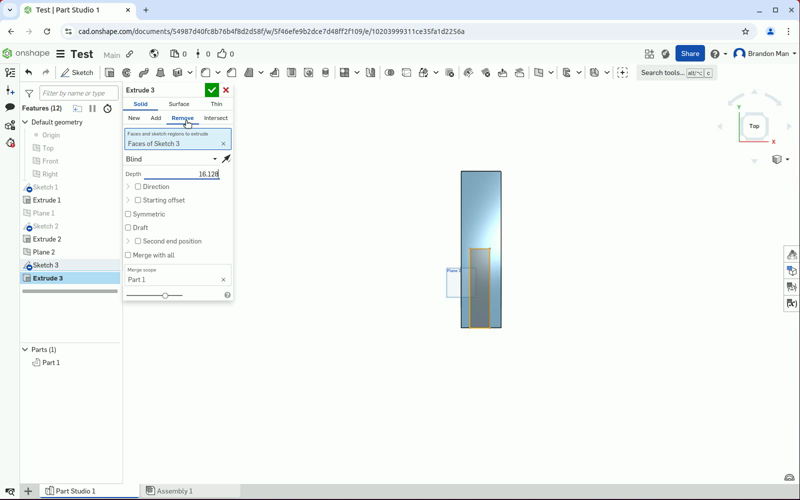
key(tab, 6)
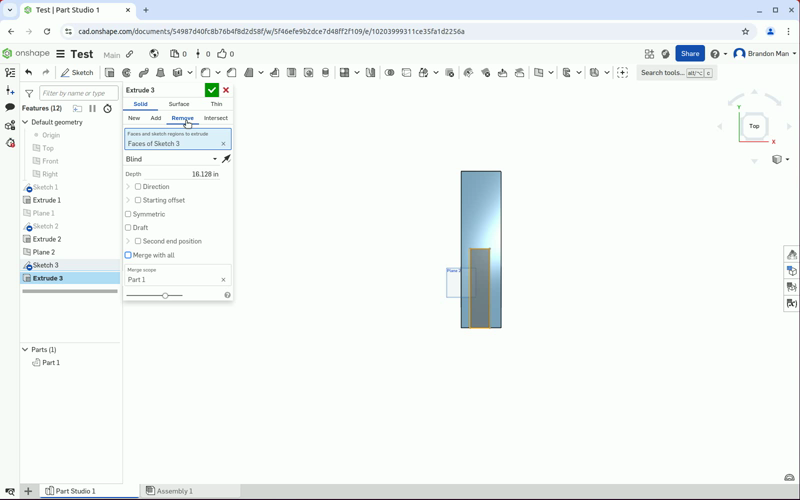
key(space)
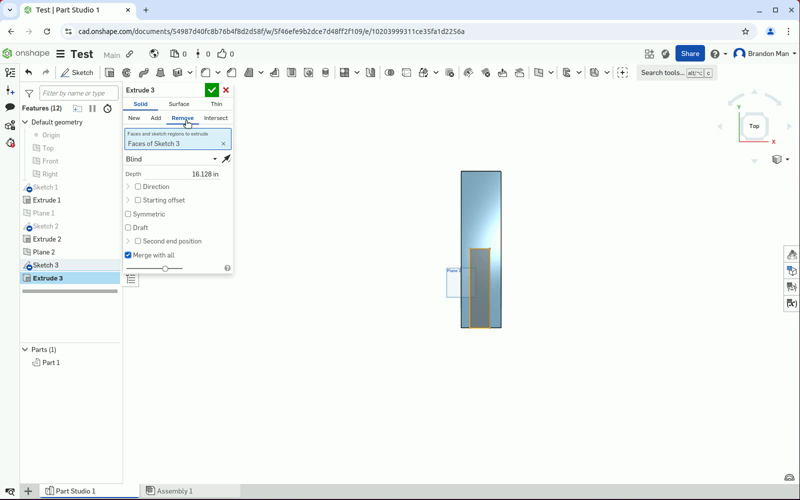
key(enter)
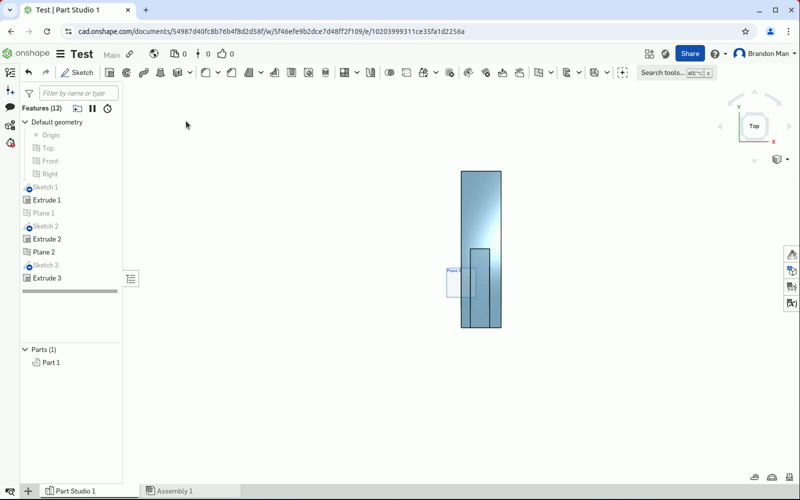
key(shift+h)
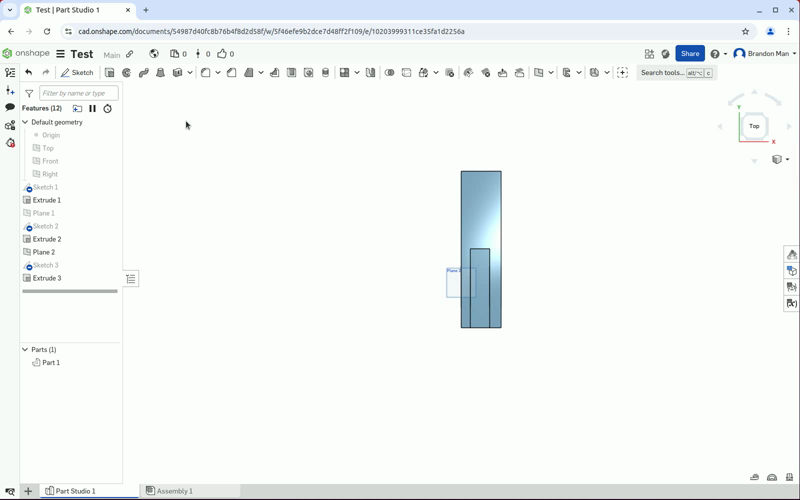
key(shift+h)
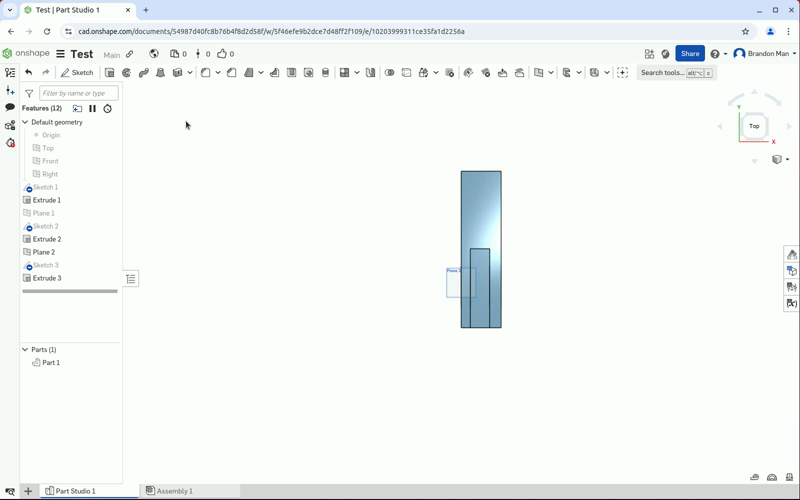
mouse_move(73, 189)
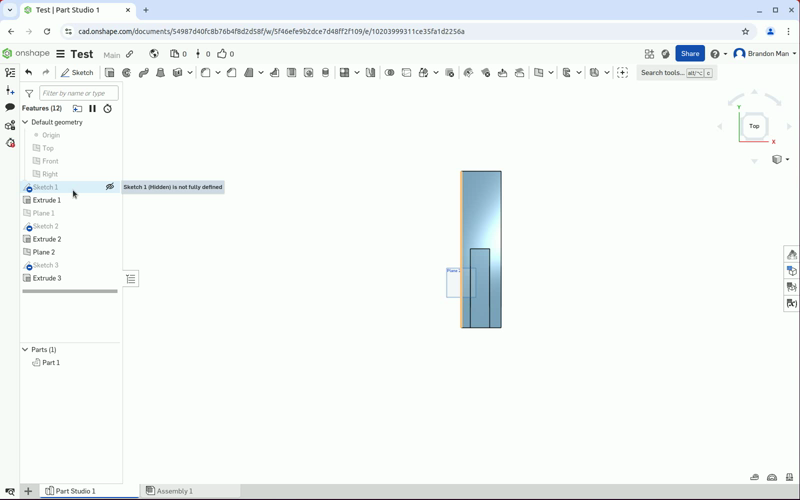
click(73, 189)
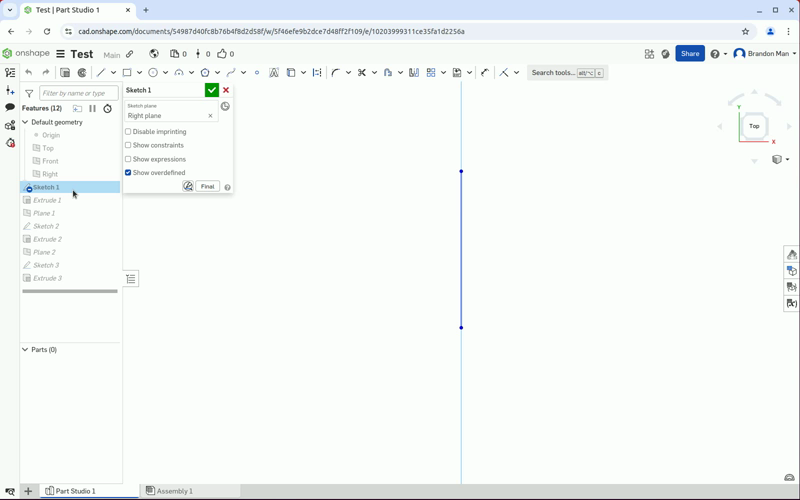
mouse_move(229, 92)
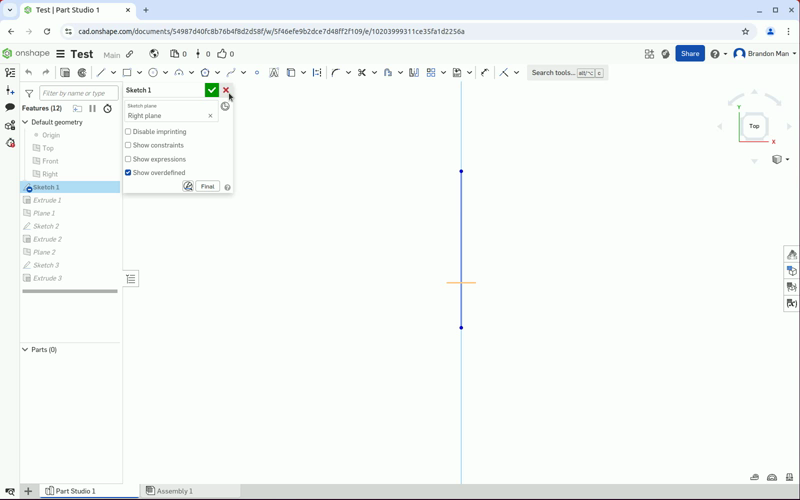
click(229, 92)
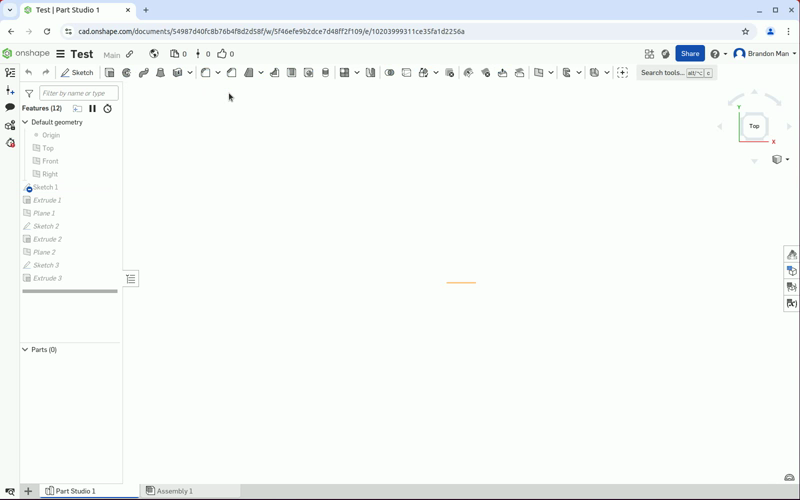
key(shift+s)
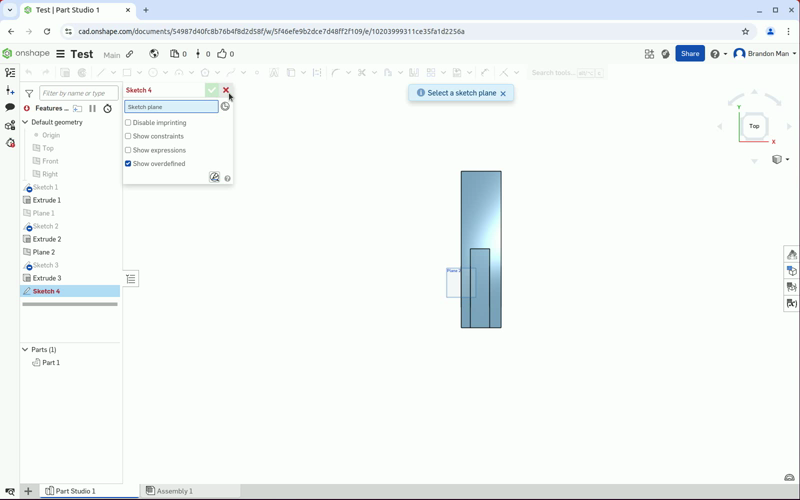
mouse_move(73, 254)
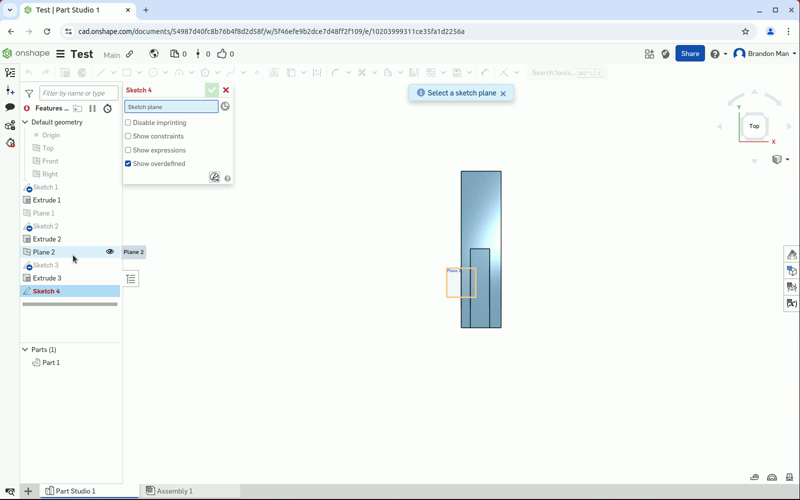
click(73, 254)
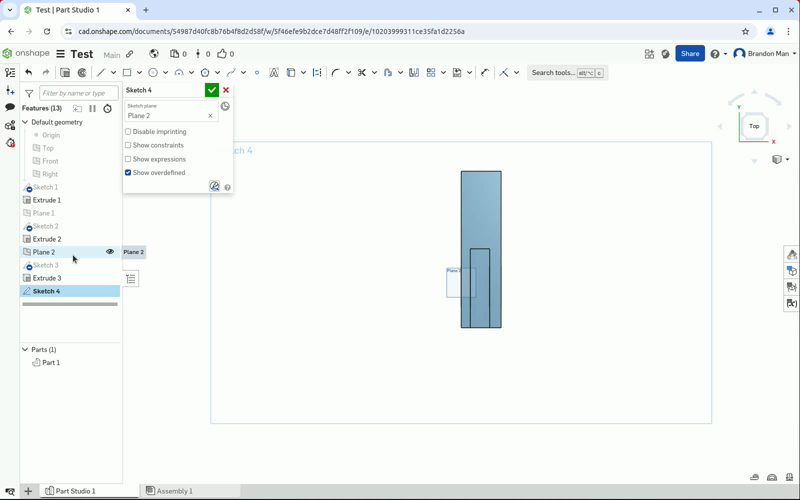
mouse_move(73, 352)
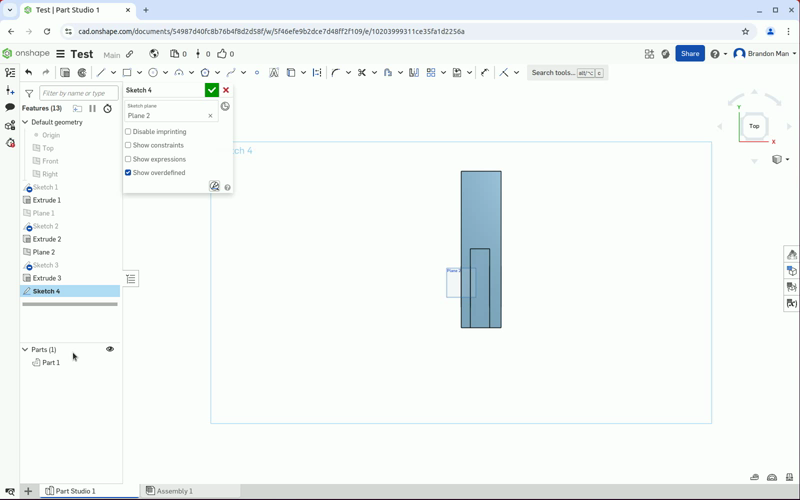
key(y)
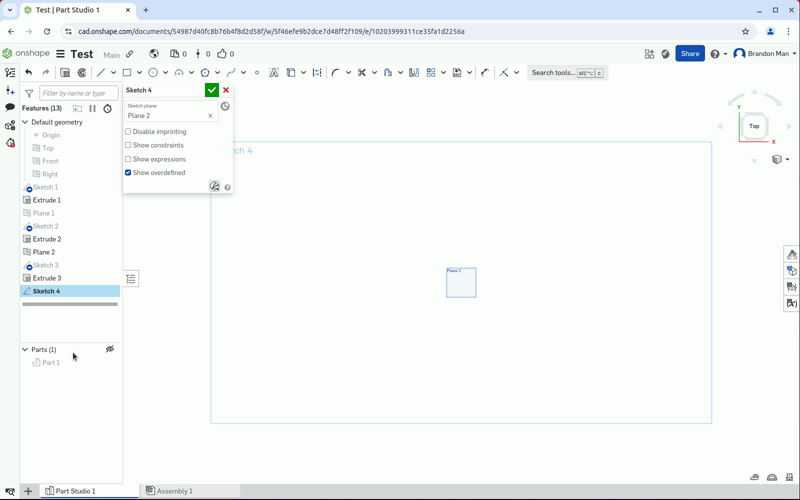
key(l)
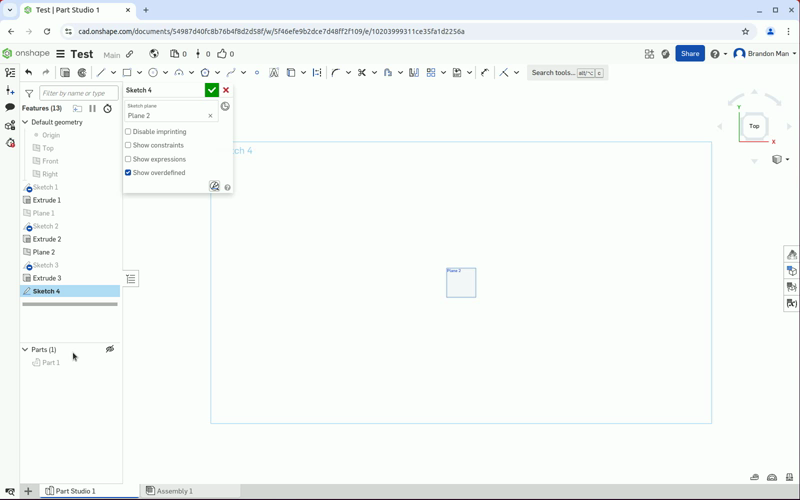
key_down(shift)
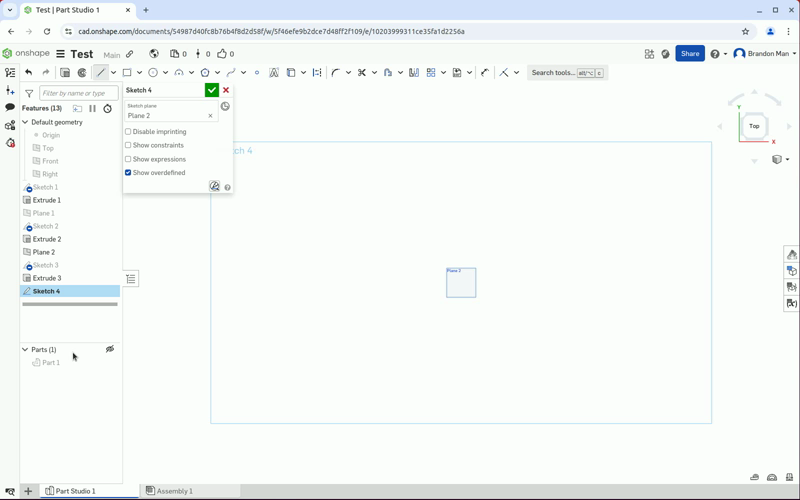
mouse_move(470, 297)
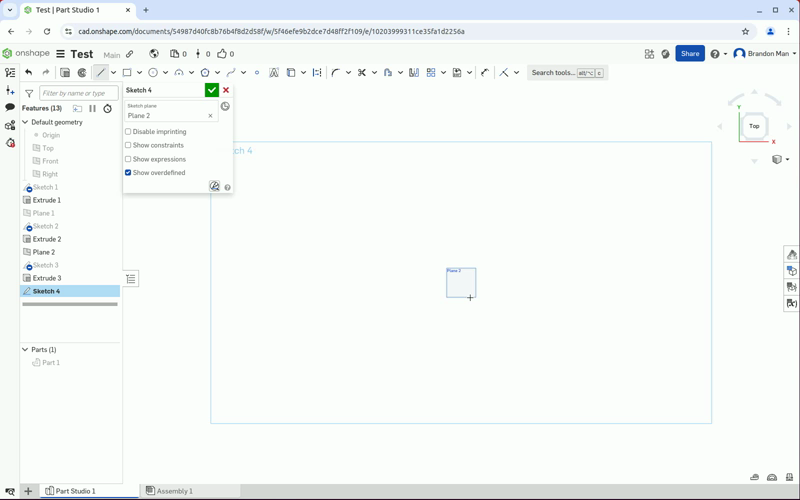
click(470, 297)
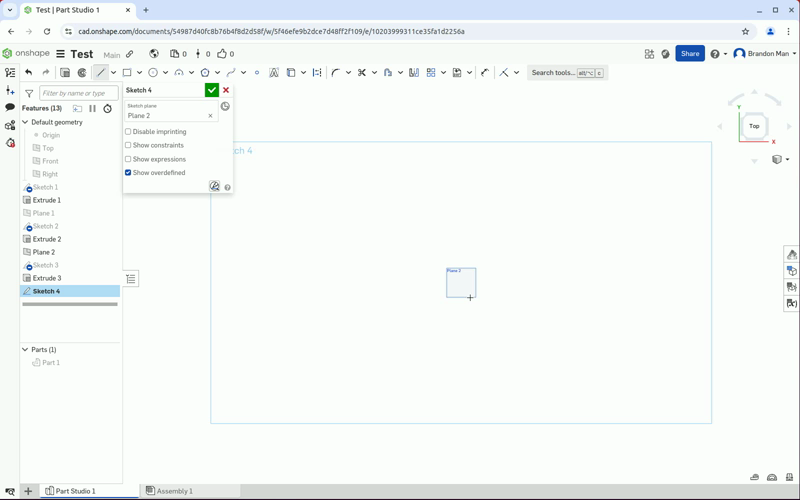
key_up(shift)
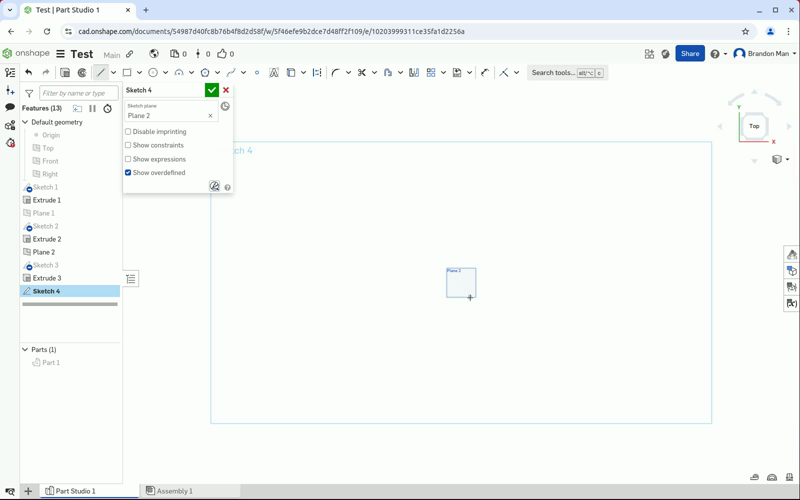
key_down(shift)
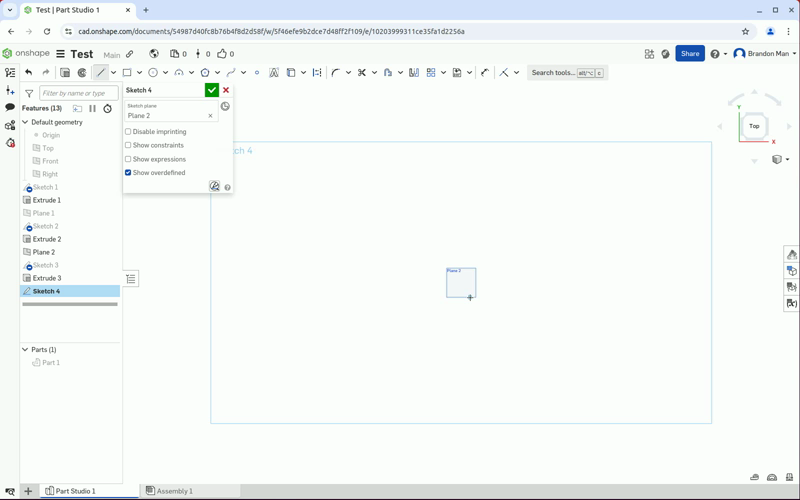
mouse_move(500, 297)
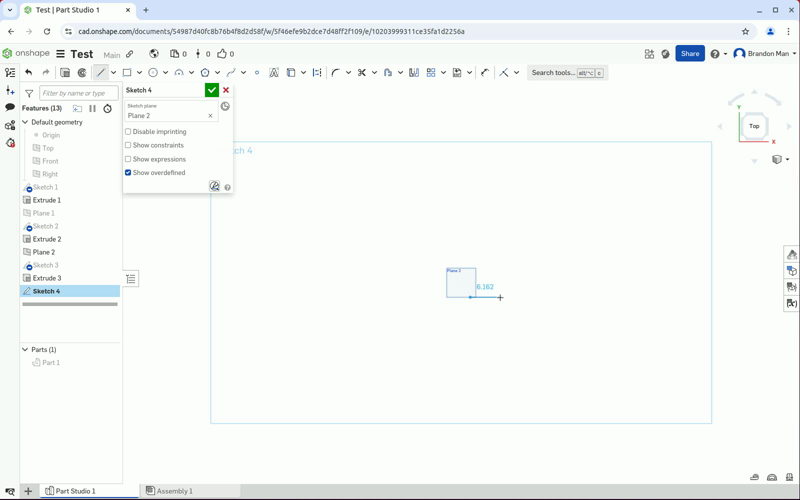
mouse_move(491, 297)
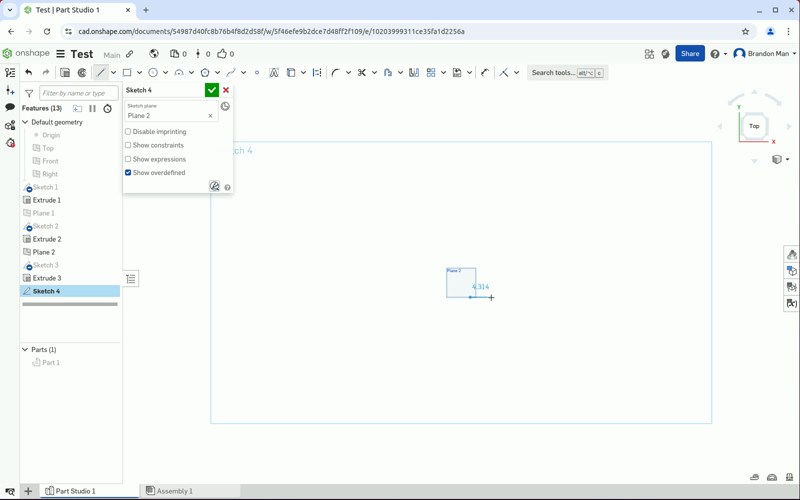
click(491, 297)
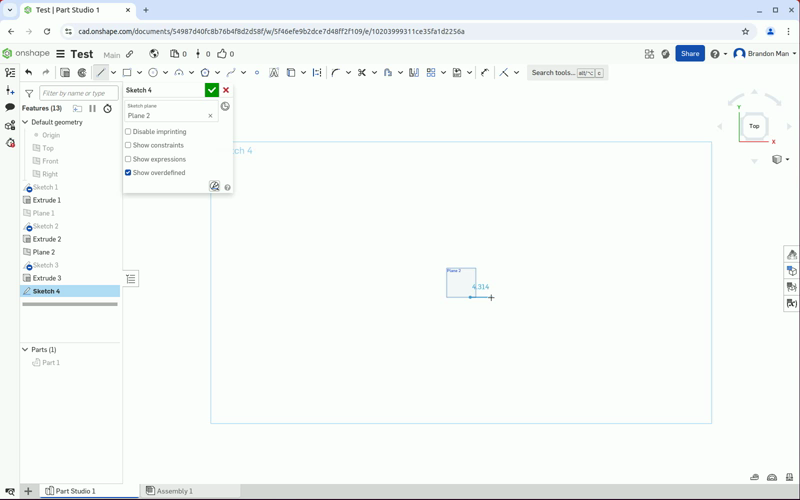
key_up(shift)
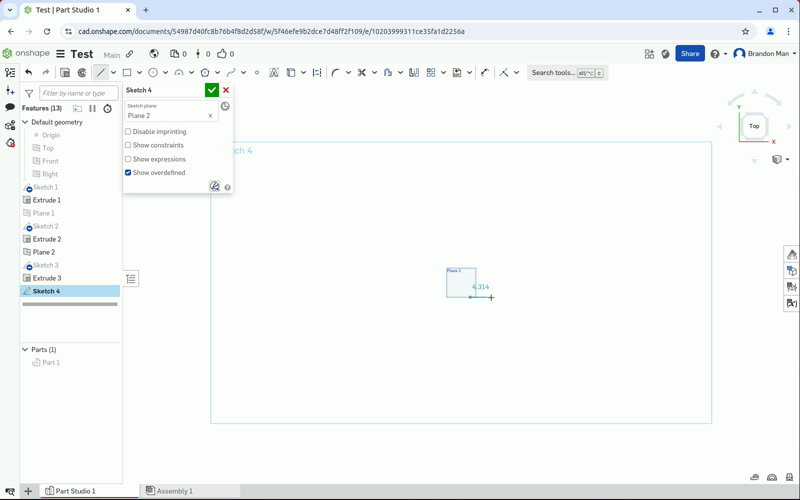
key_down(shift)
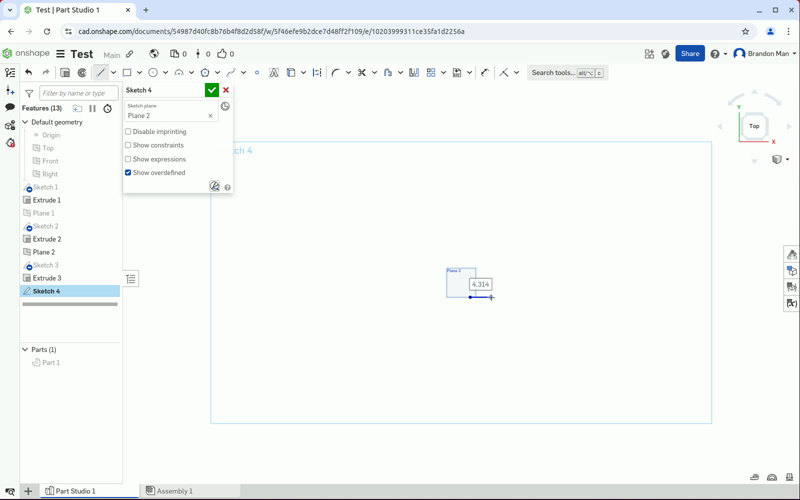
mouse_move(521, 297)
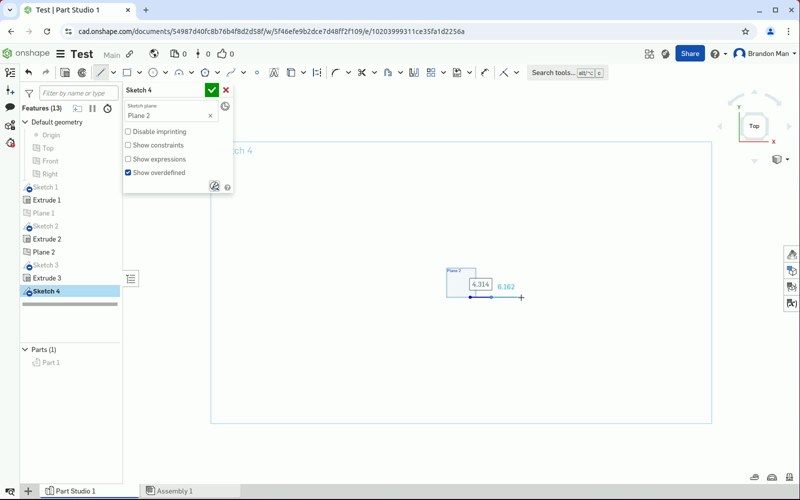
mouse_move(491, 276)
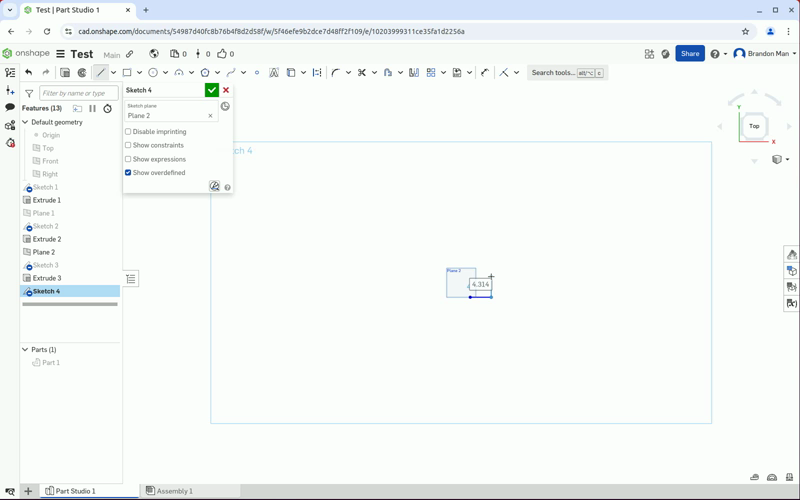
click(491, 276)
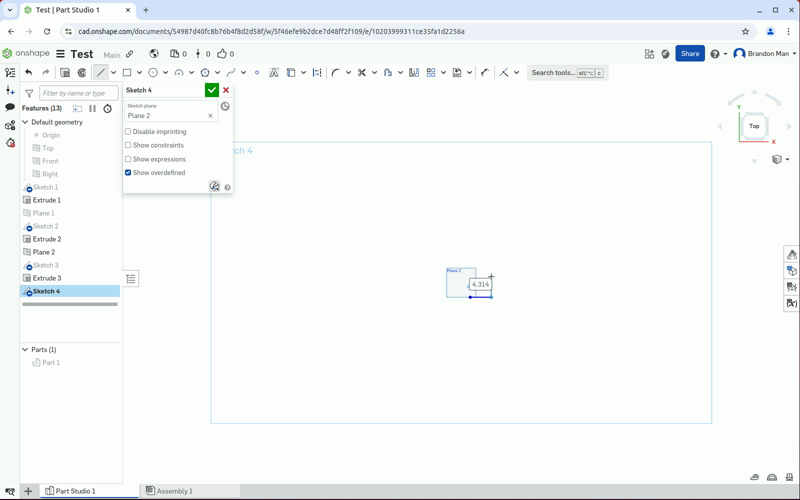
key_up(shift)
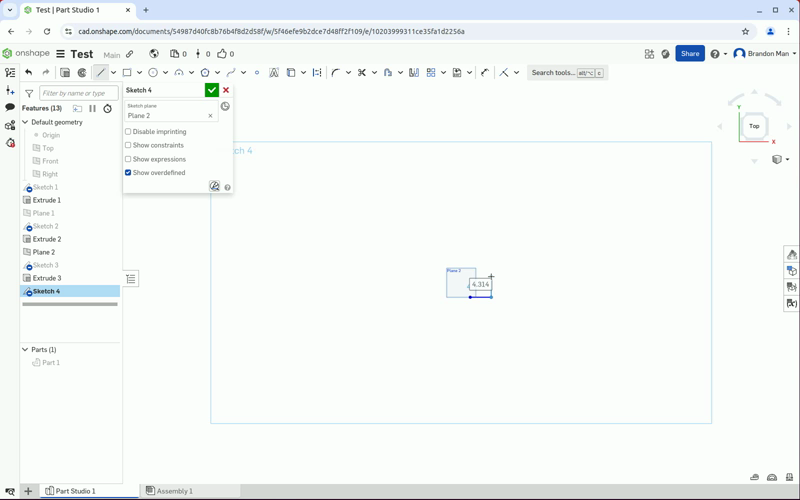
key_down(shift)
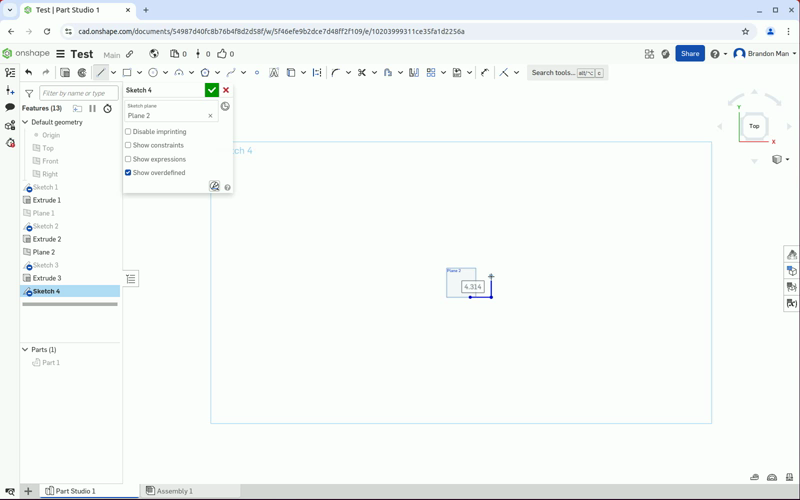
mouse_move(521, 276)
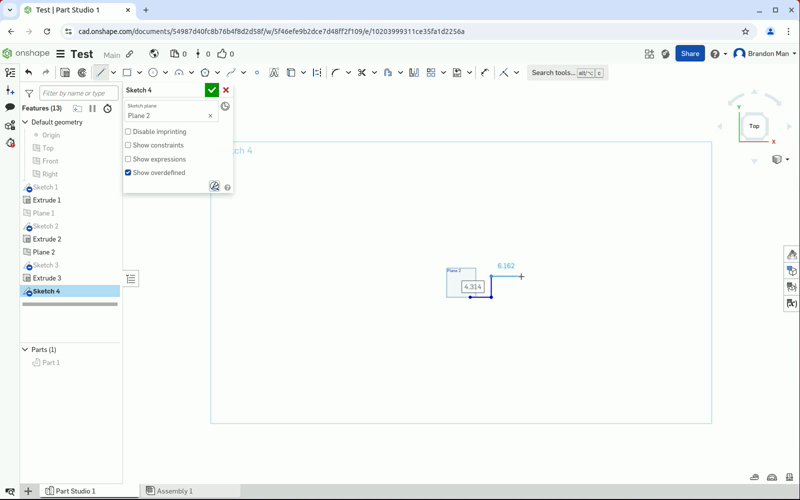
mouse_move(470, 276)
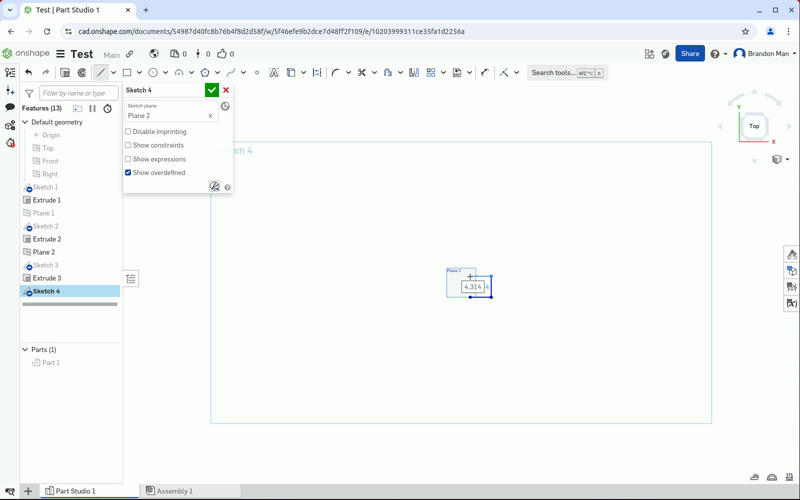
click(470, 276)
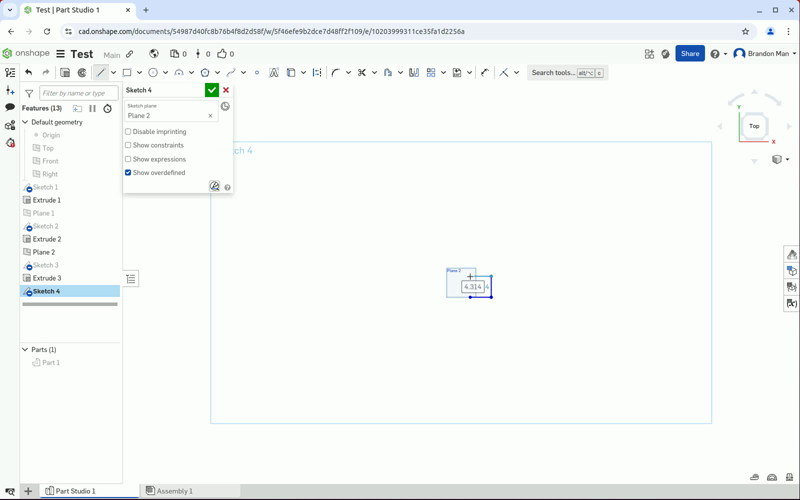
key_up(shift)
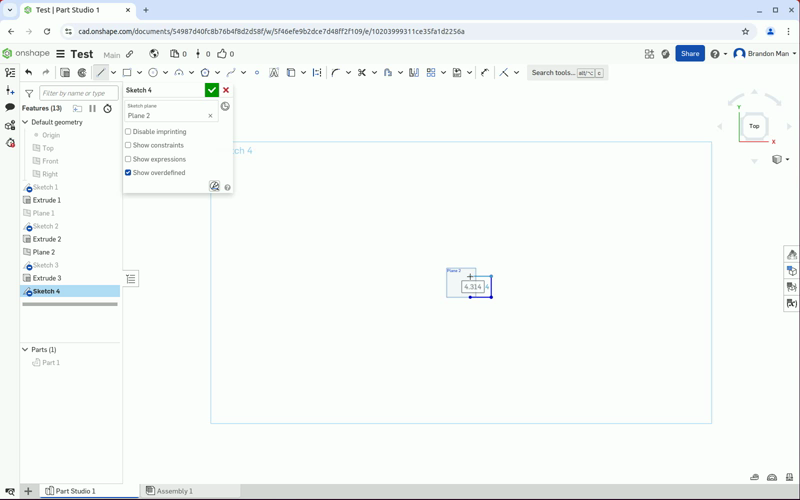
mouse_move(500, 276)
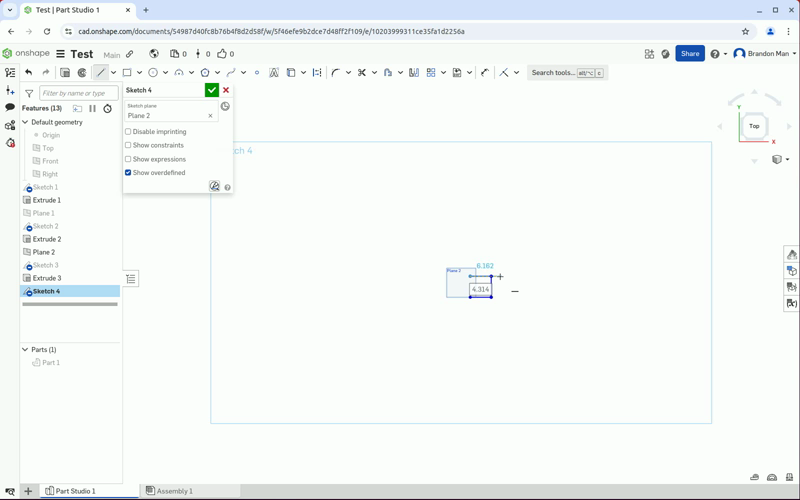
key_down(shift)
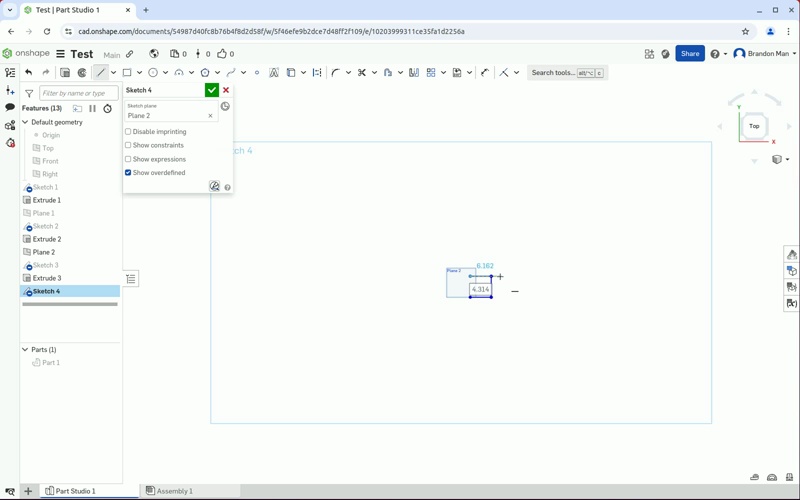
mouse_move(470, 297)
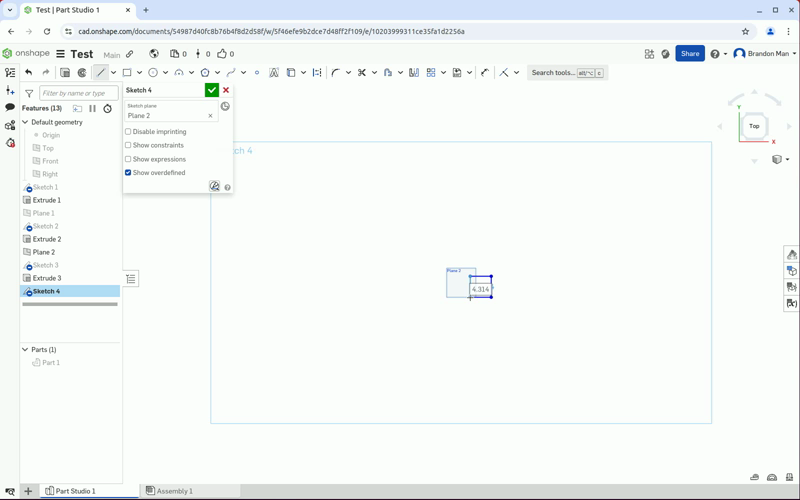
key_up(shift)
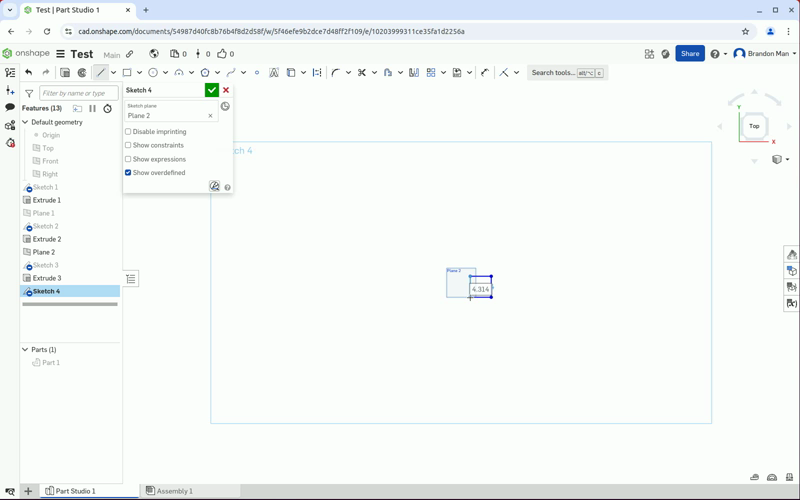
click(470, 297)
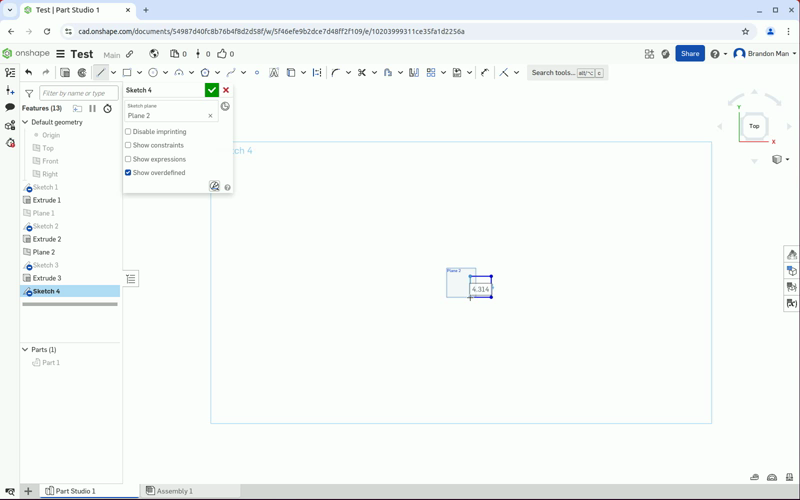
key(esc)
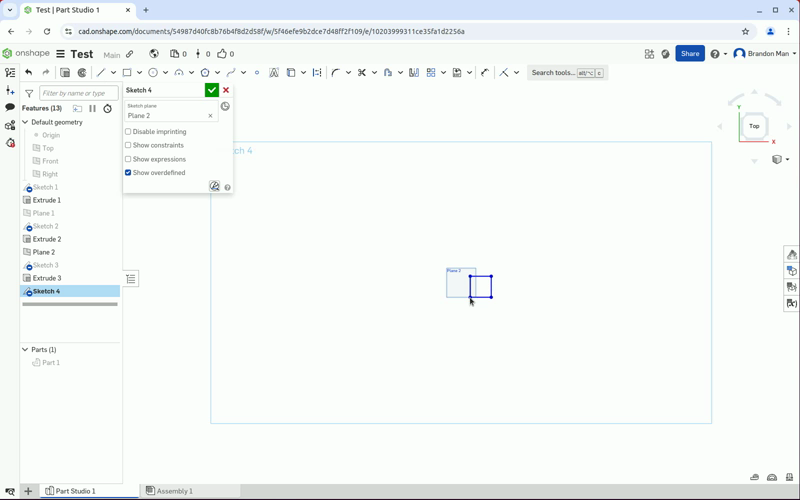
mouse_move(476, 276)
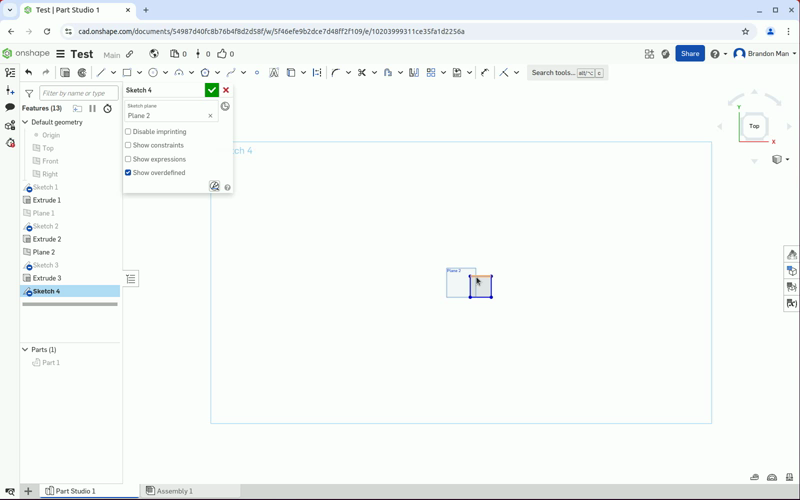
scroll(6)
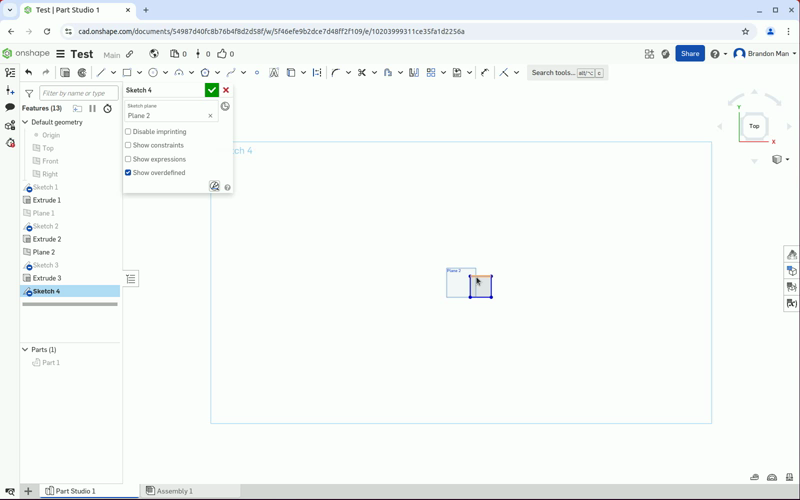
scroll(6)
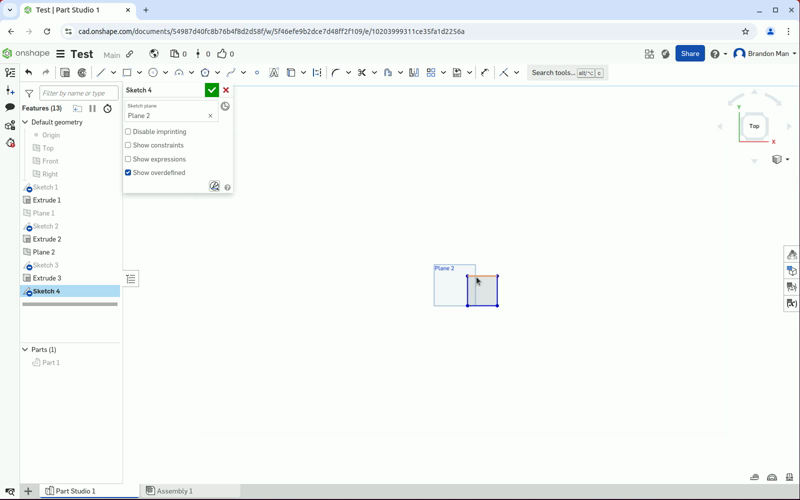
scroll(6)
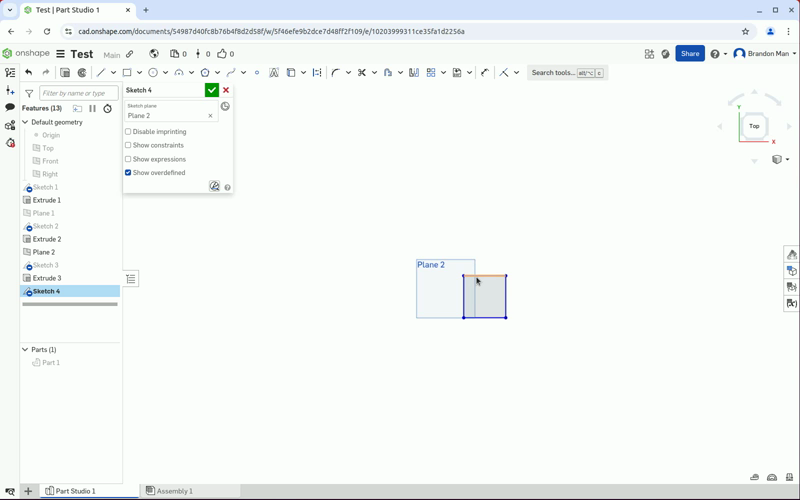
scroll(6)
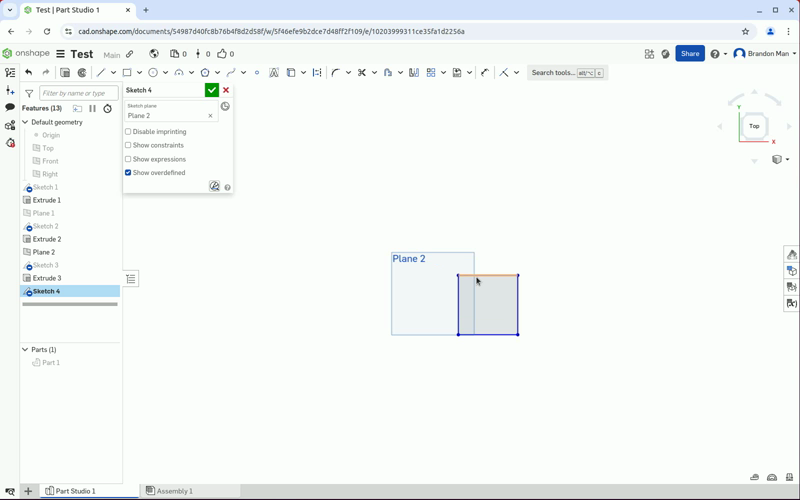
scroll(6)
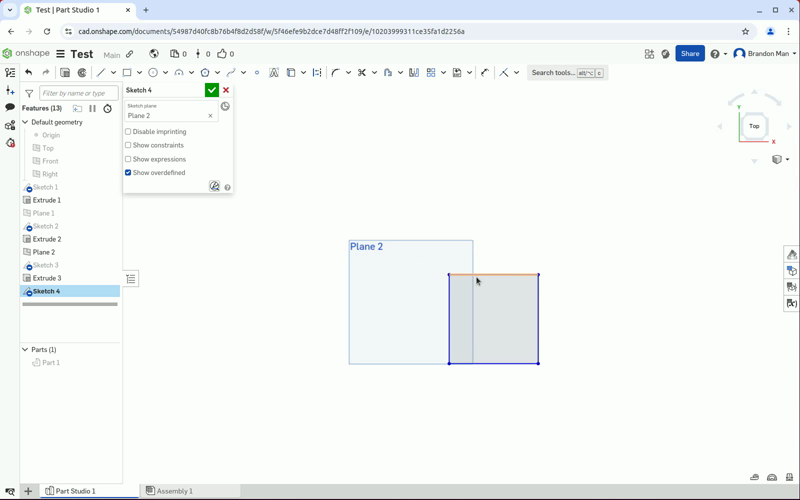
scroll(6)
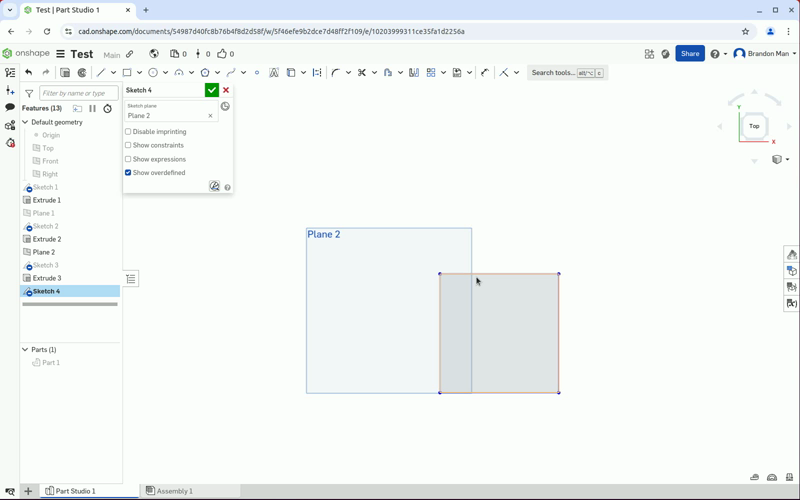
scroll(6)
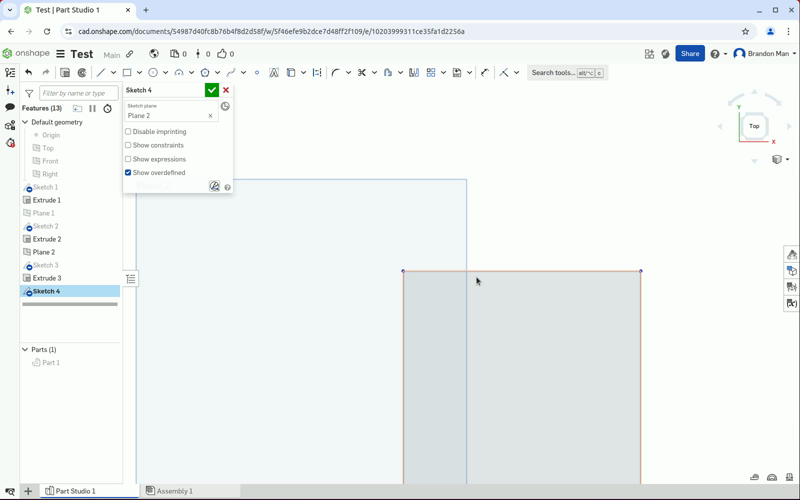
click(476, 276)
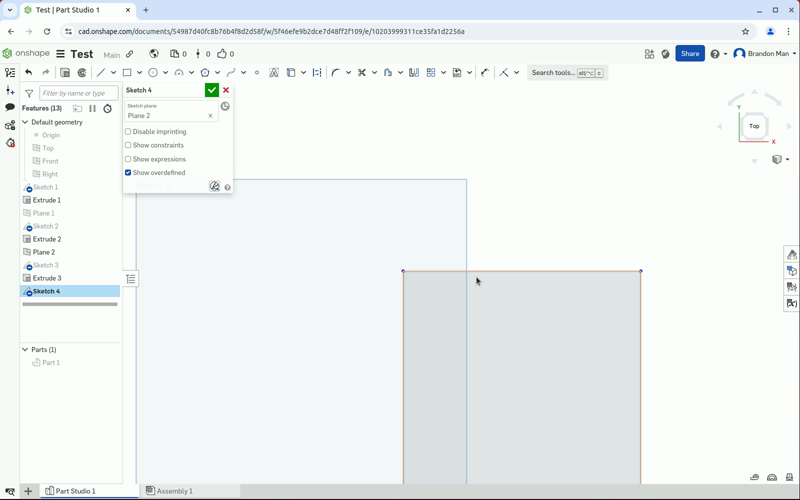
scroll(-6)
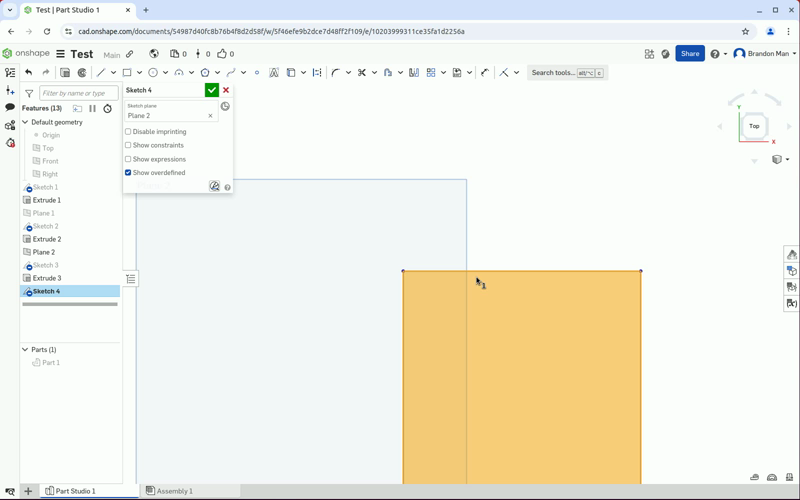
scroll(-6)
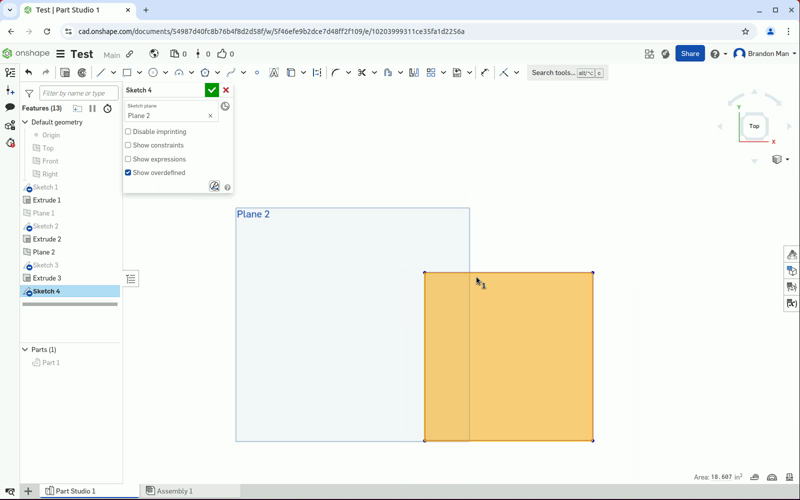
scroll(-6)
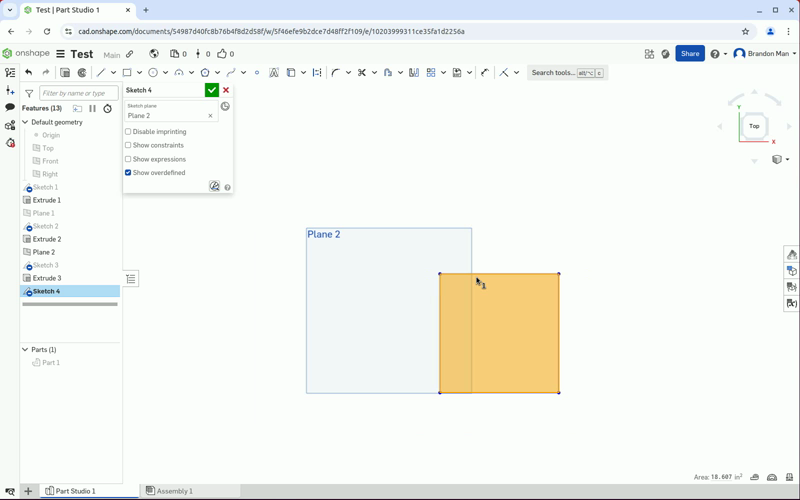
scroll(-6)
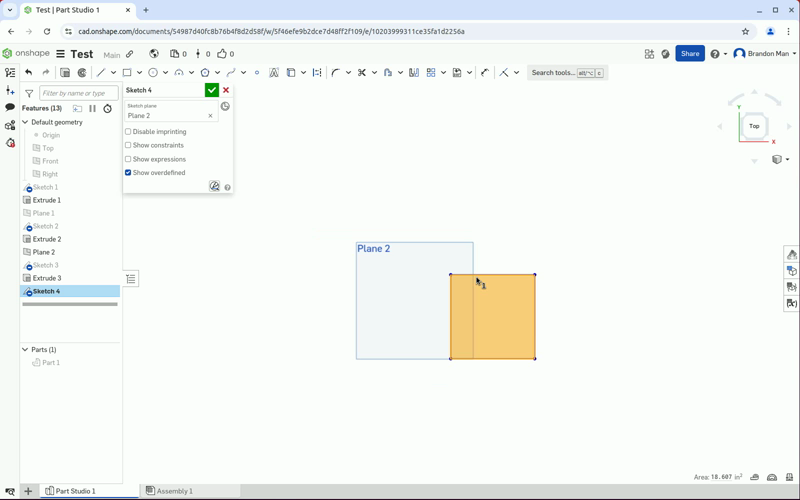
scroll(-6)
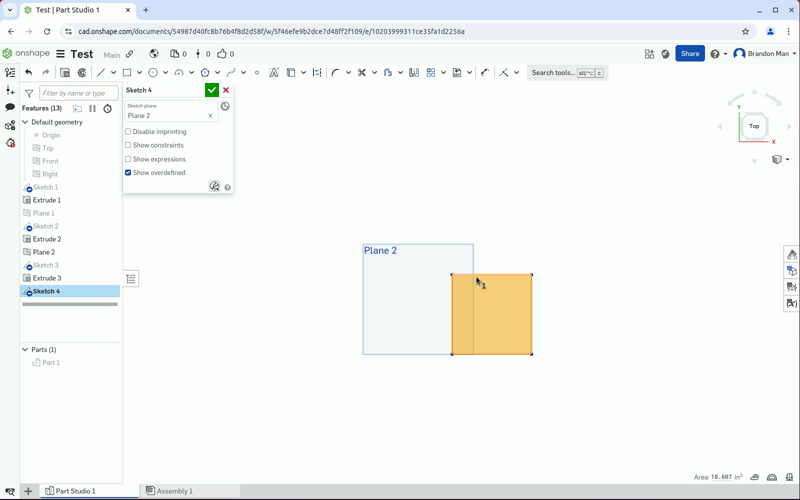
scroll(-6)
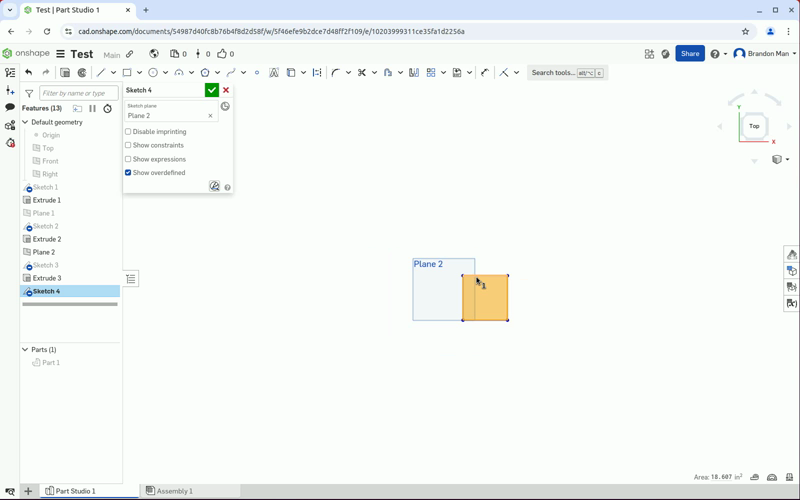
scroll(-6)
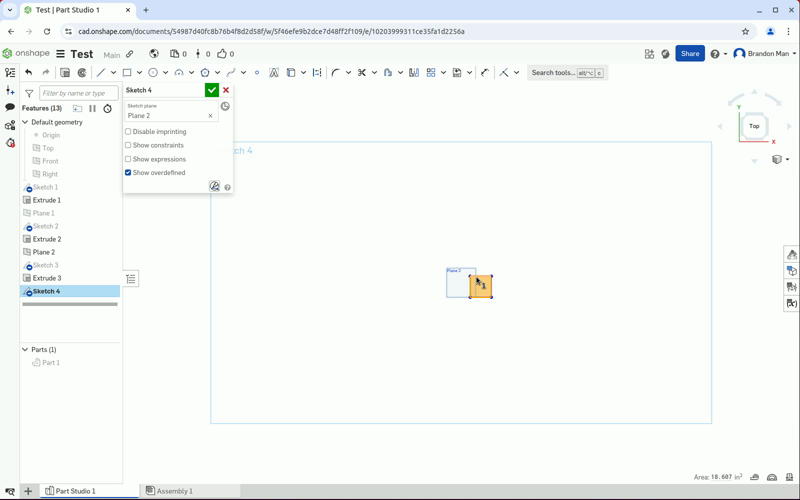
mouse_move(73, 352)
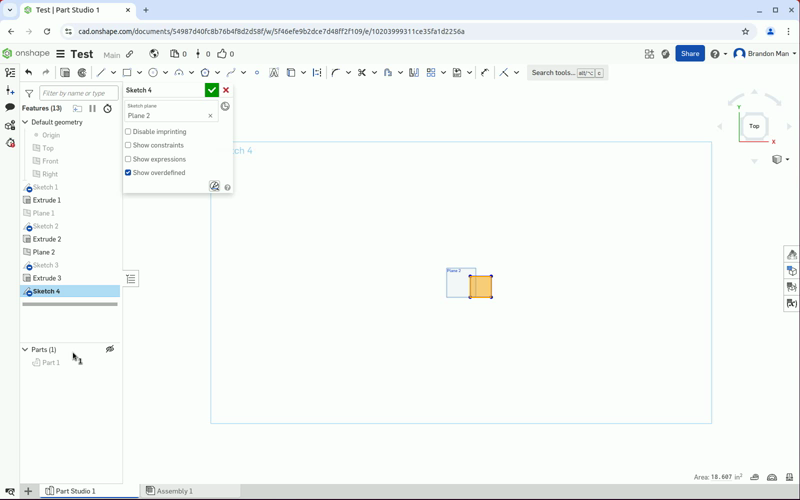
key(shift+y)
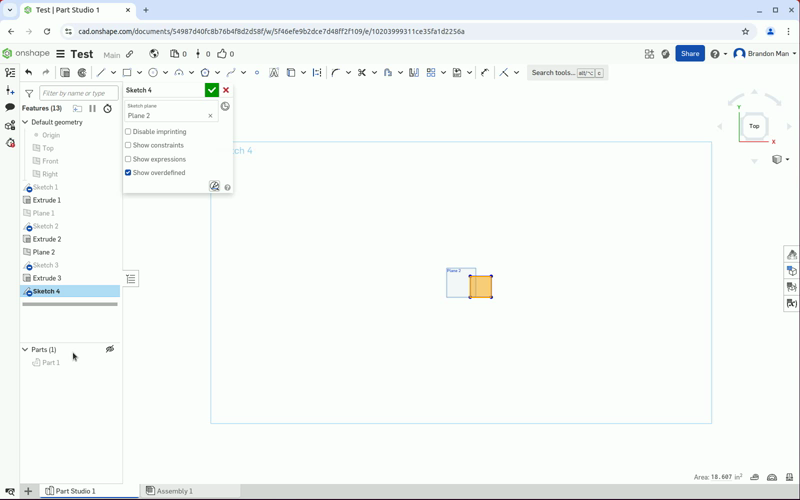
key(shift+e)
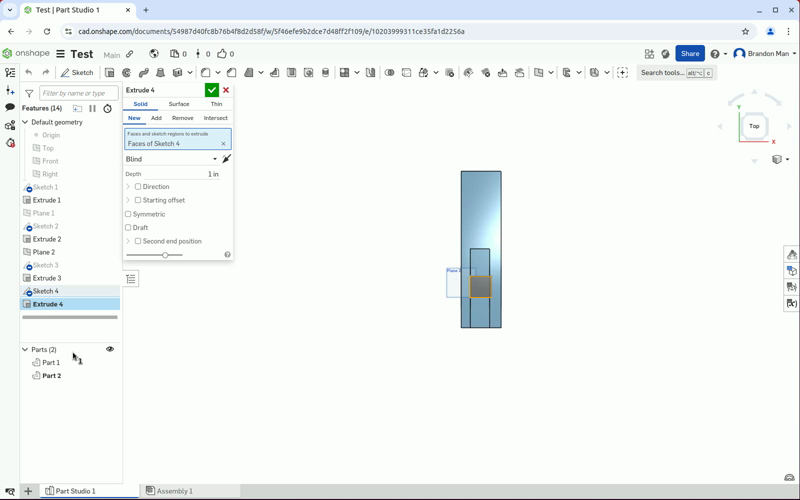
mouse_move(143, 106)
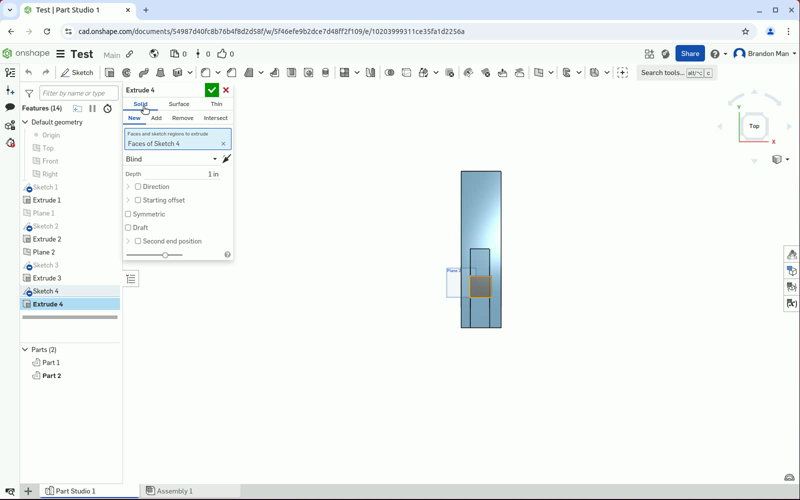
click(143, 106)
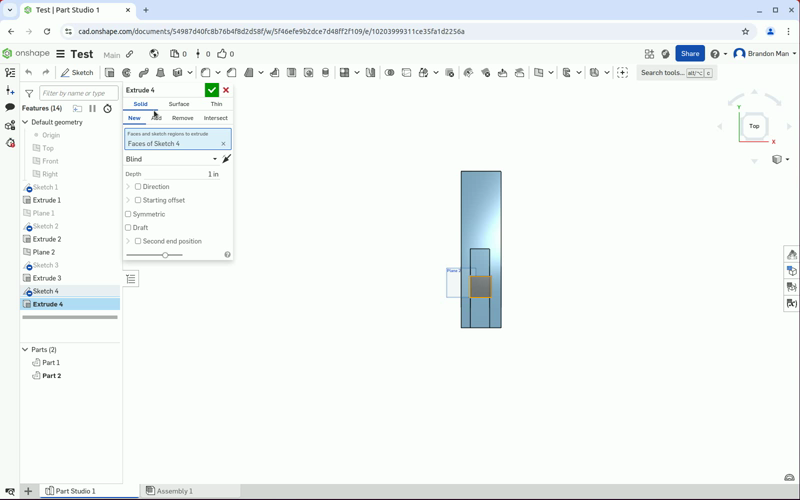
mouse_move(186, 120)
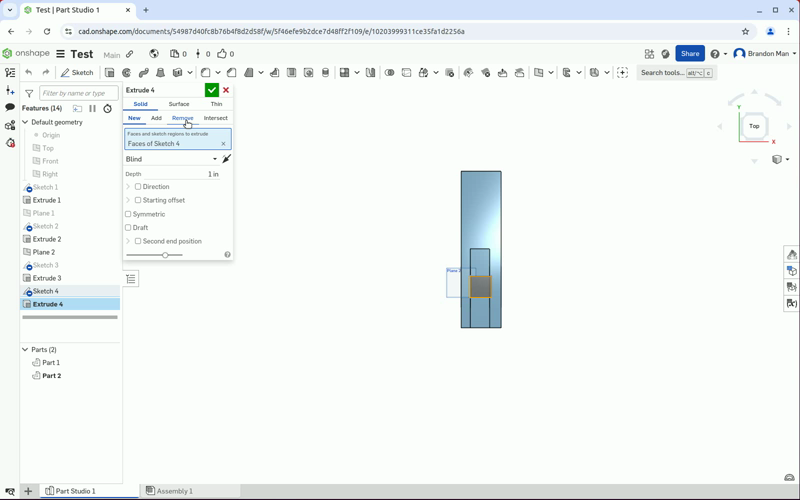
click(186, 120)
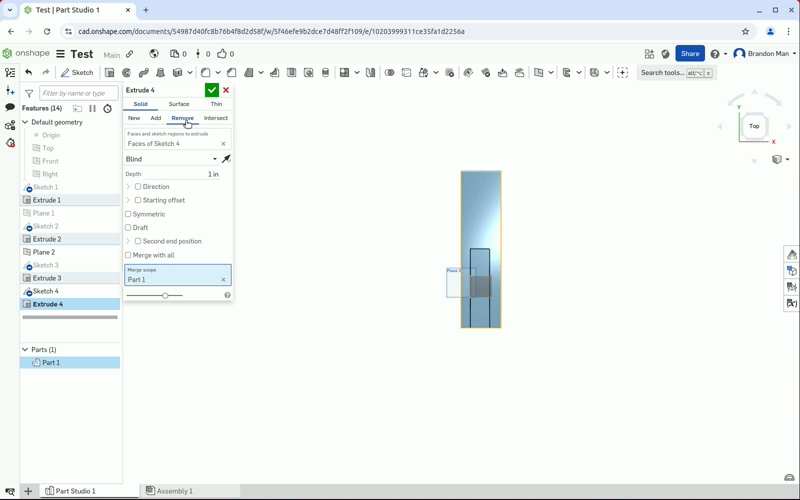
key(tab, 4)
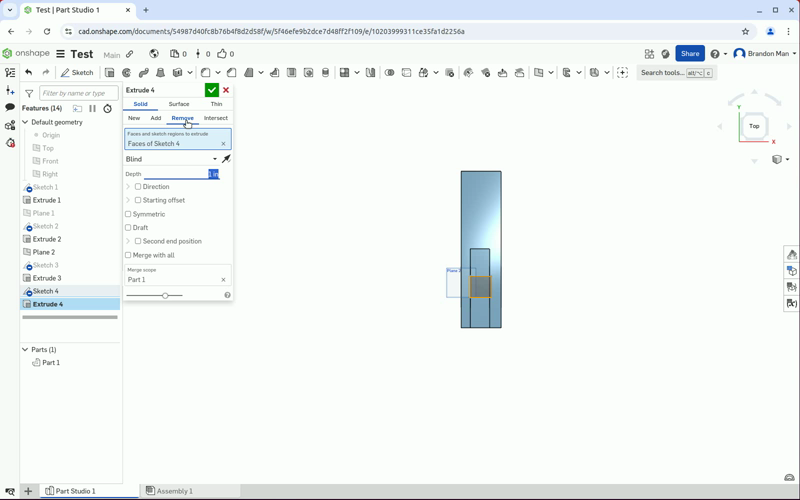
text(8.425)
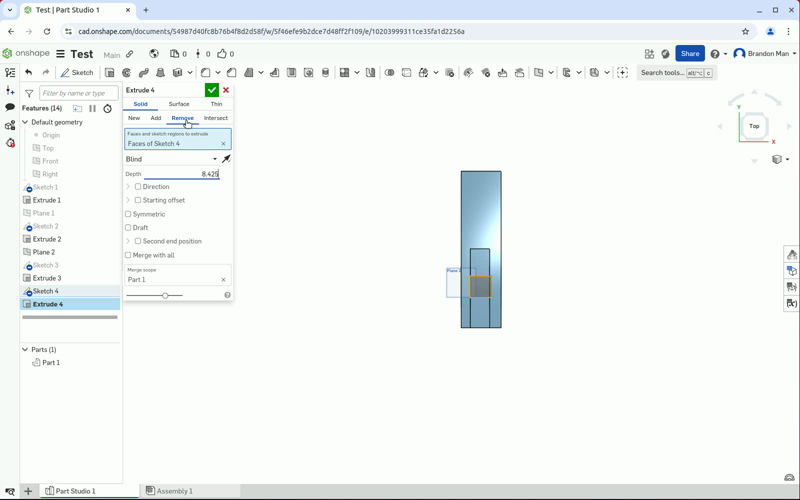
key(tab, 6)
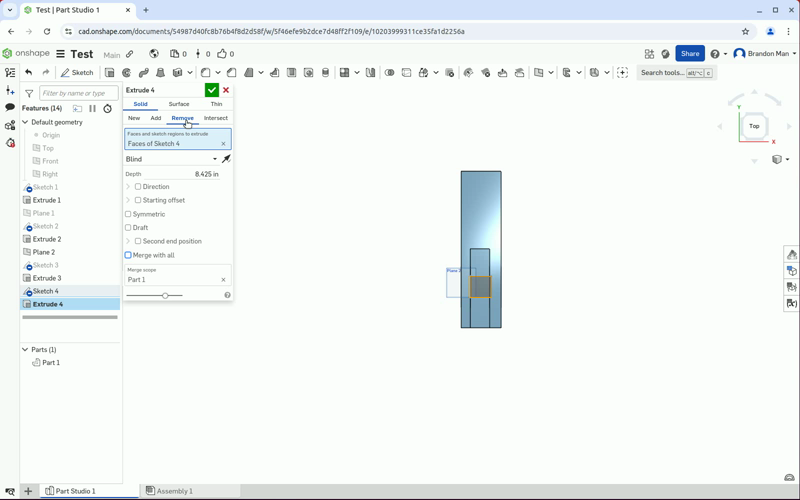
key(space)
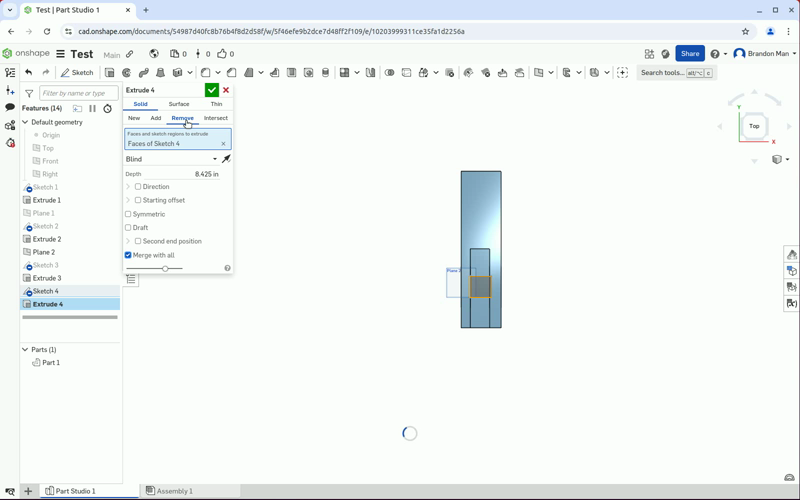
key(enter)
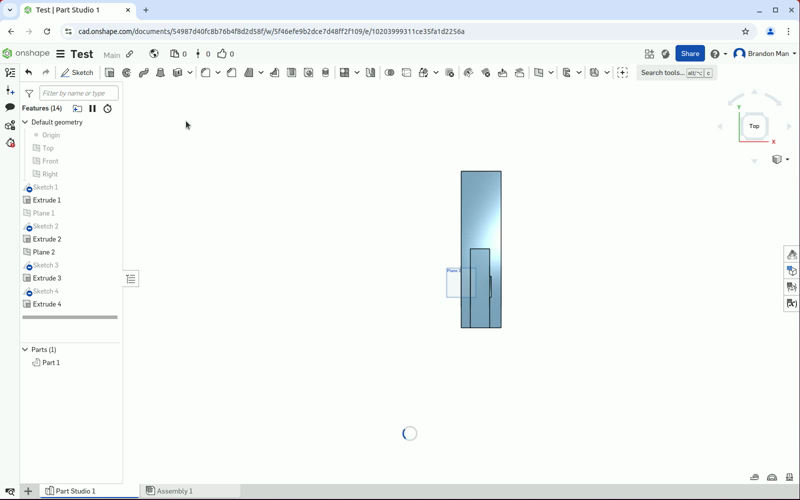
key(shift+h)
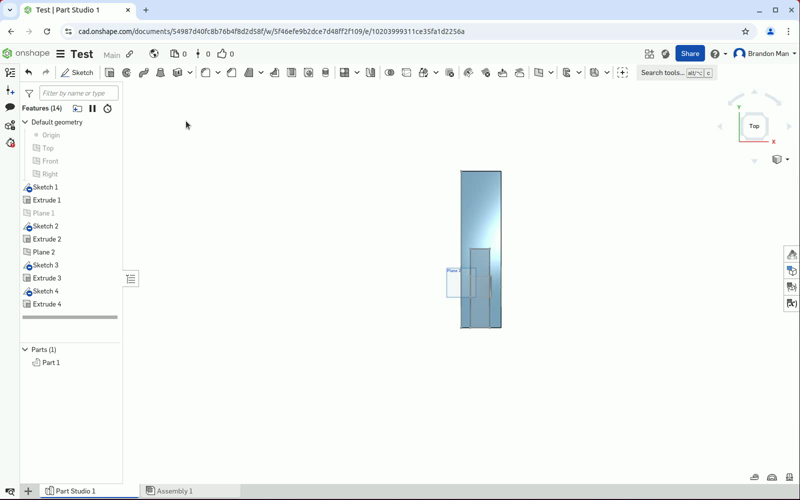
key(shift+h)
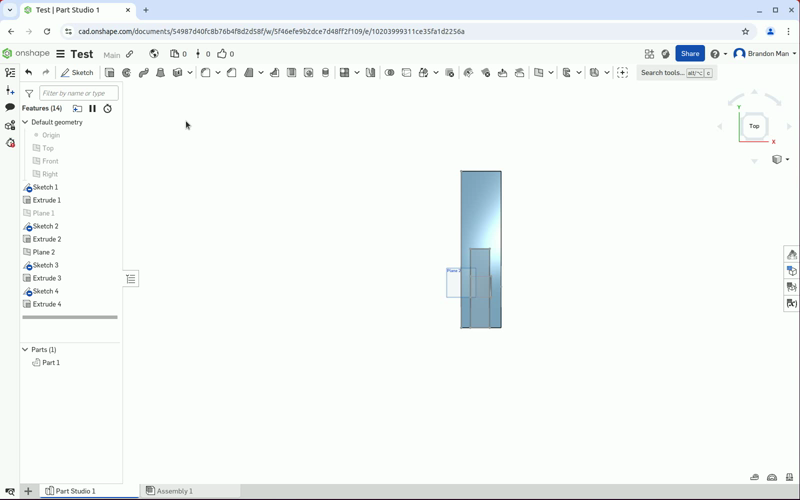
mouse_move(73, 189)
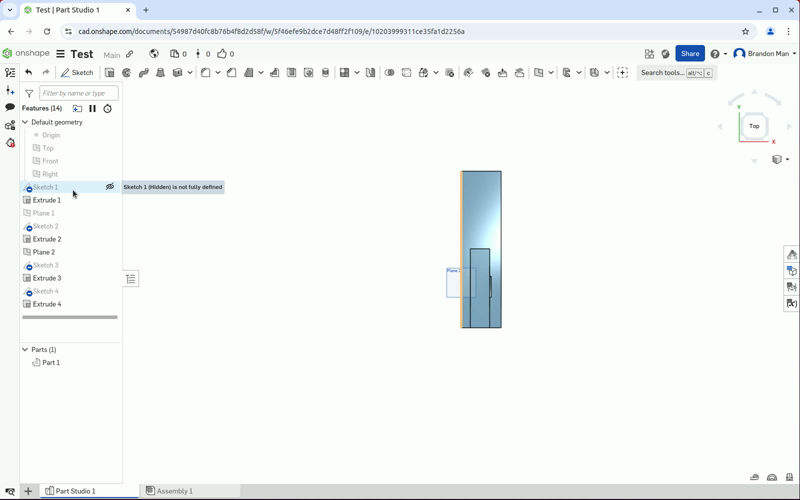
click(73, 189)
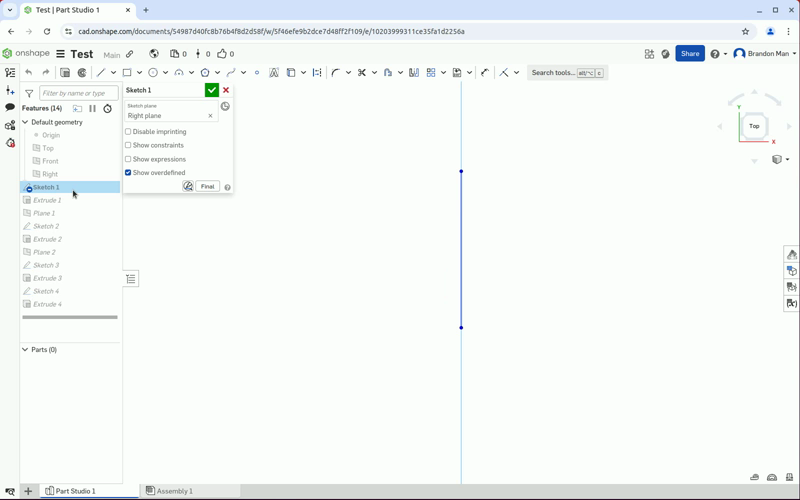
mouse_move(229, 92)
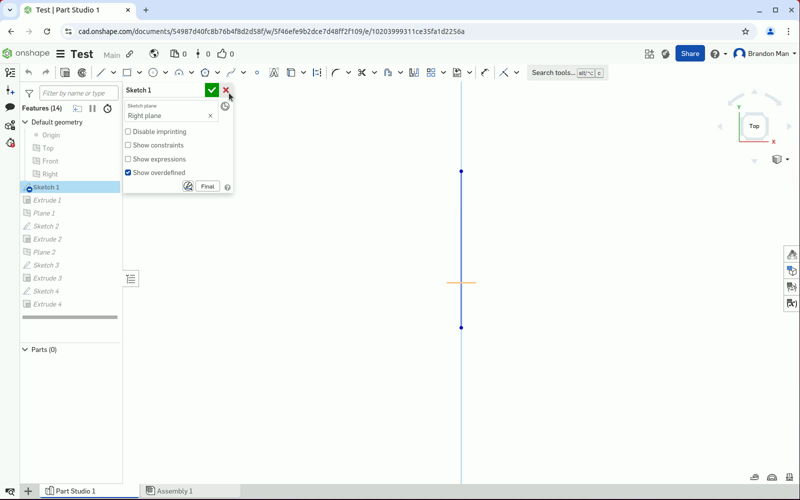
click(229, 92)
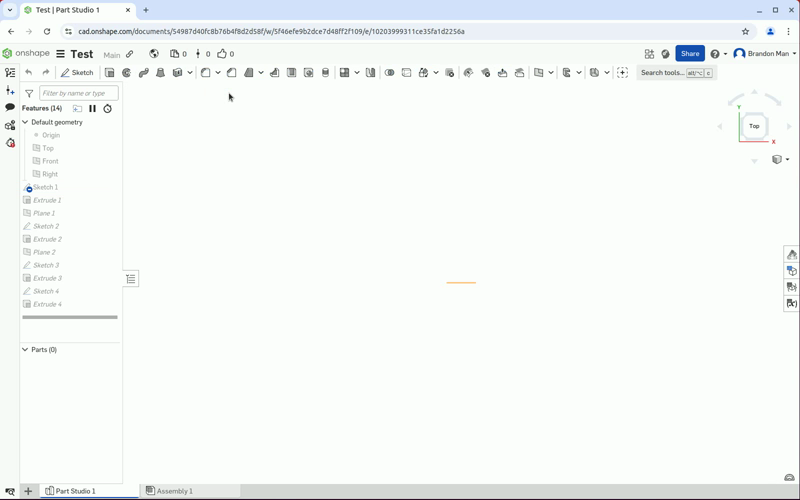
key(shift+s)
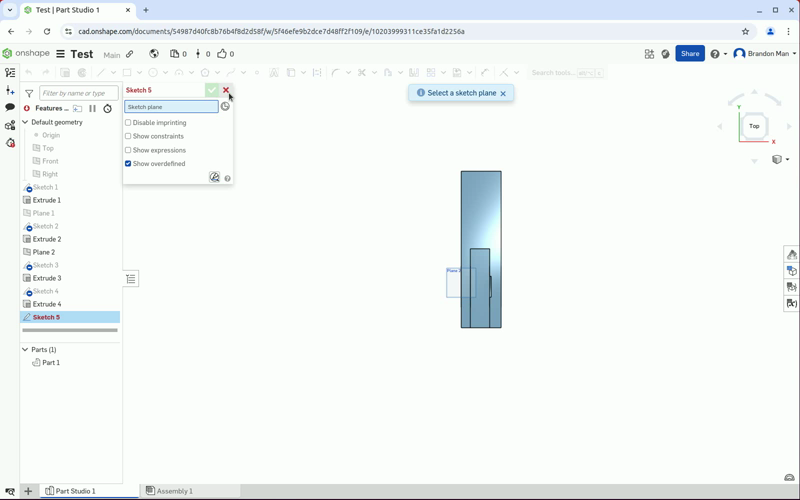
mouse_move(73, 254)
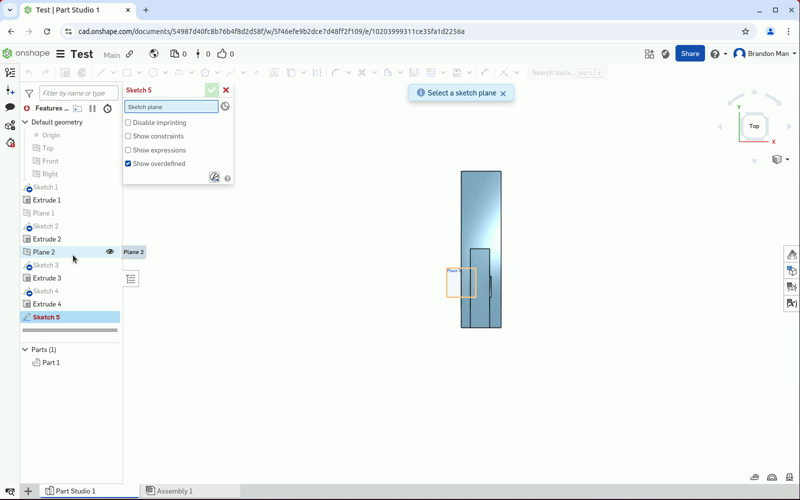
click(73, 254)
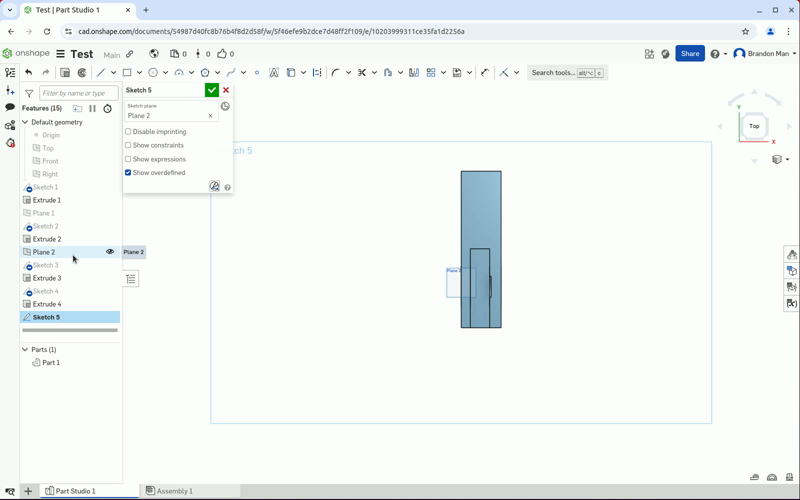
mouse_move(73, 352)
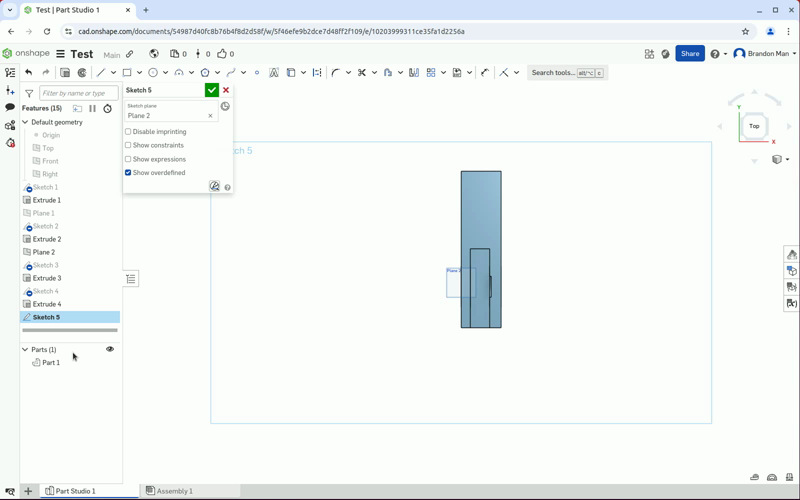
key(y)
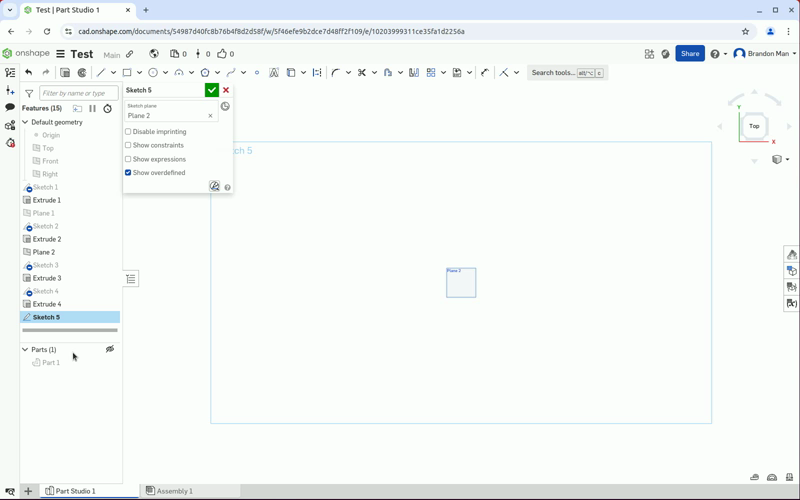
key(l)
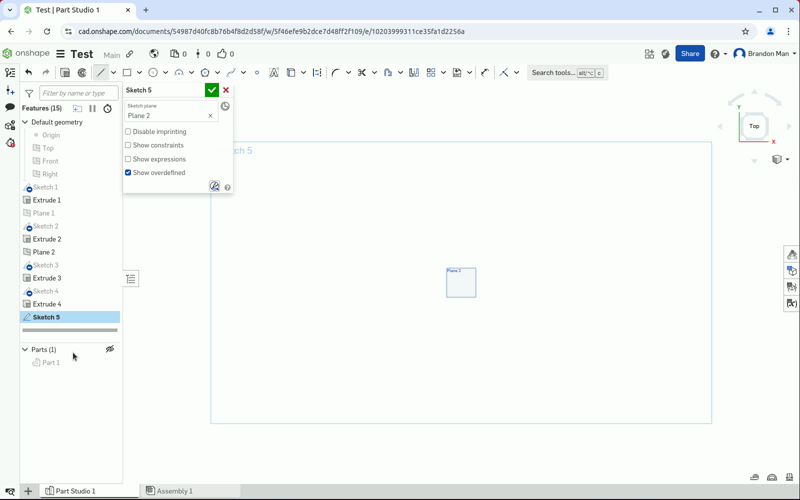
key_down(shift)
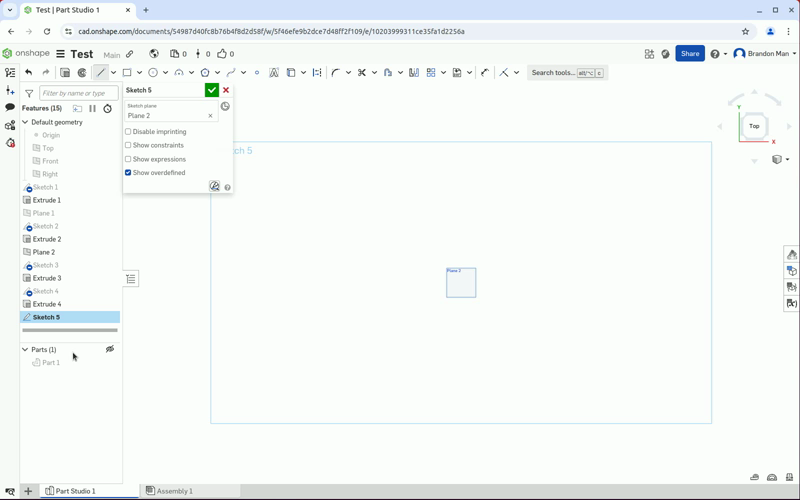
mouse_move(489, 297)
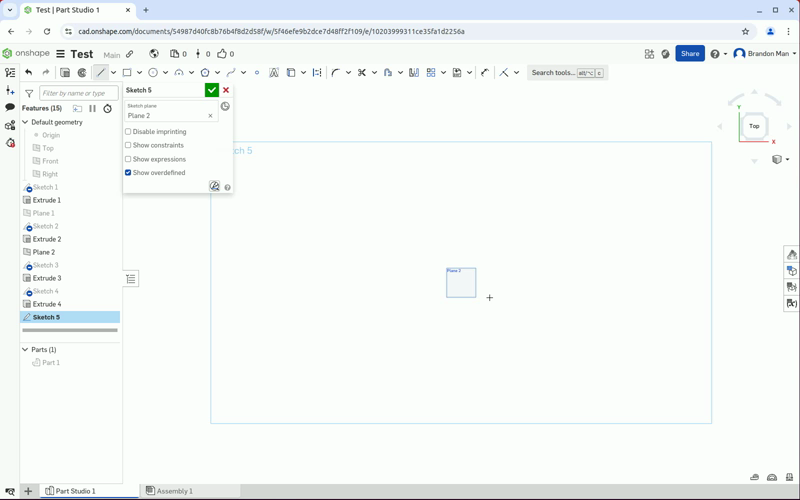
click(489, 297)
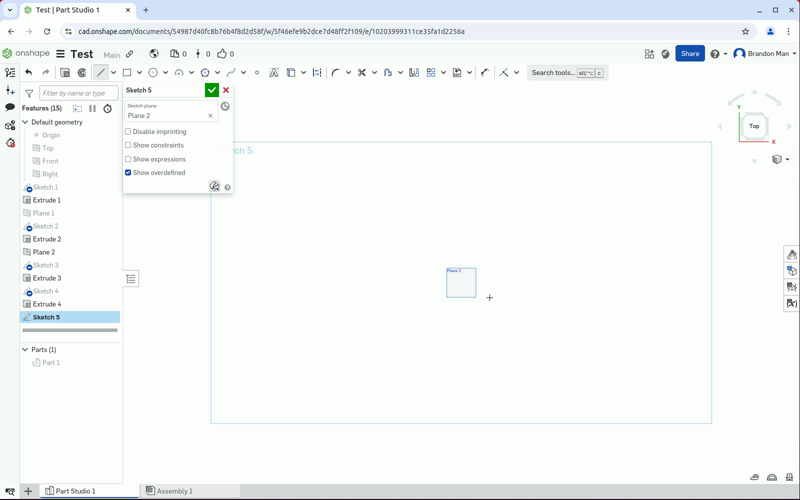
key_up(shift)
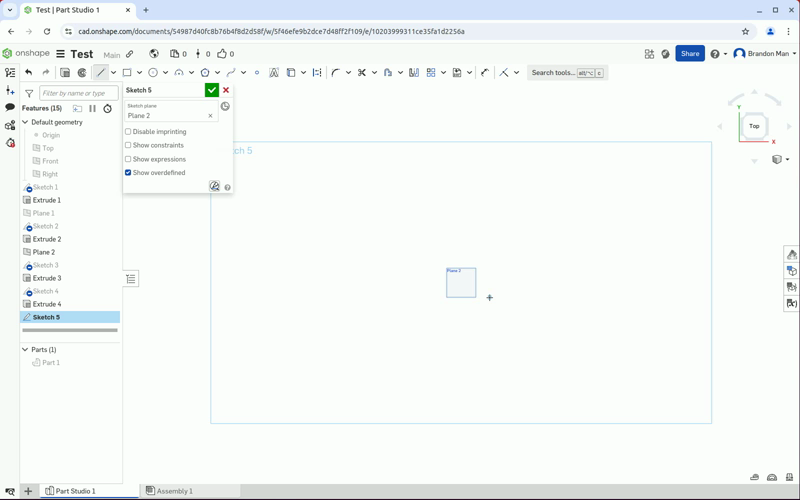
key_down(shift)
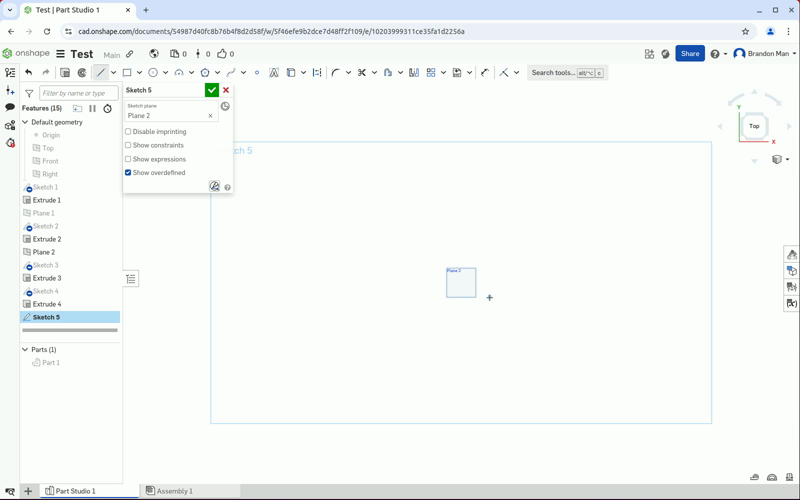
mouse_move(519, 297)
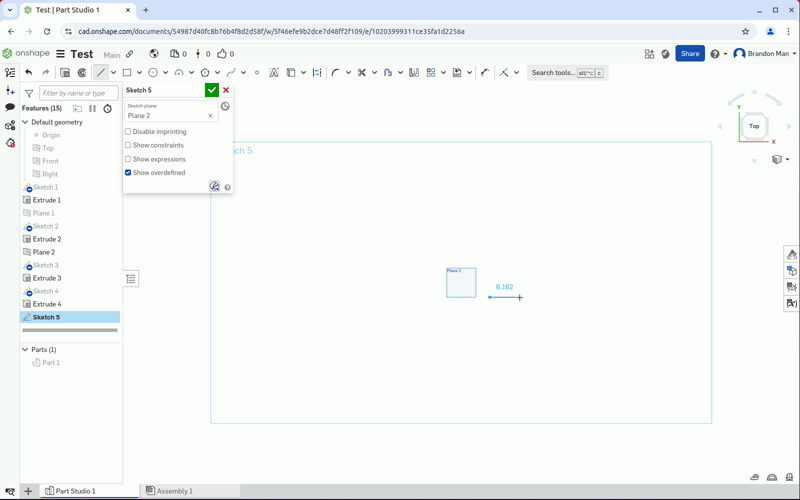
mouse_move(500, 297)
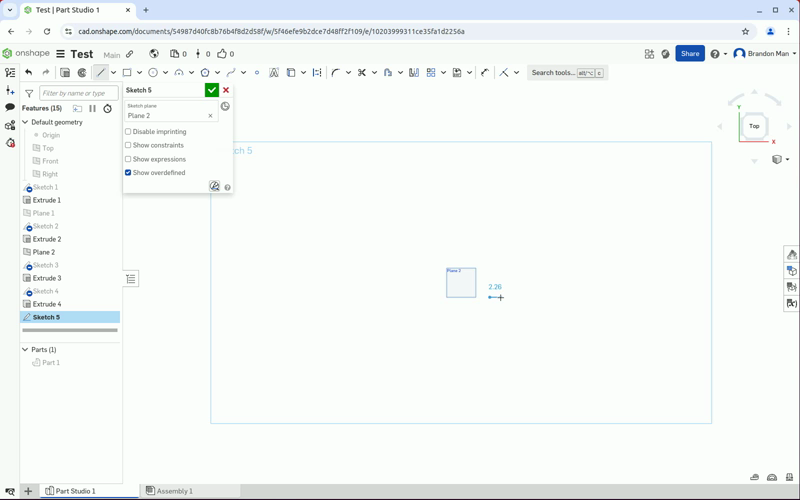
click(500, 297)
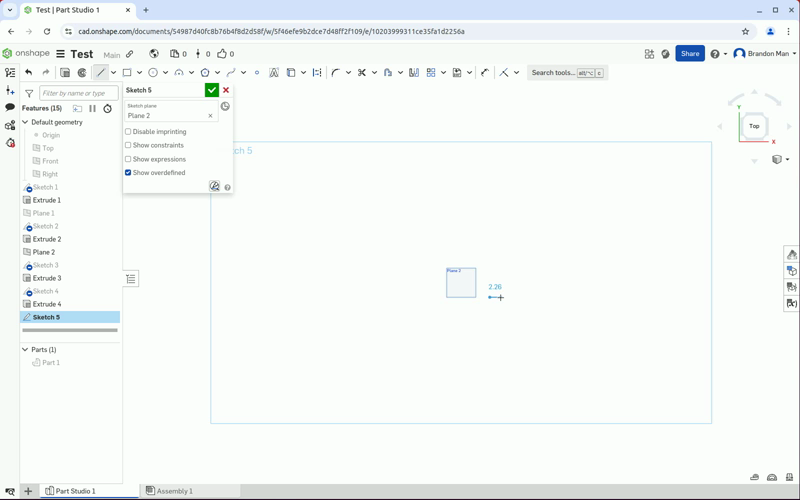
key_up(shift)
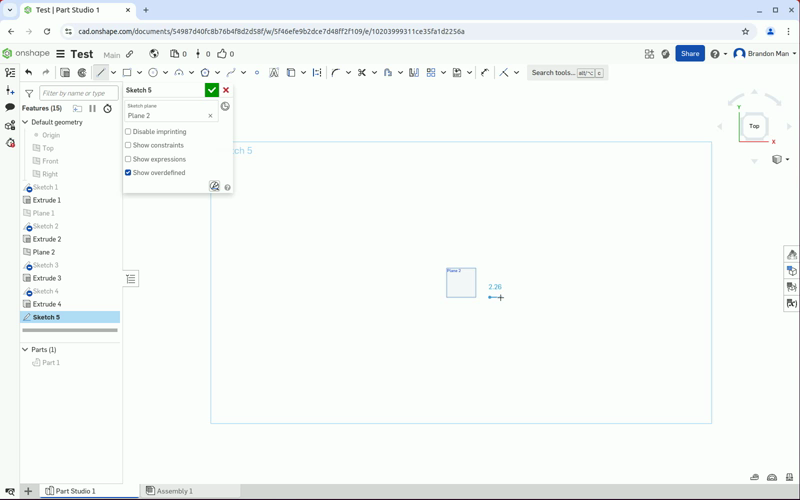
key_down(shift)
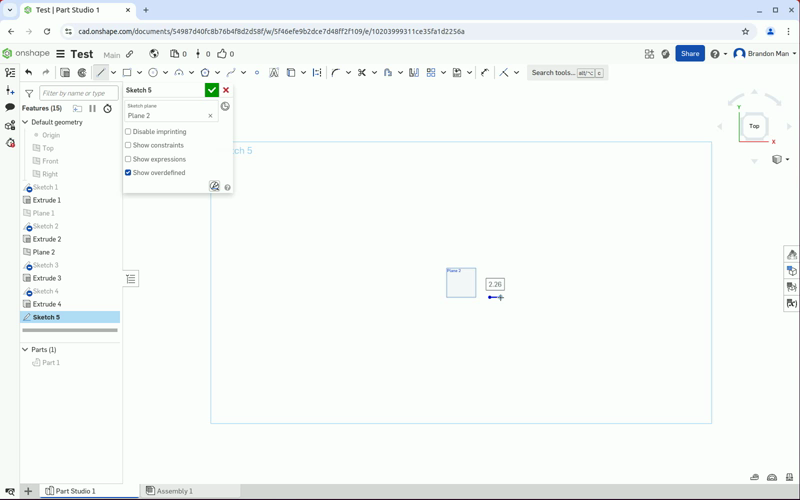
mouse_move(530, 297)
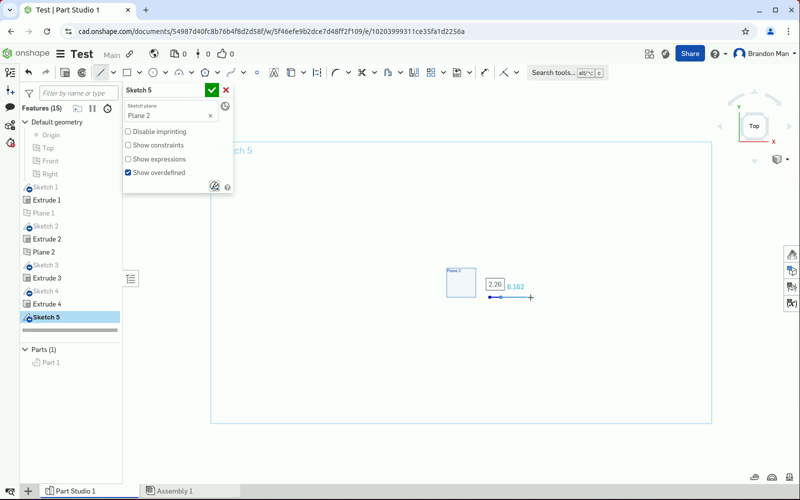
mouse_move(500, 276)
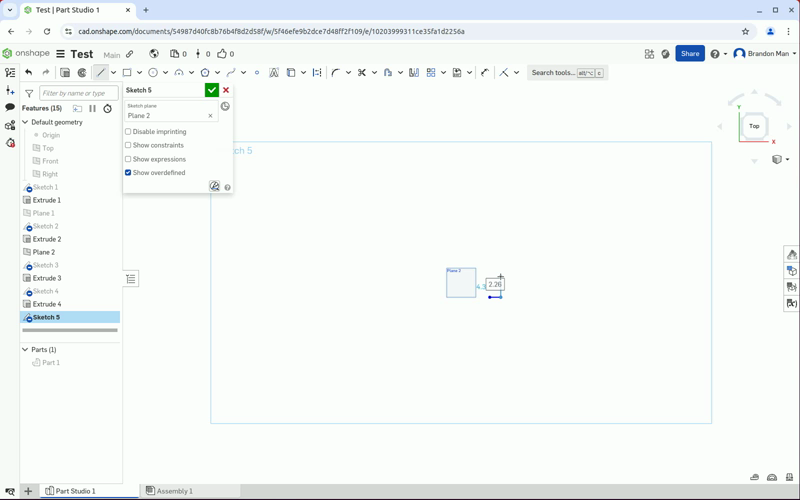
click(500, 276)
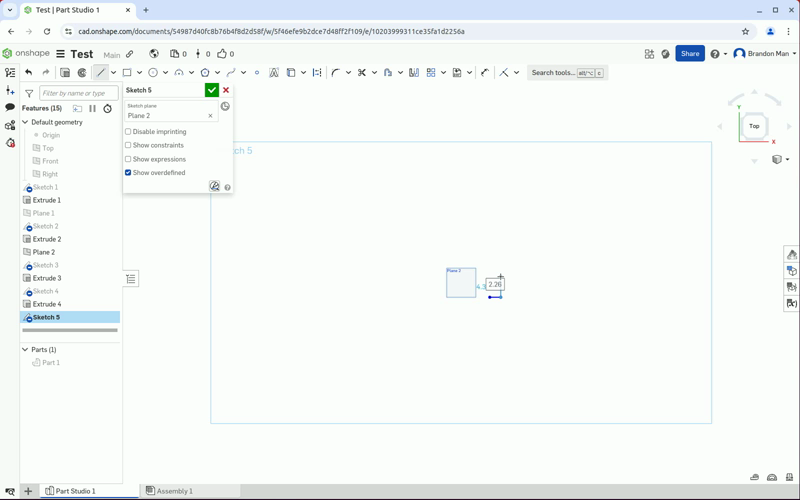
key_up(shift)
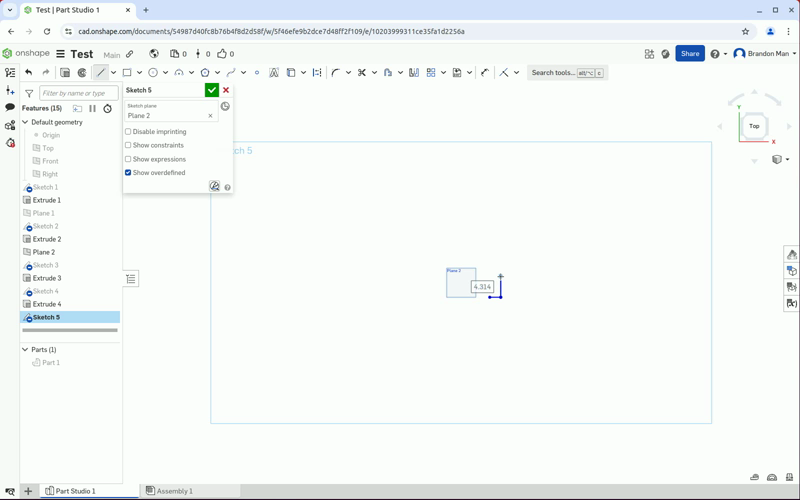
key_down(shift)
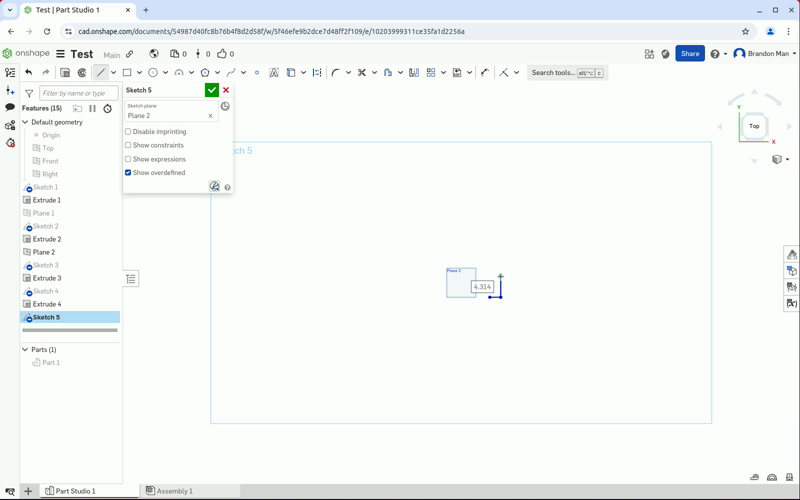
mouse_move(530, 276)
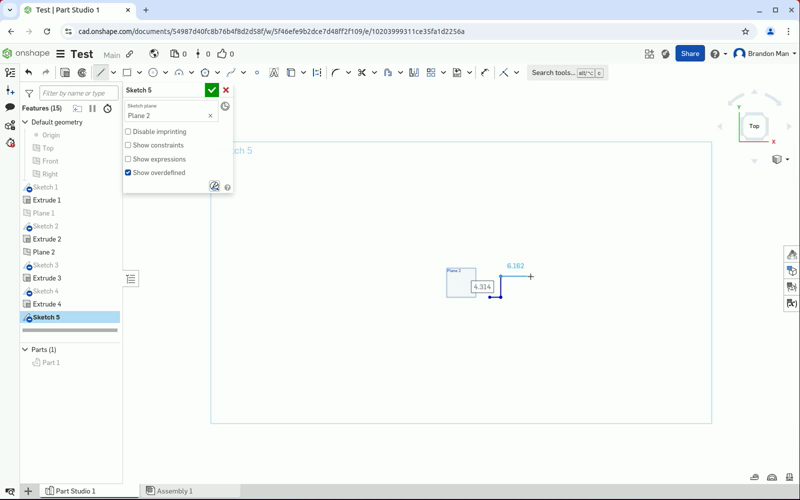
mouse_move(489, 276)
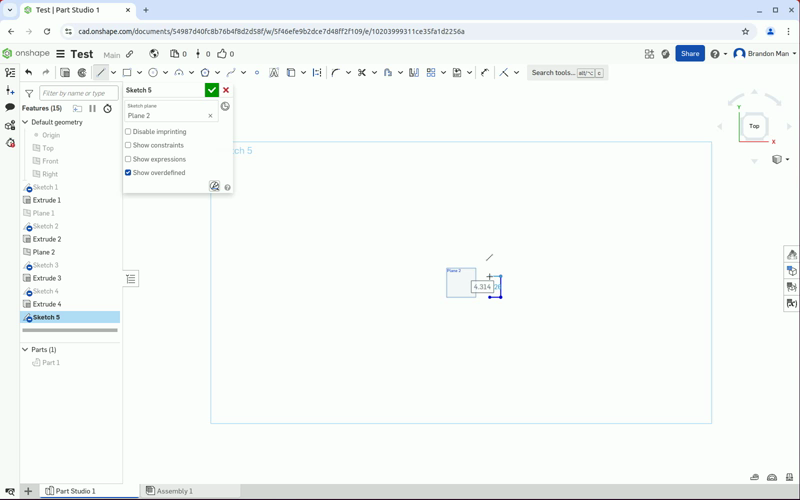
click(489, 276)
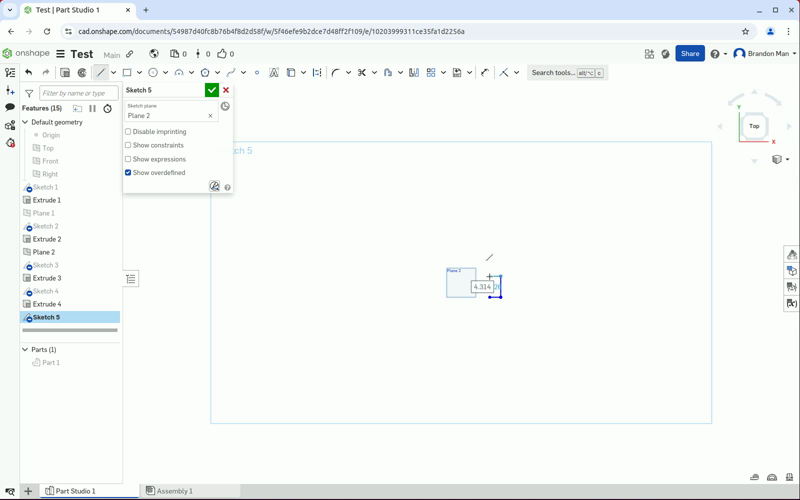
key_up(shift)
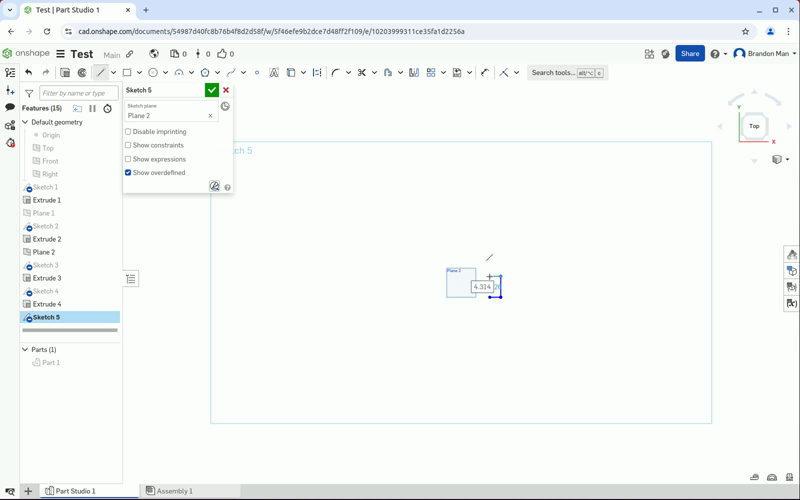
mouse_move(519, 276)
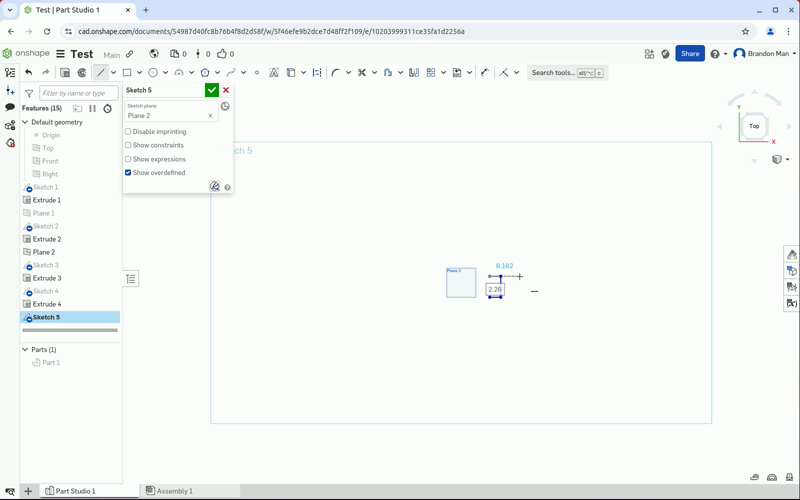
key_down(shift)
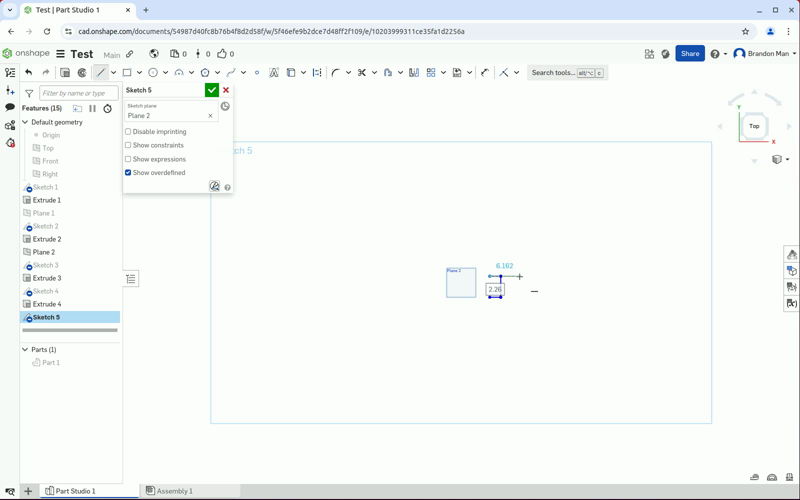
mouse_move(489, 297)
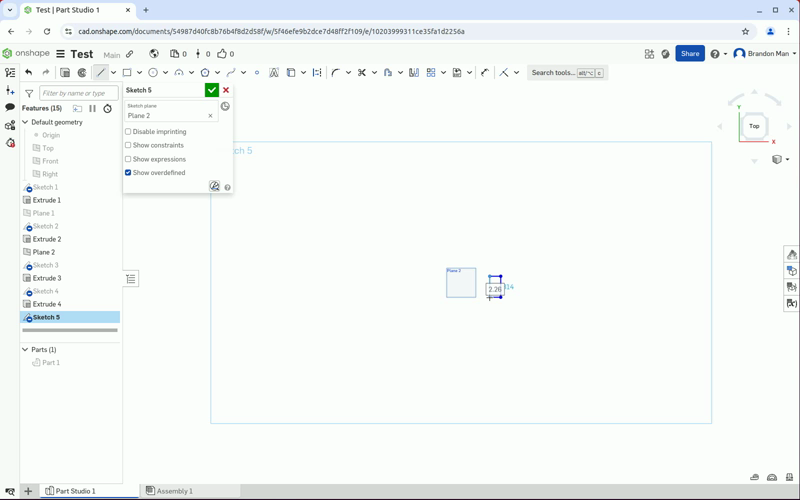
key_up(shift)
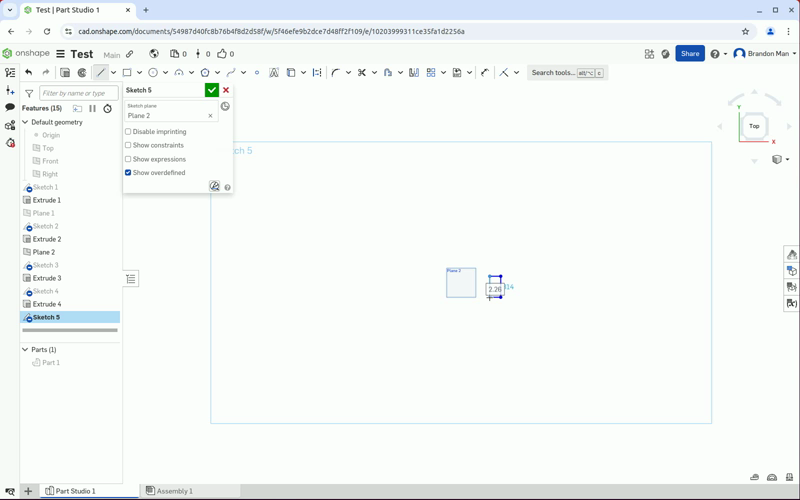
click(489, 297)
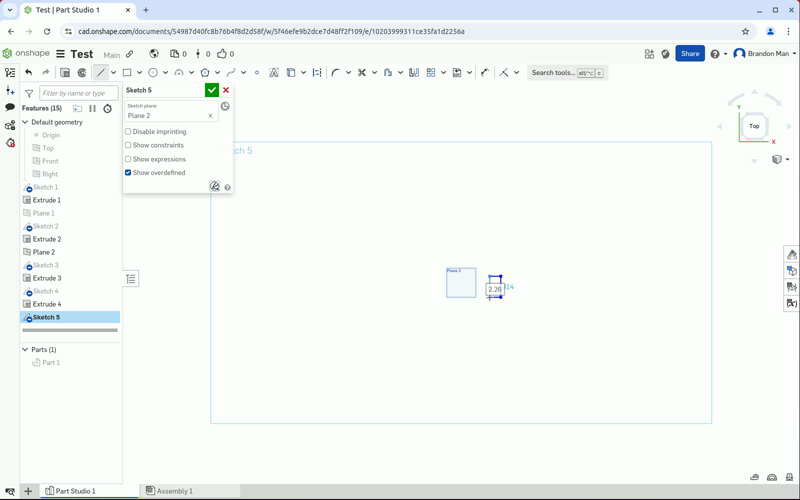
key(esc)
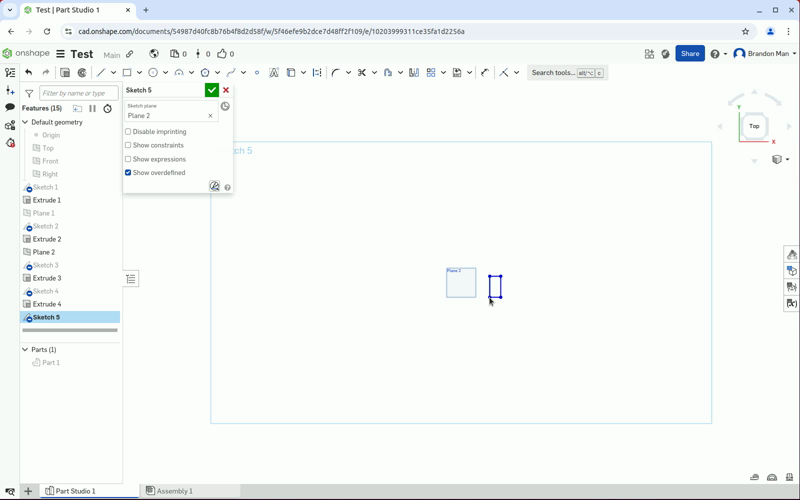
mouse_move(500, 280)
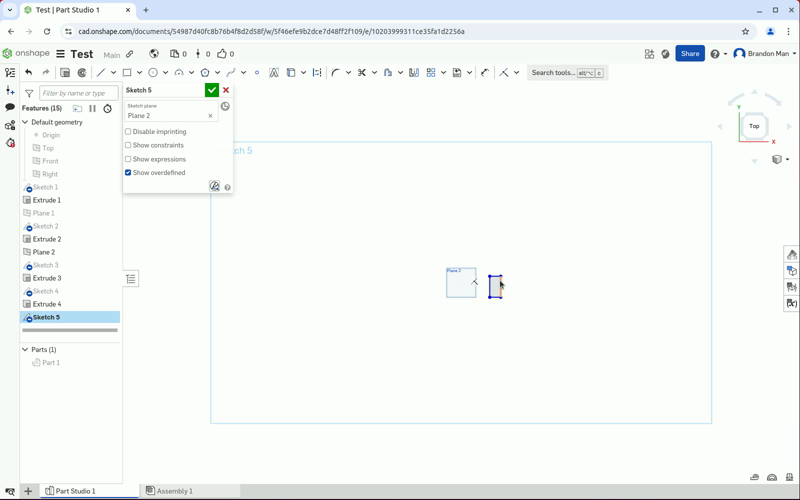
scroll(6)
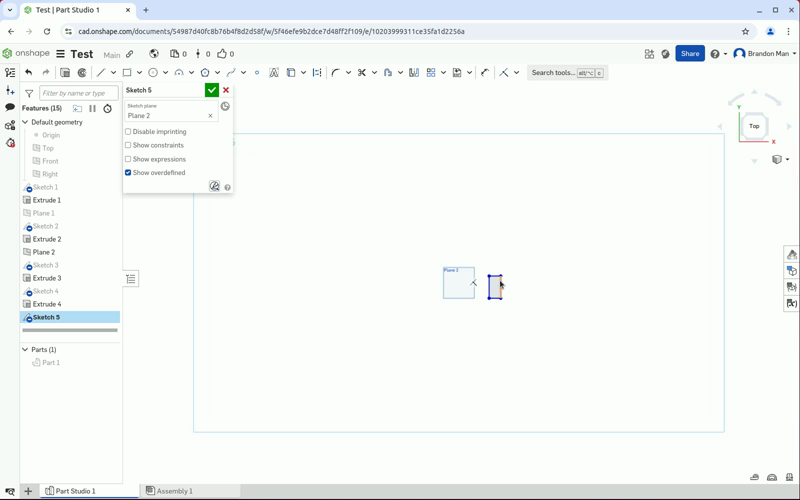
scroll(6)
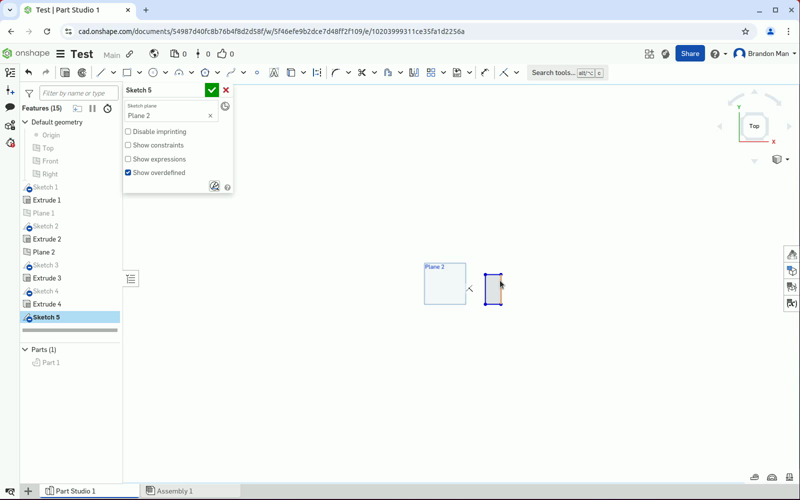
scroll(6)
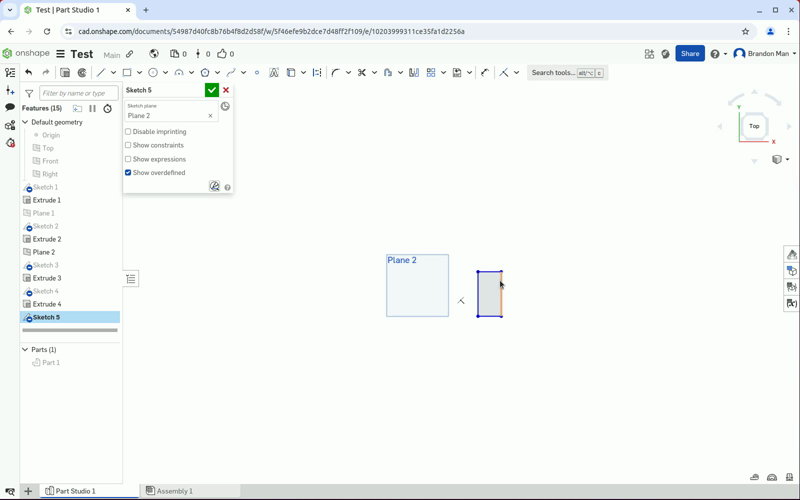
scroll(6)
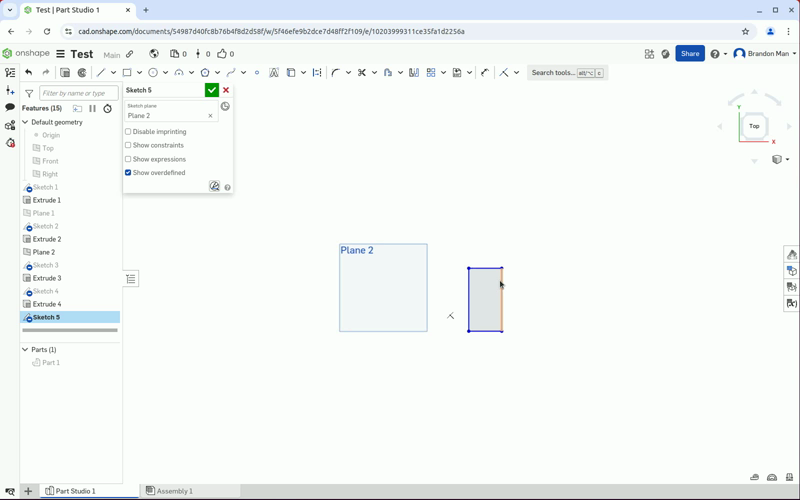
scroll(6)
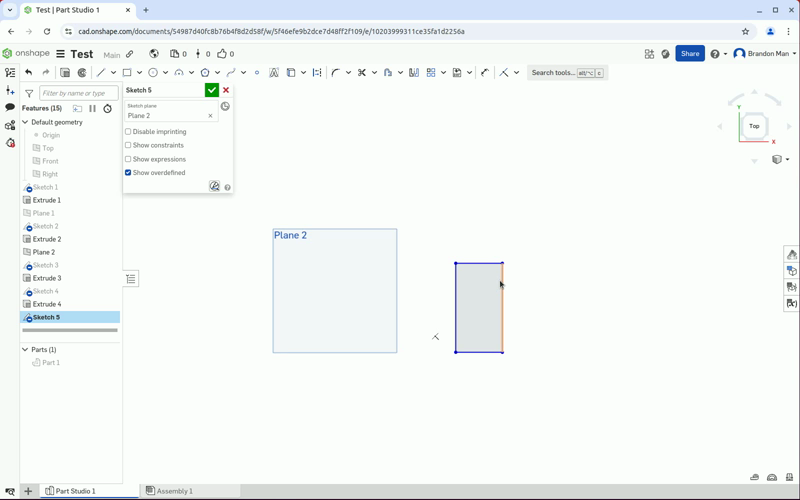
scroll(6)
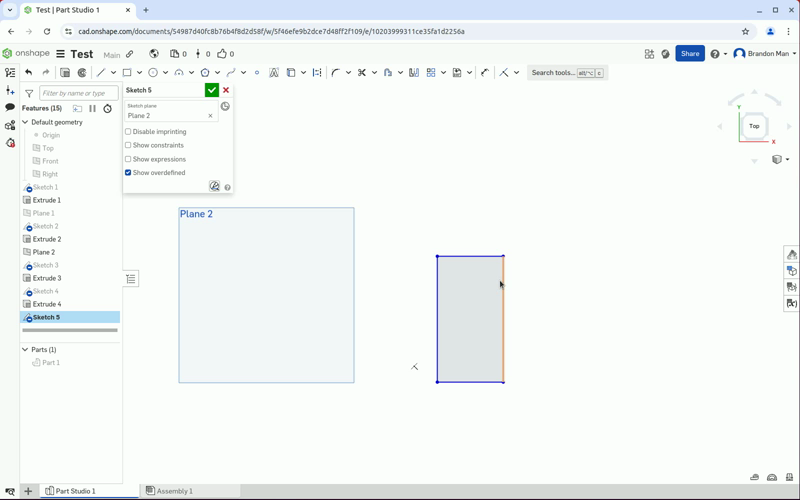
scroll(6)
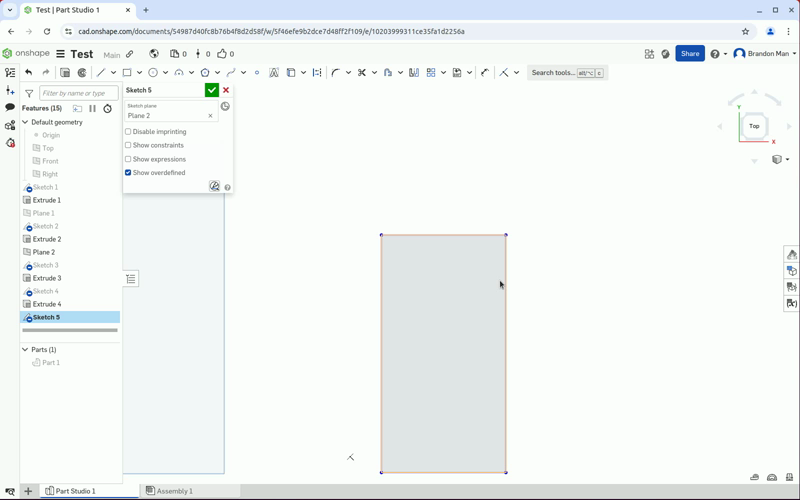
click(500, 280)
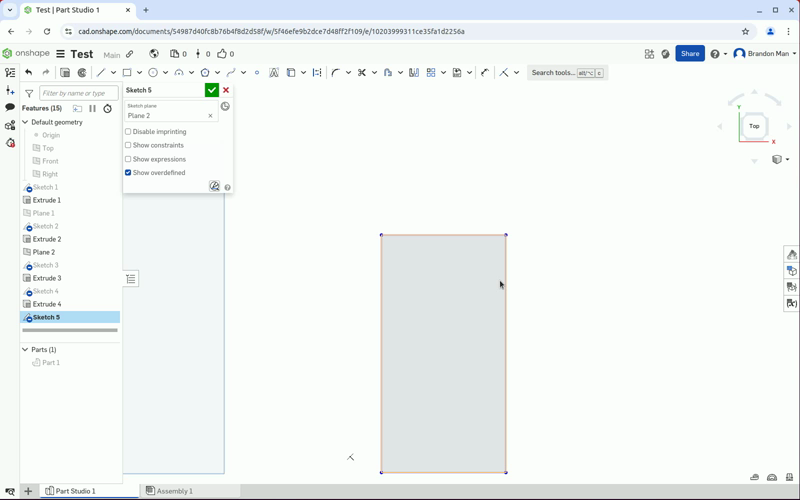
scroll(-6)
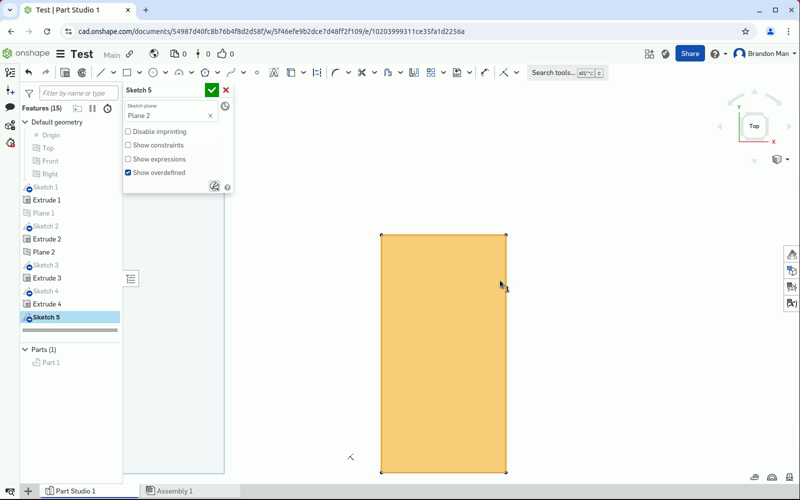
scroll(-6)
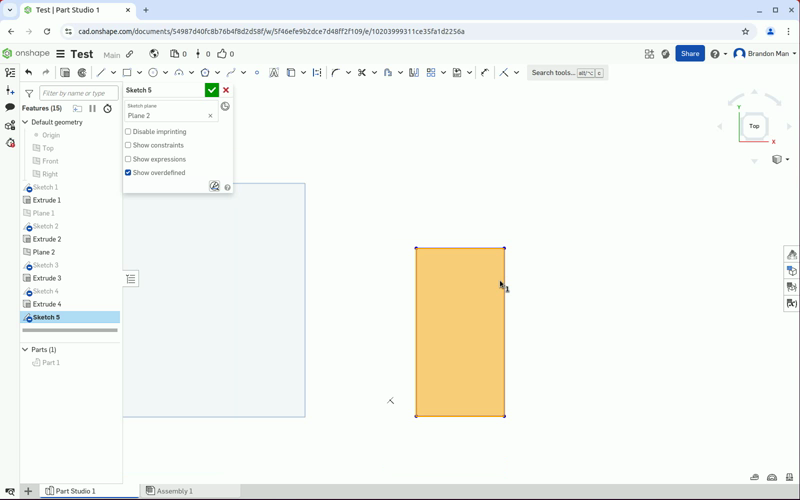
scroll(-6)
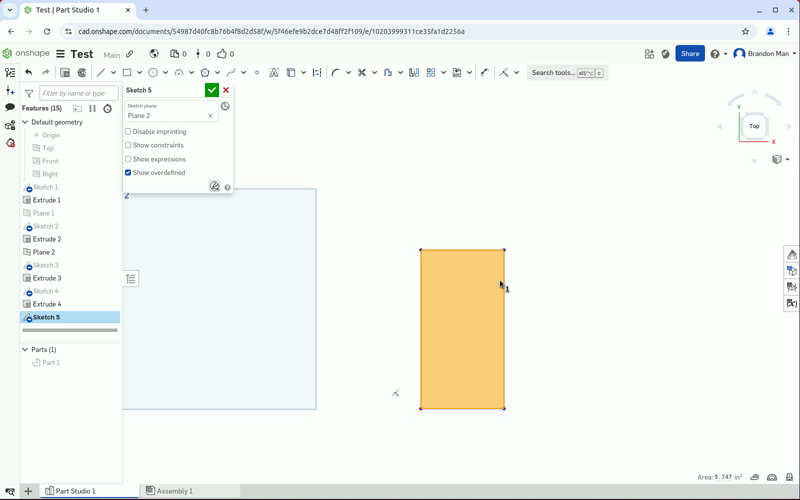
scroll(-6)
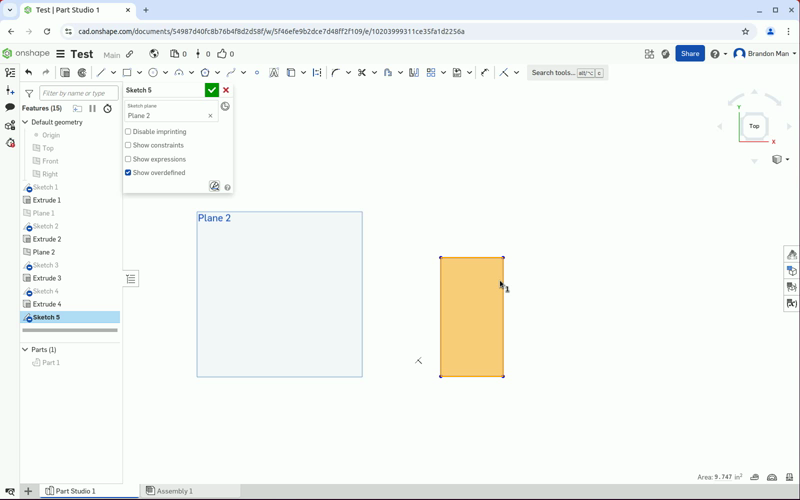
scroll(-6)
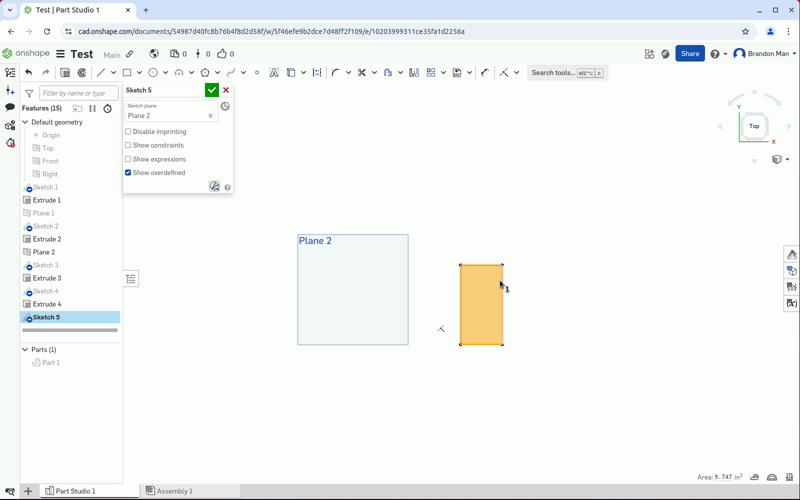
scroll(-6)
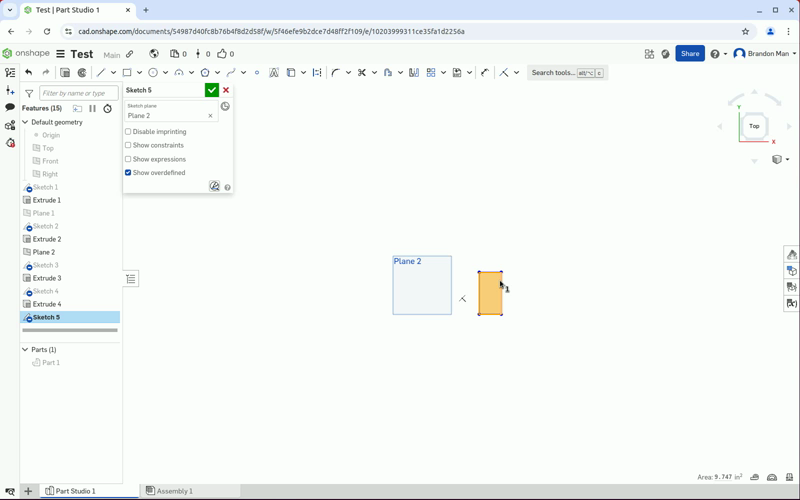
scroll(-6)
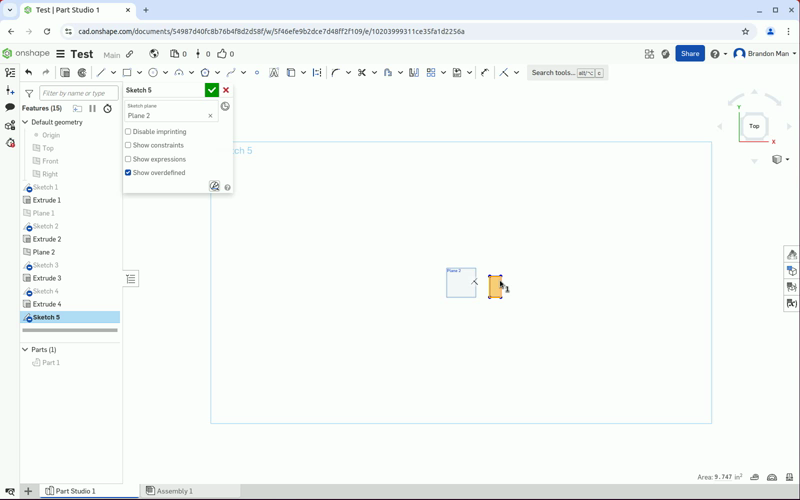
mouse_move(73, 352)
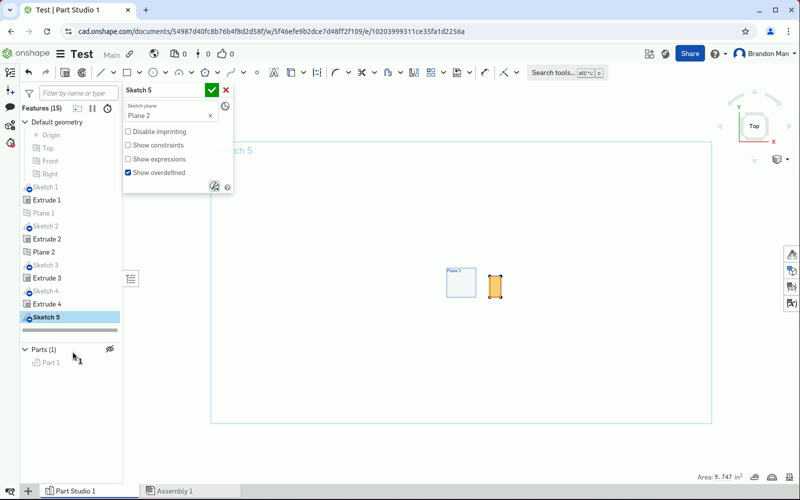
key(shift+y)
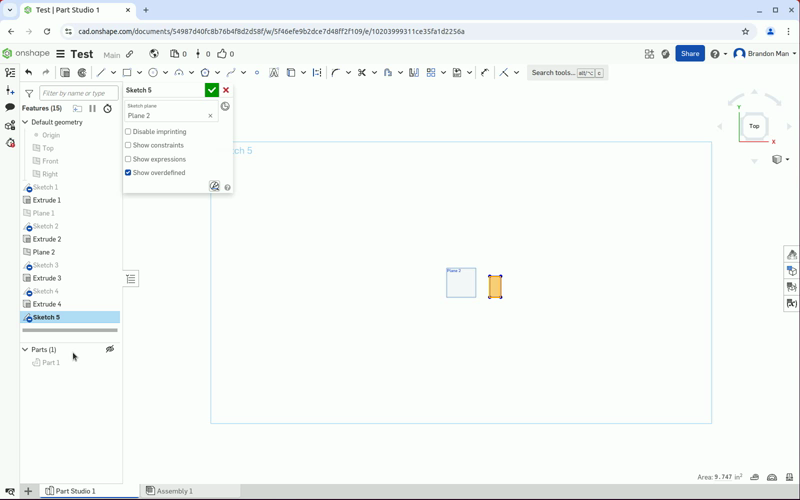
key(shift+e)
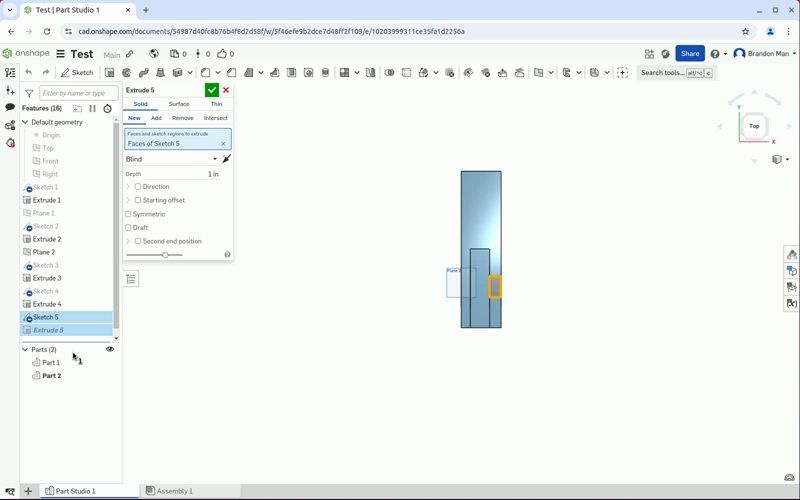
mouse_move(143, 106)
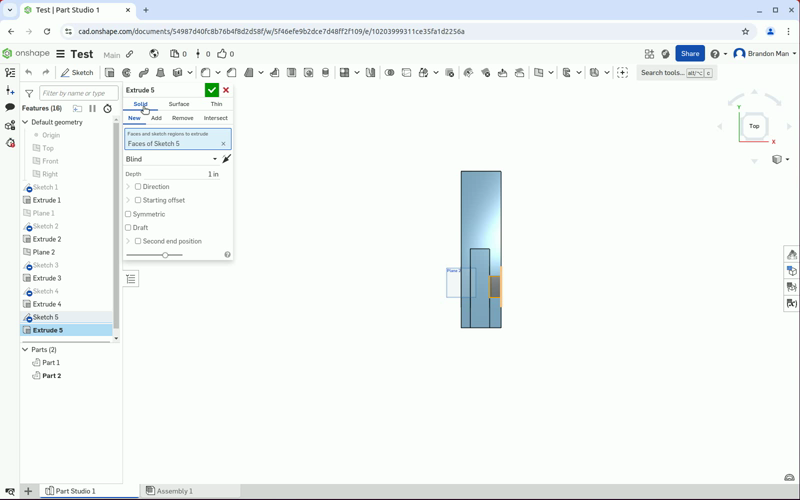
click(143, 106)
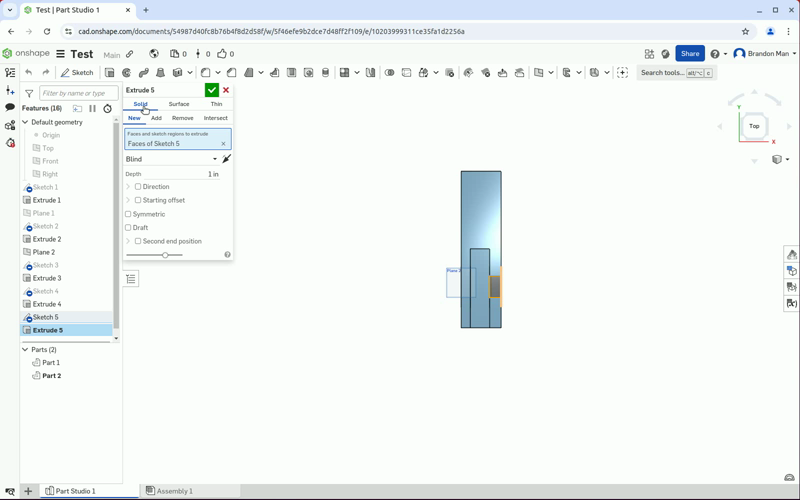
mouse_move(186, 120)
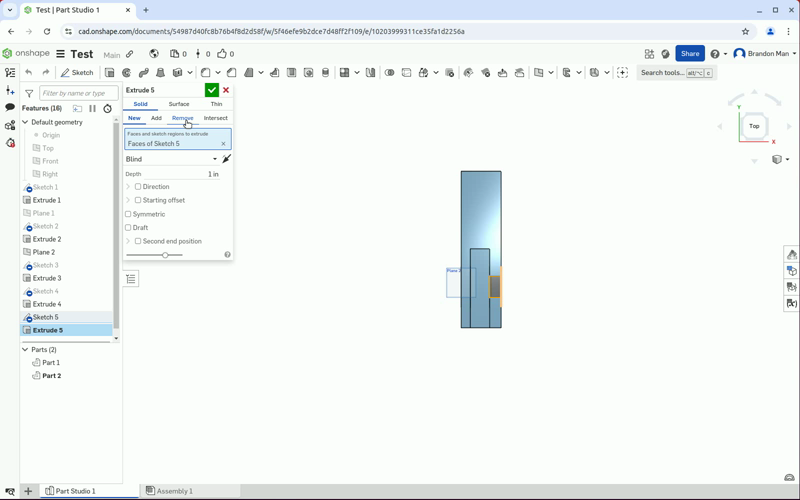
click(186, 120)
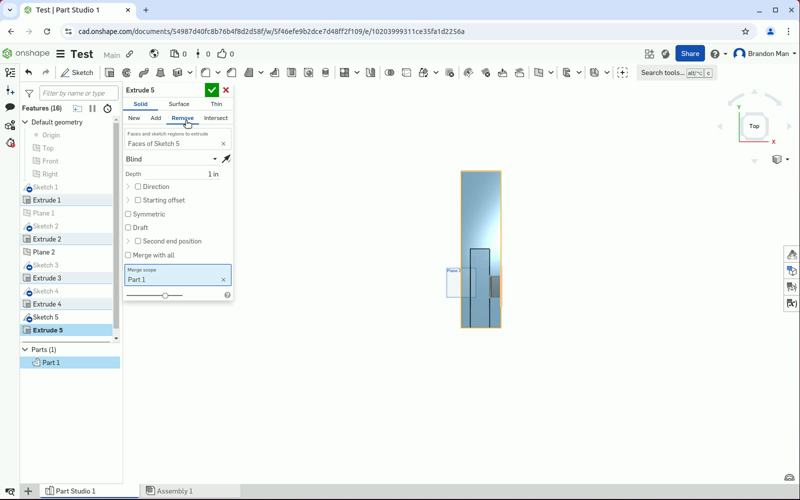
key(tab, 4)
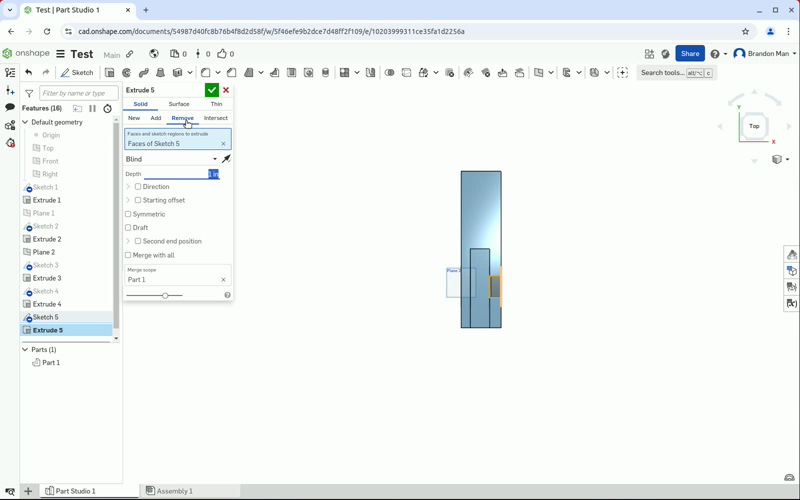
text(8.425)
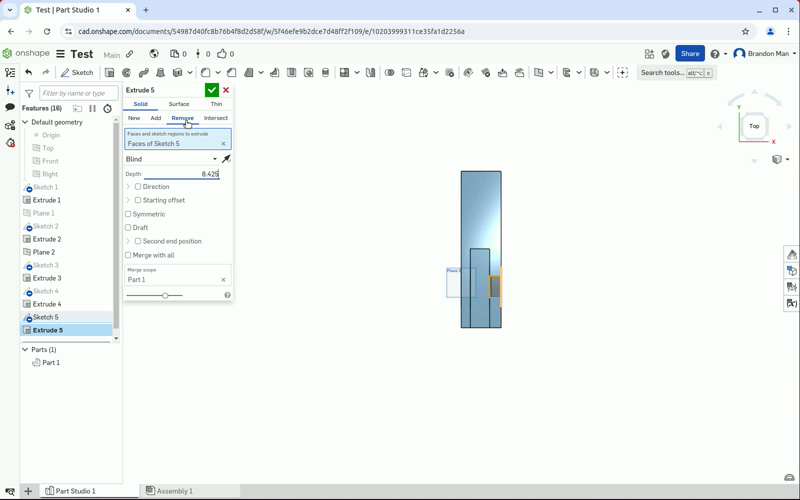
key(tab, 6)
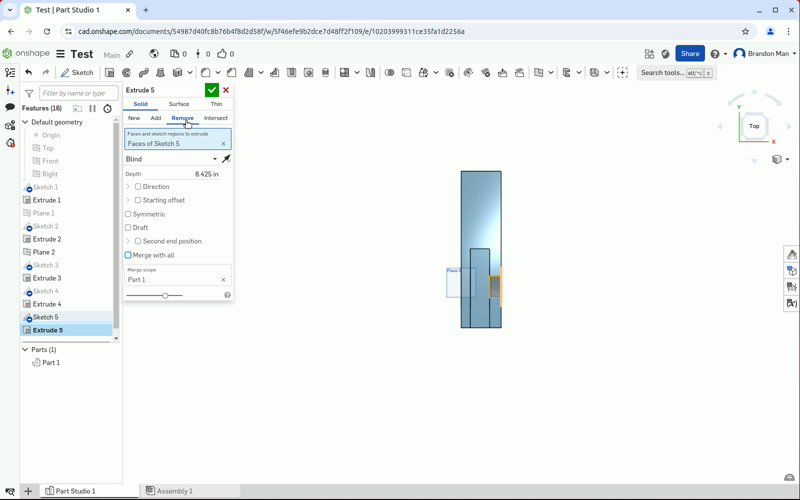
key(space)
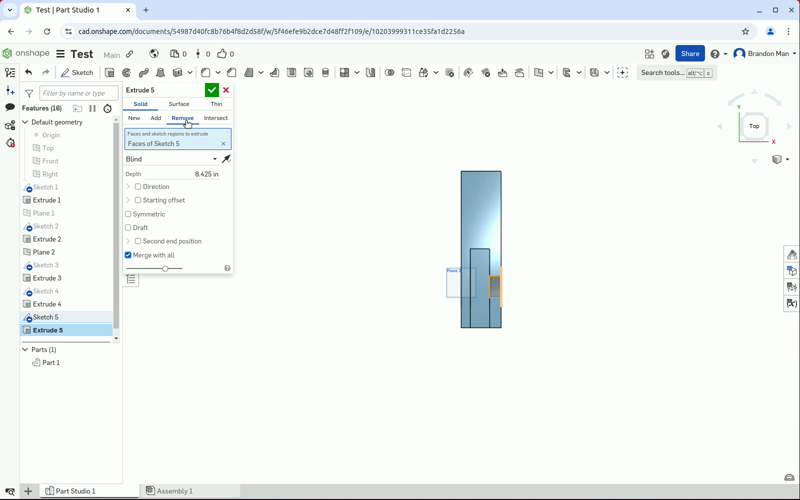
key(enter)
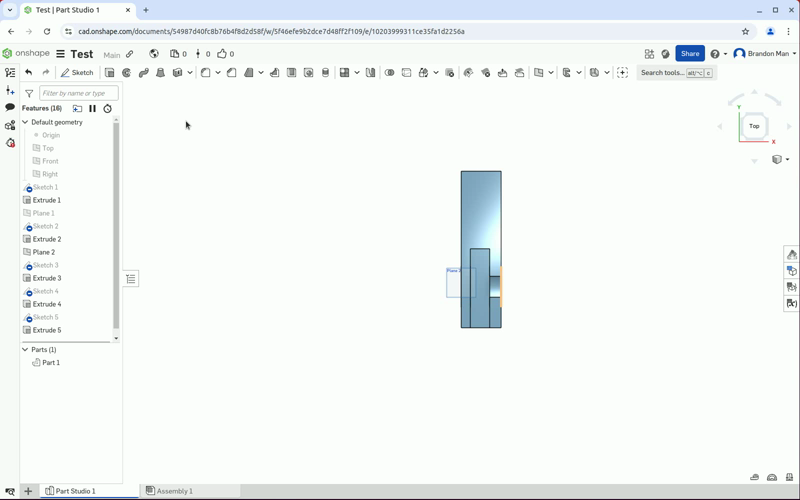
key(shift+h)
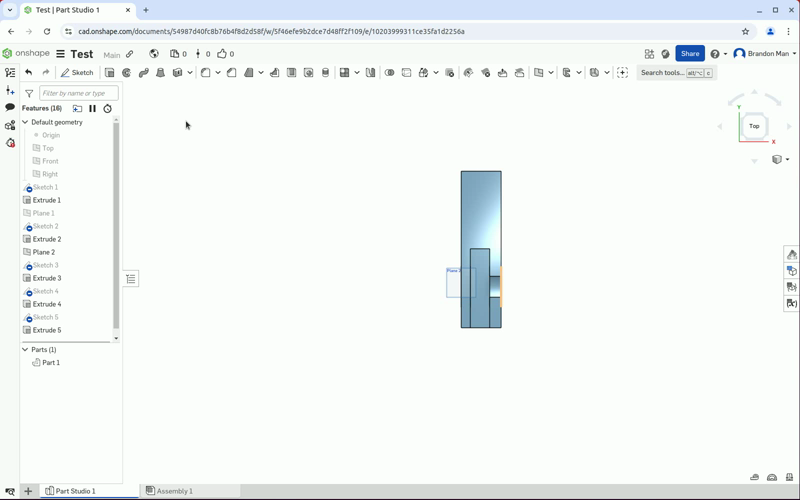
key(shift+h)
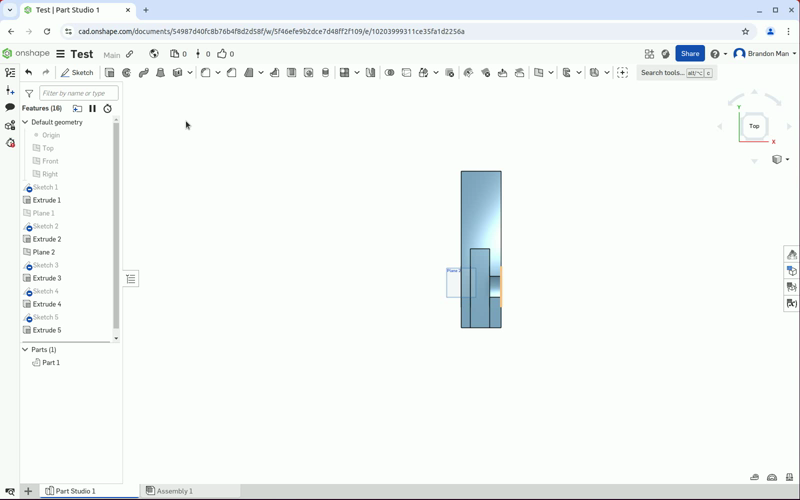
key(shift+7)
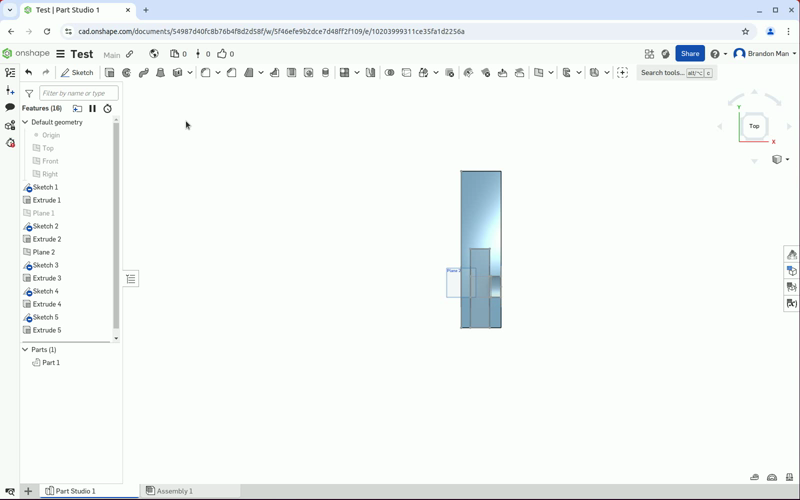
key(up, 3)
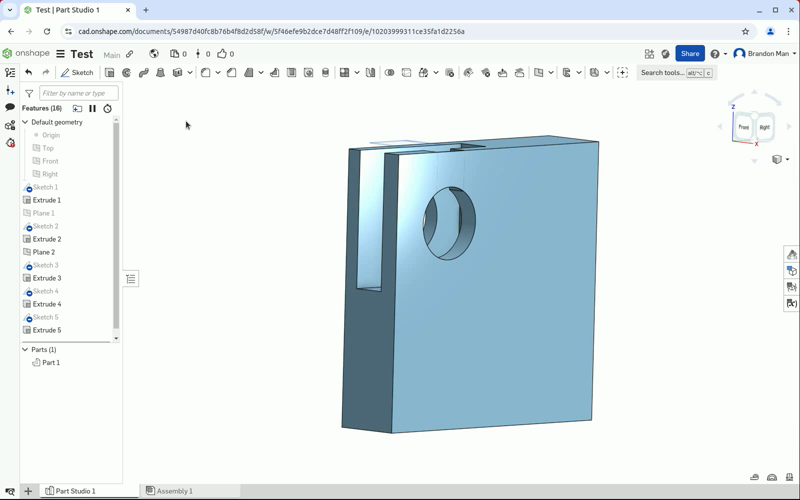
key(left, 3)
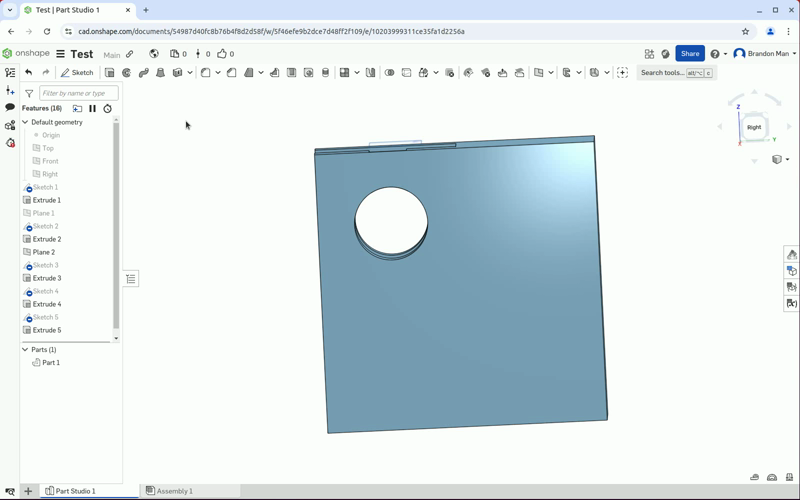
key(right, 3)
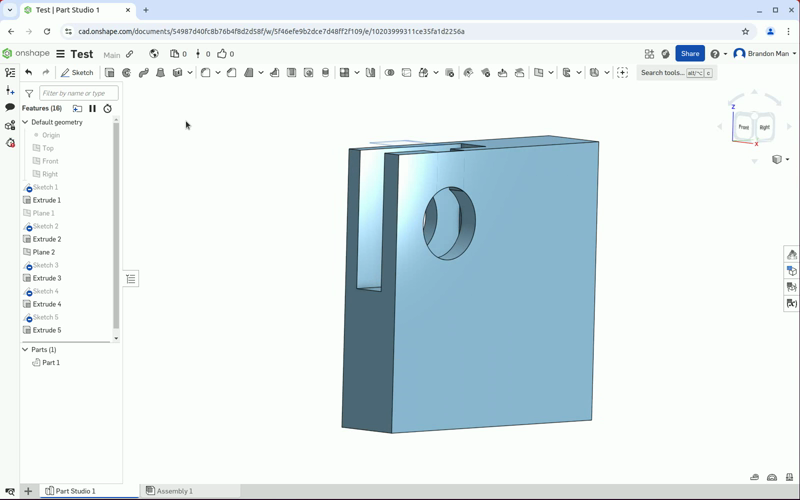
key(down, 3)
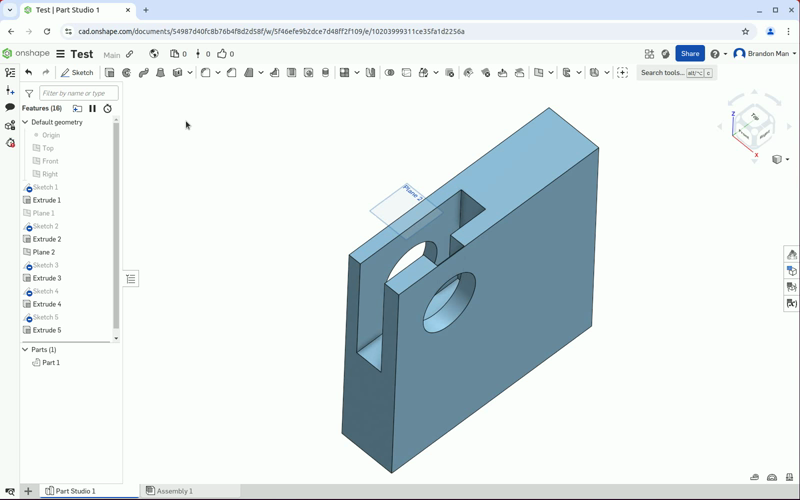
mouse_move(69, 189)
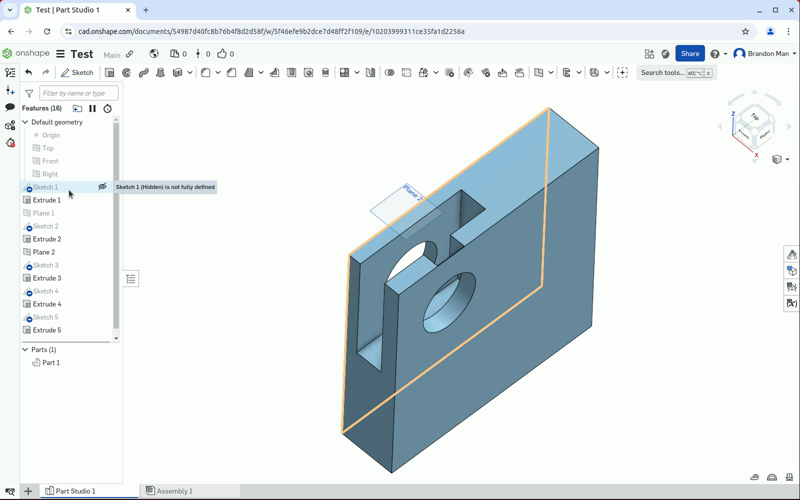
click(69, 189)